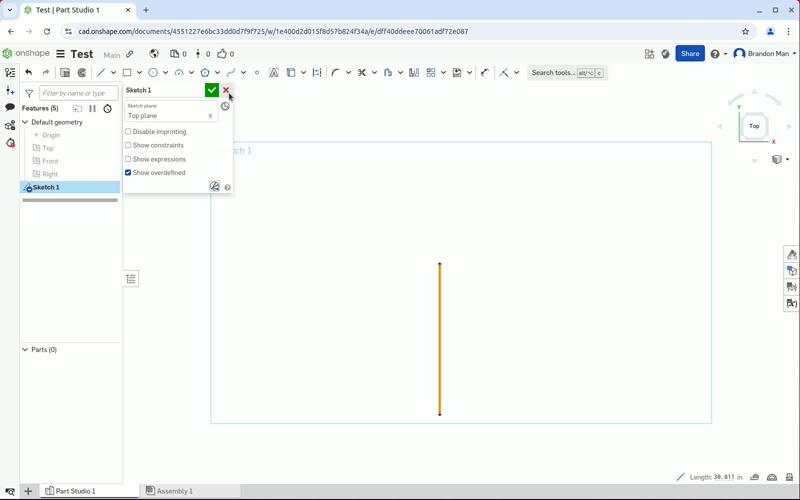
key(shift+h)
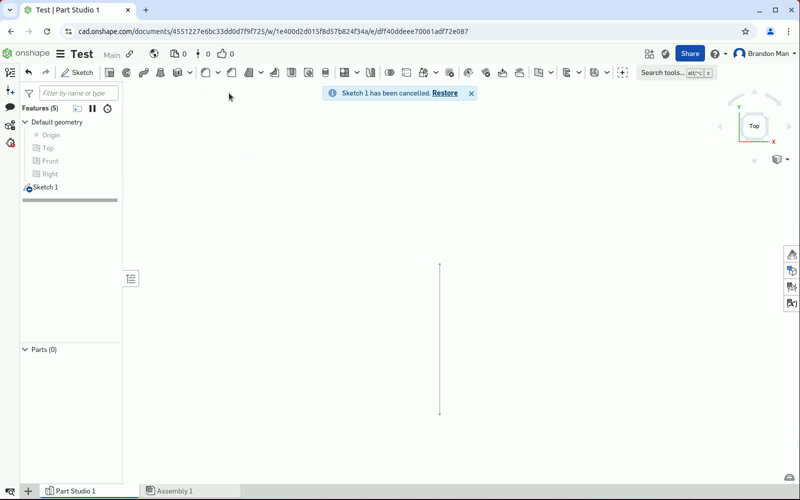
key(shift+s)
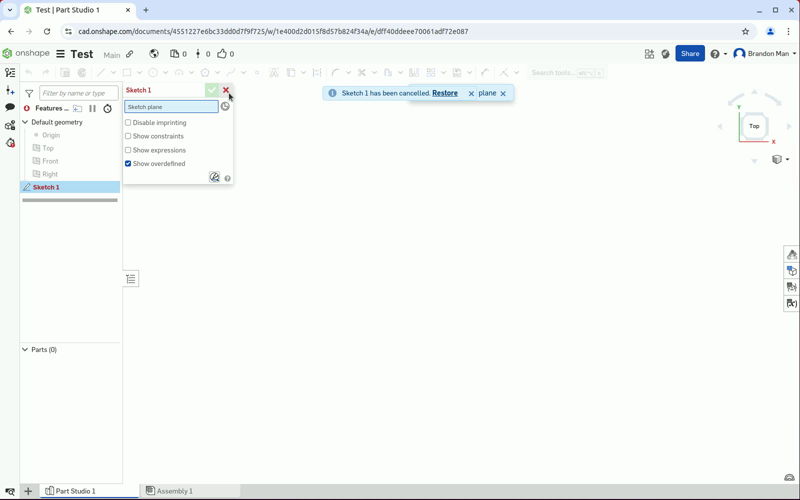
mouse_move(73, 150)
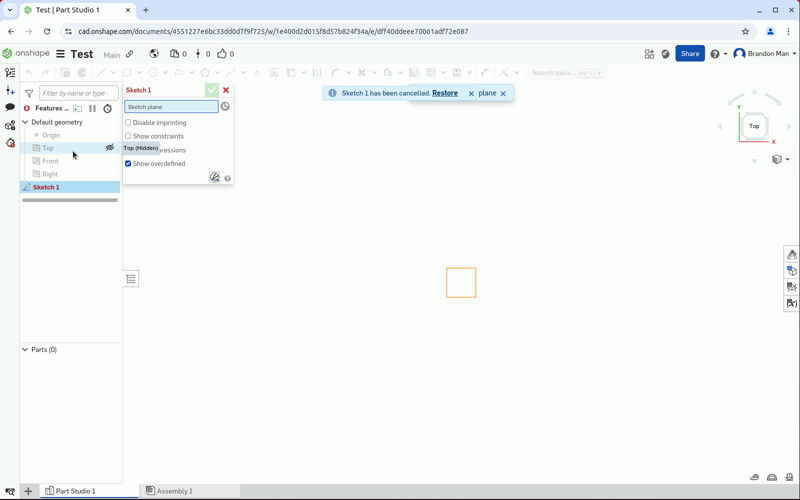
click(73, 150)
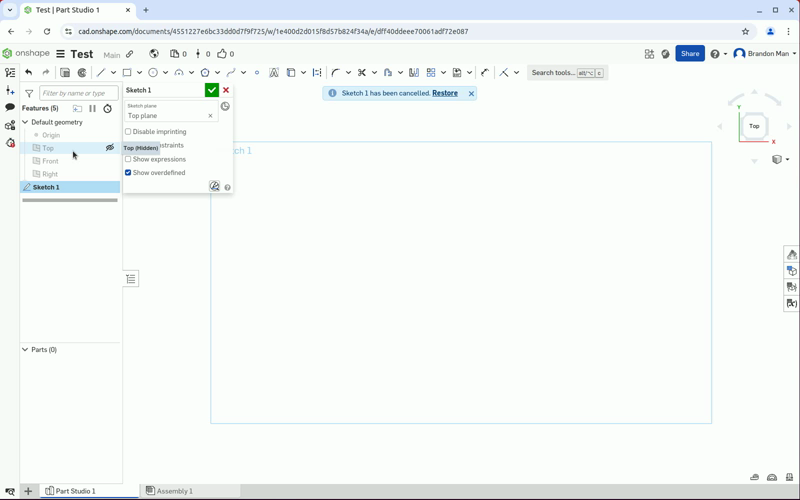
mouse_move(73, 352)
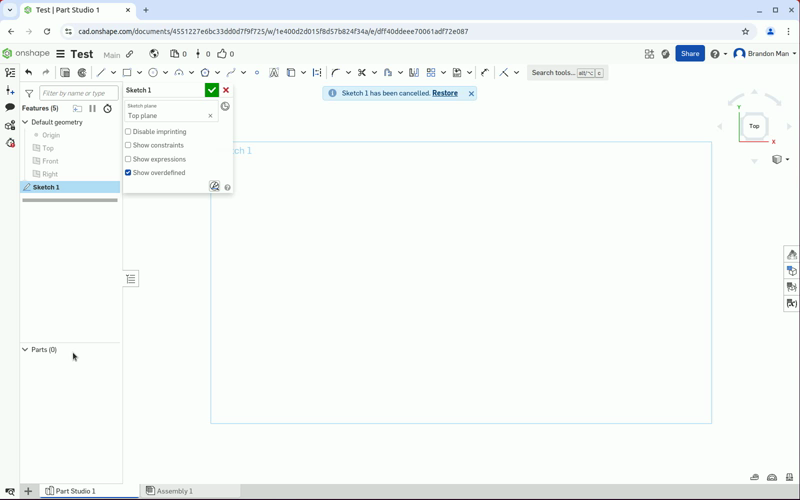
key(y)
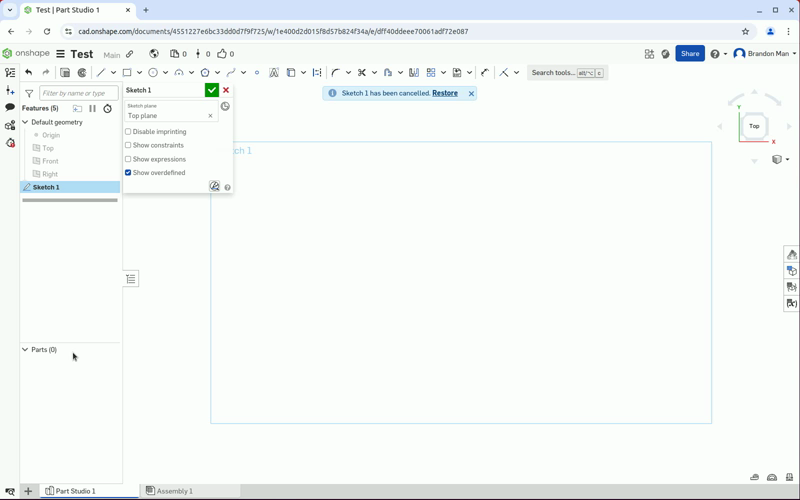
key(l)
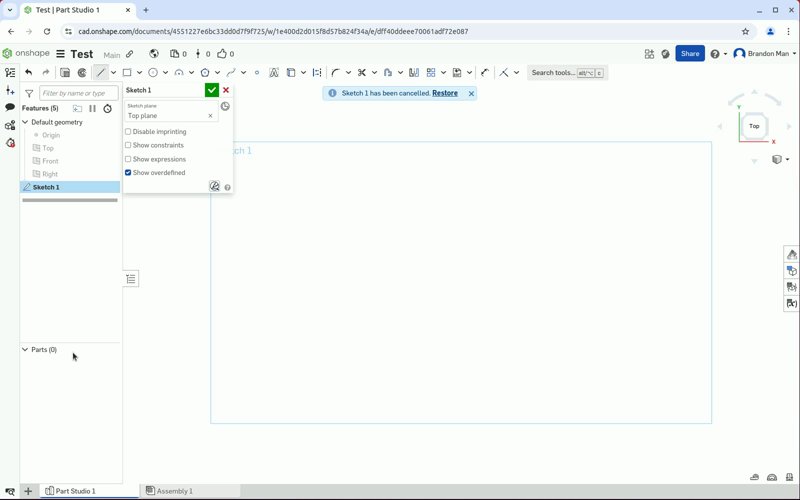
key_down(shift)
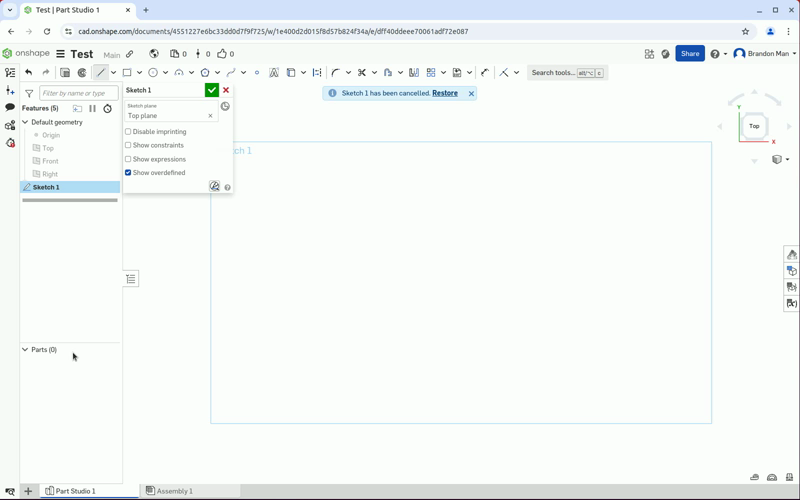
mouse_move(460, 290)
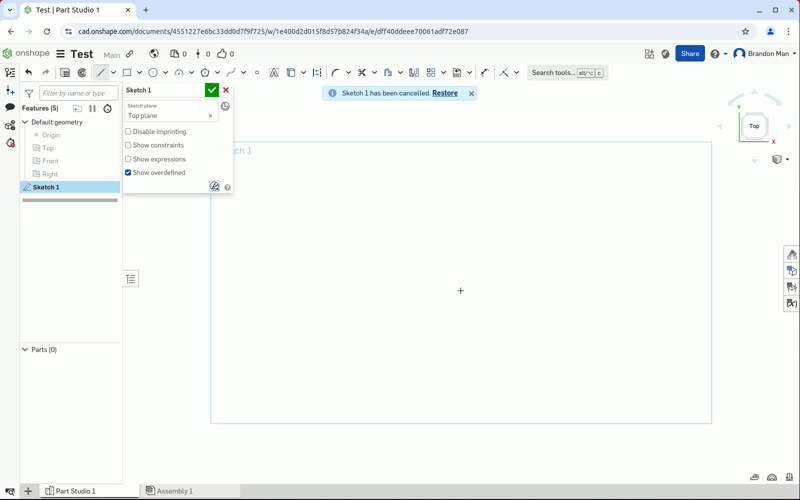
click(460, 290)
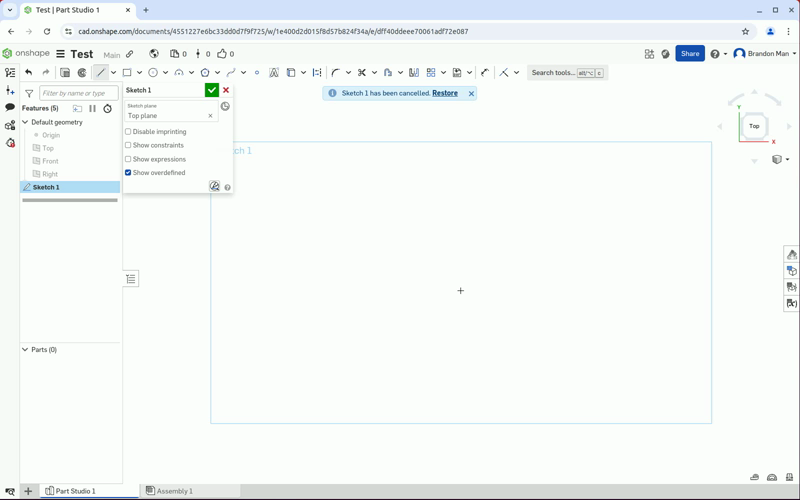
key_up(shift)
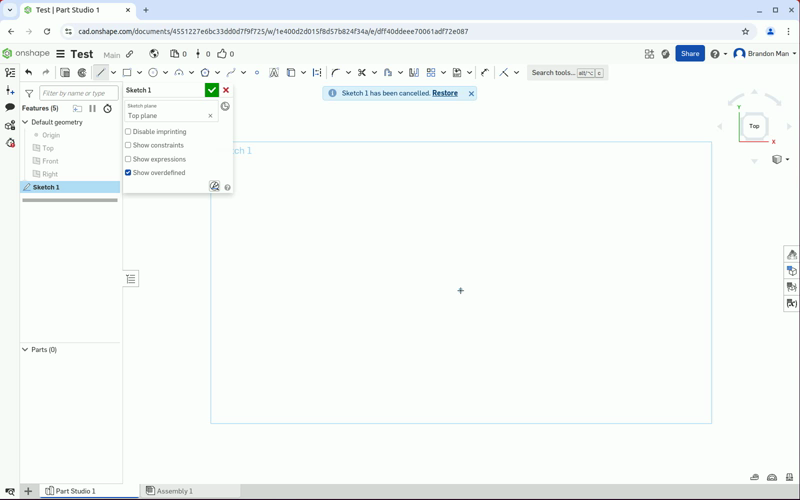
key_down(shift)
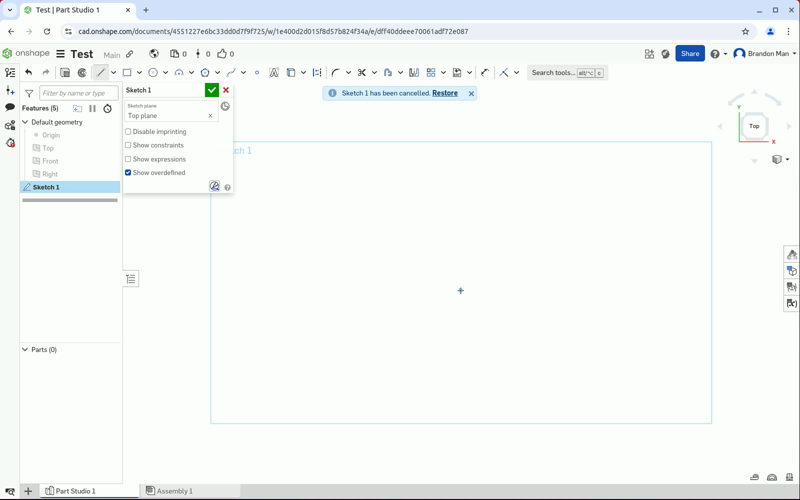
mouse_move(490, 290)
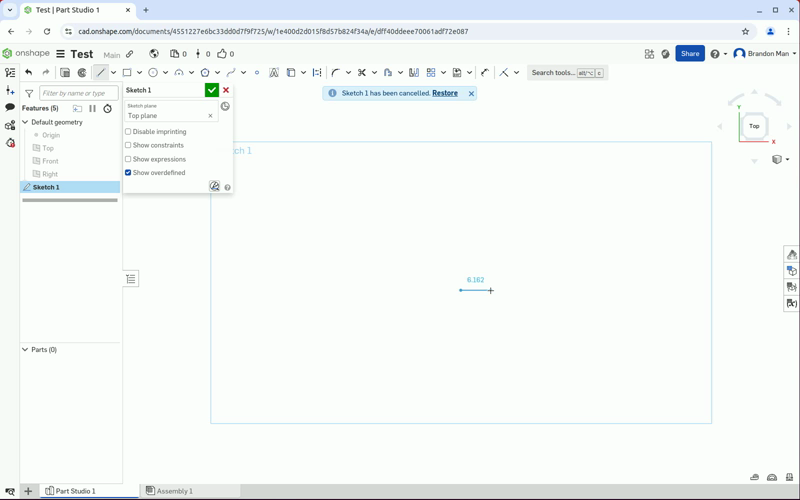
mouse_move(468, 290)
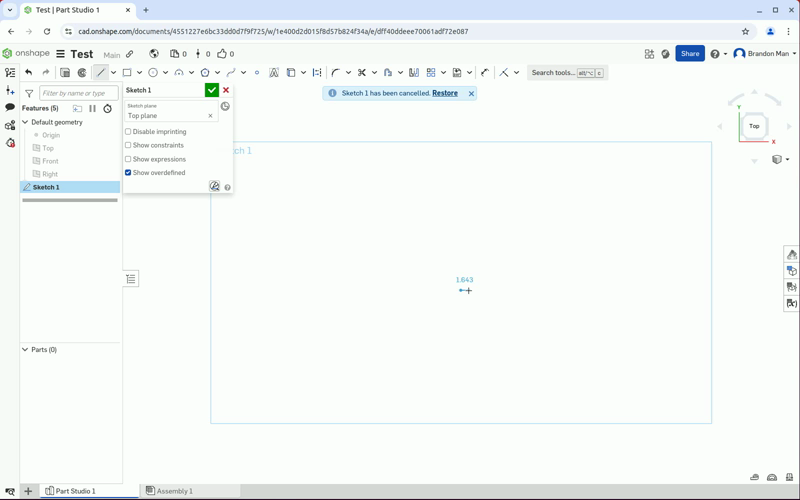
click(468, 290)
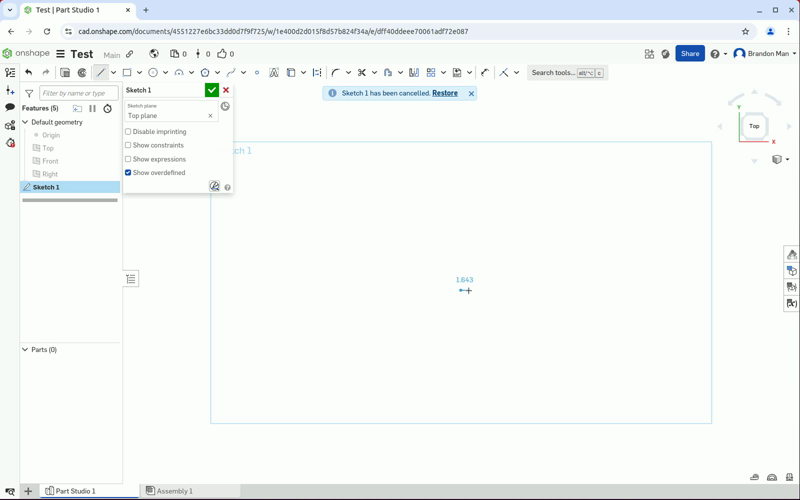
key_up(shift)
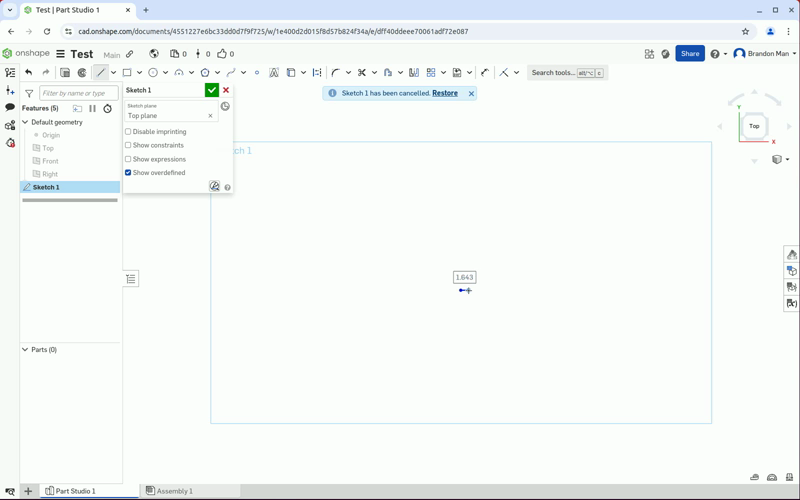
key_down(shift)
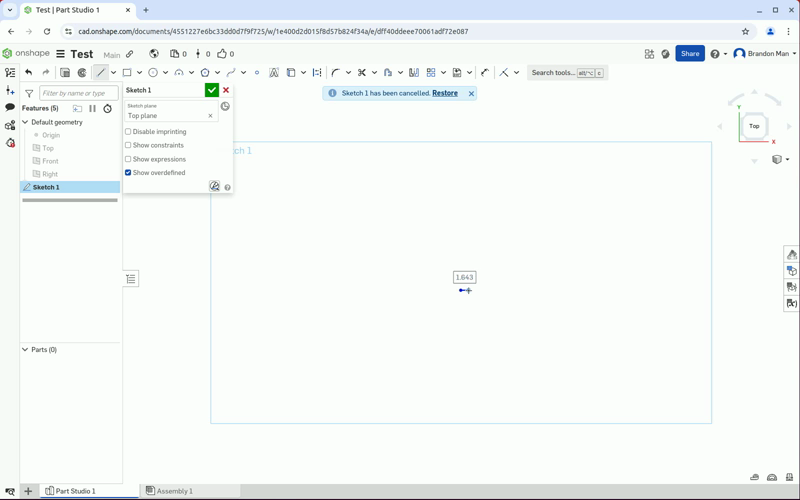
mouse_move(498, 290)
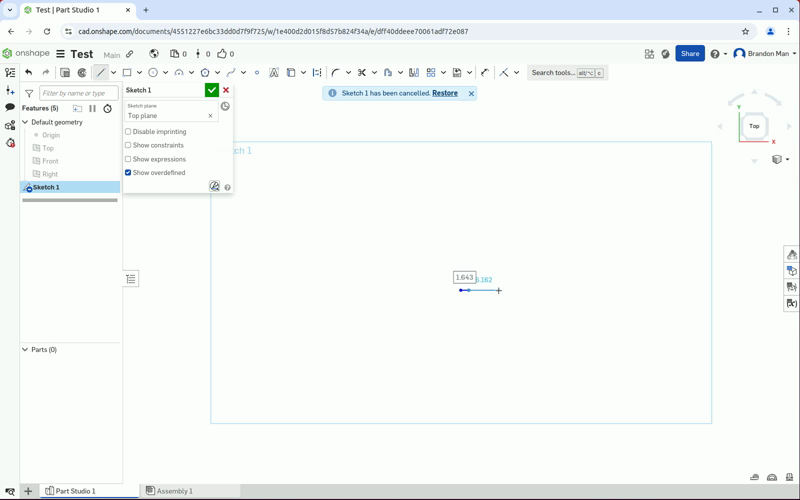
mouse_move(468, 281)
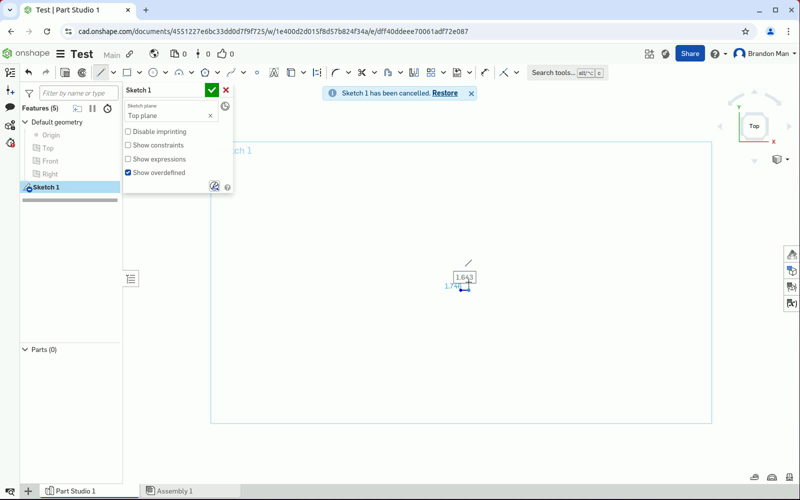
click(468, 281)
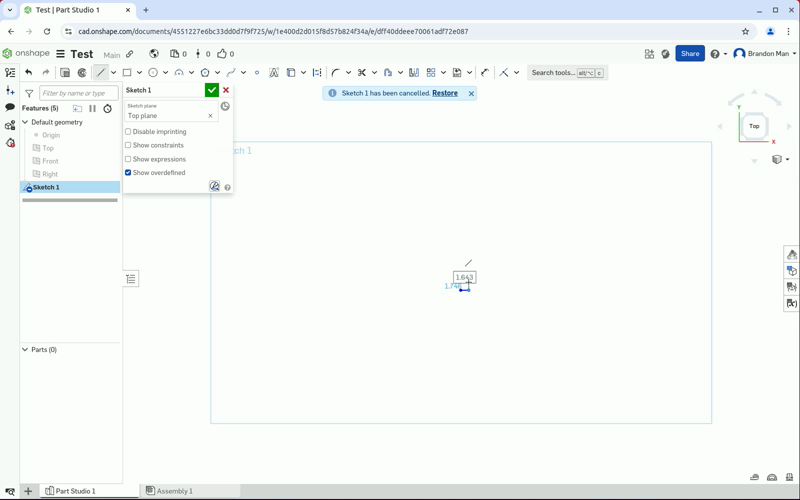
key_up(shift)
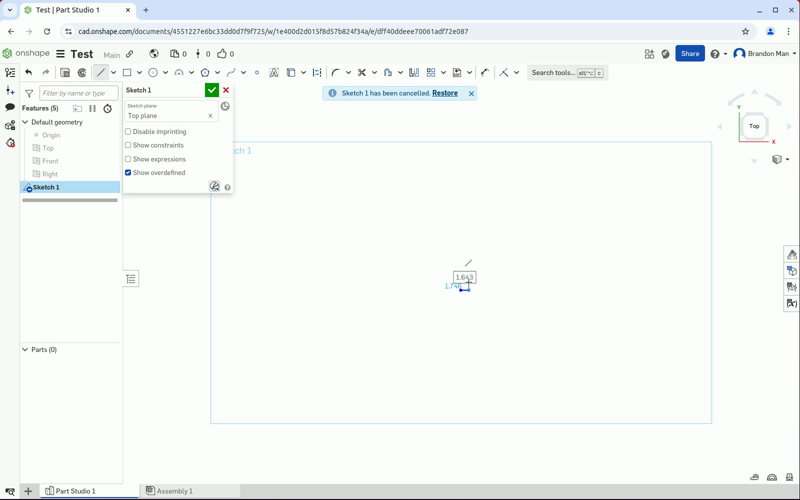
key_down(shift)
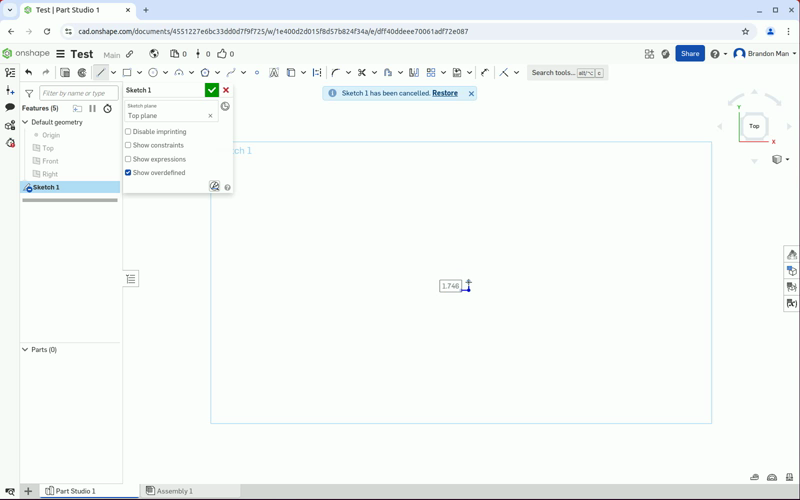
mouse_move(498, 281)
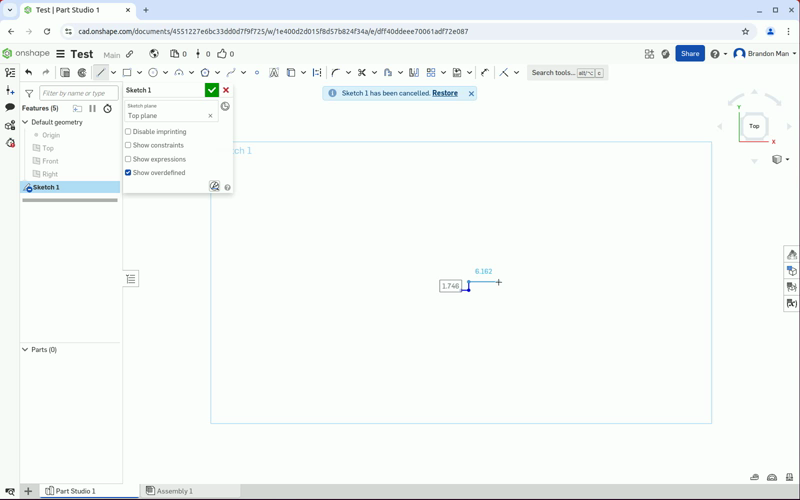
mouse_move(460, 281)
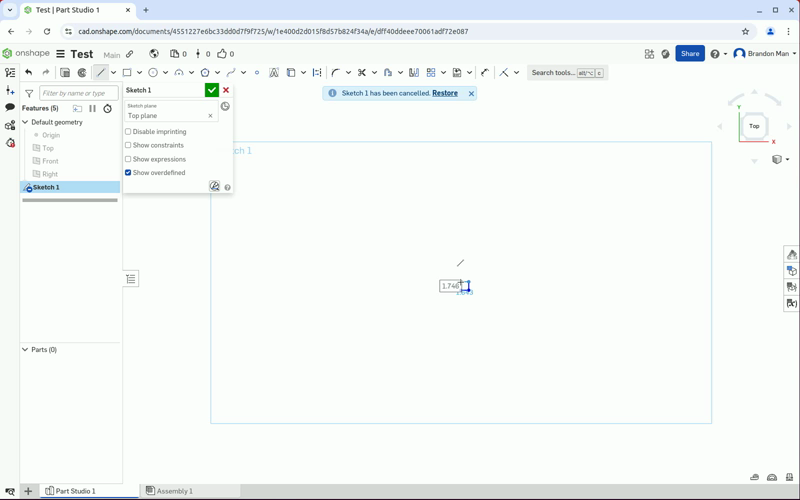
click(460, 281)
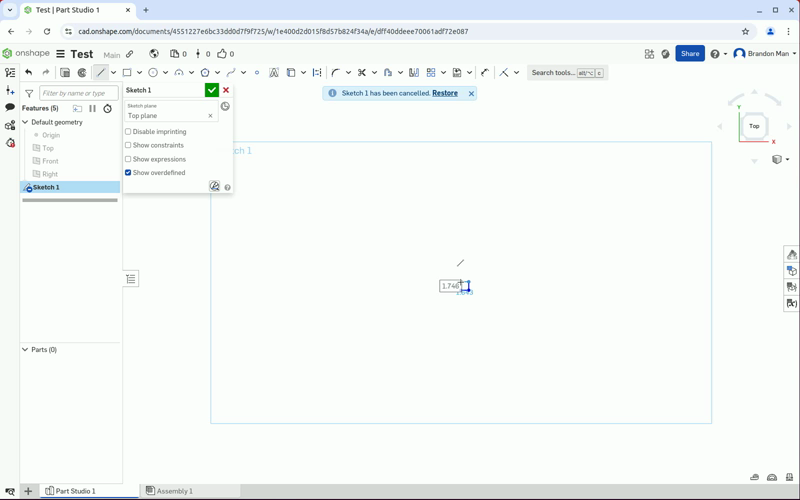
key_up(shift)
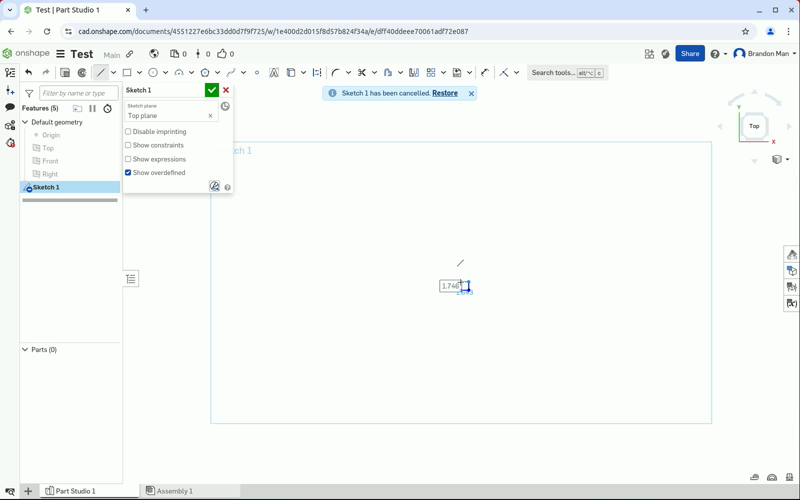
mouse_move(490, 281)
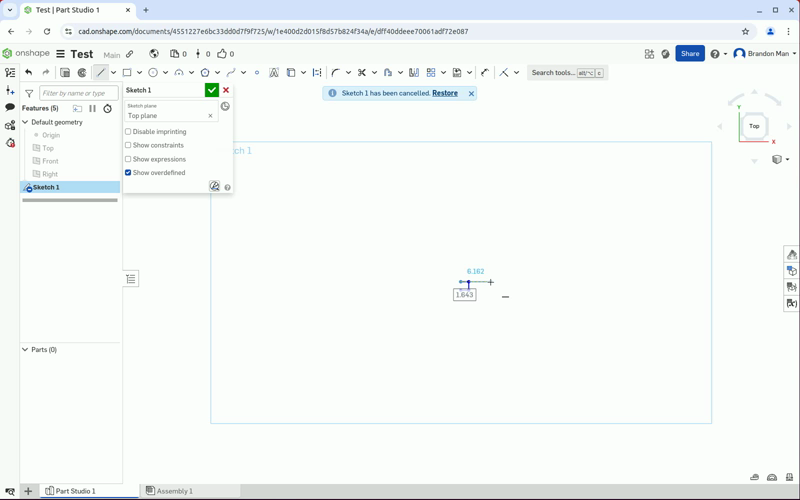
key_down(shift)
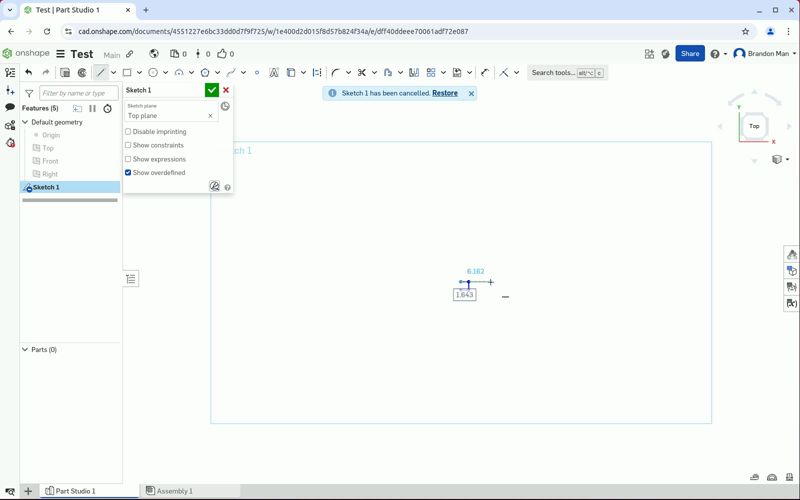
mouse_move(460, 290)
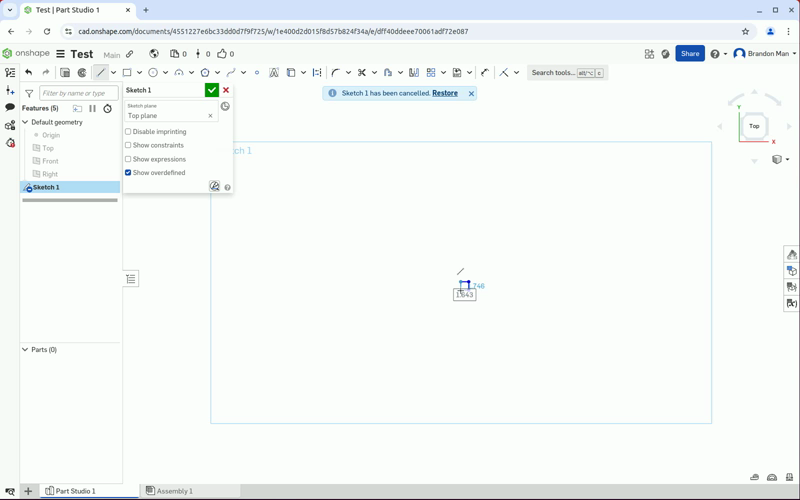
key_up(shift)
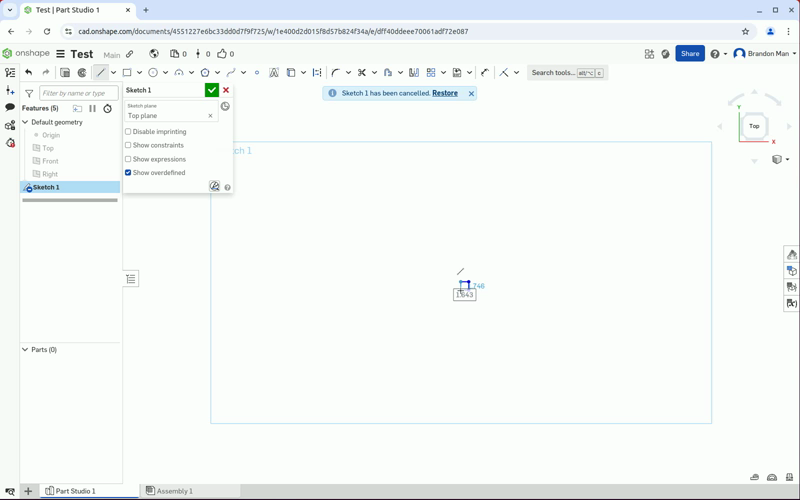
click(460, 290)
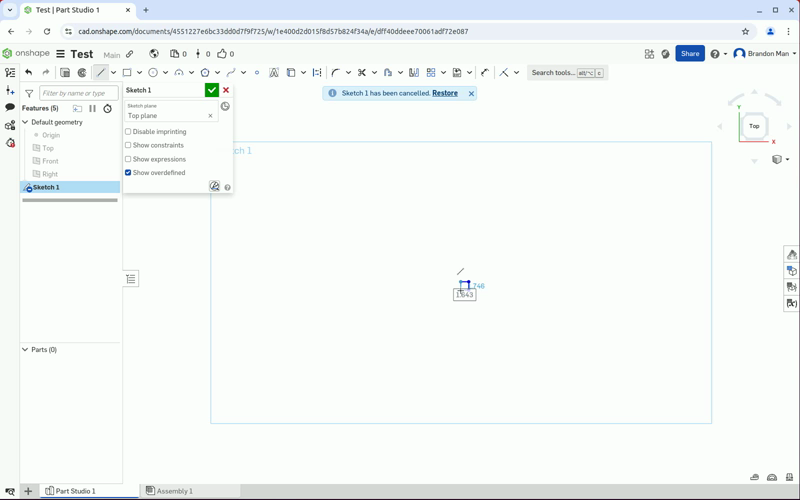
key(esc)
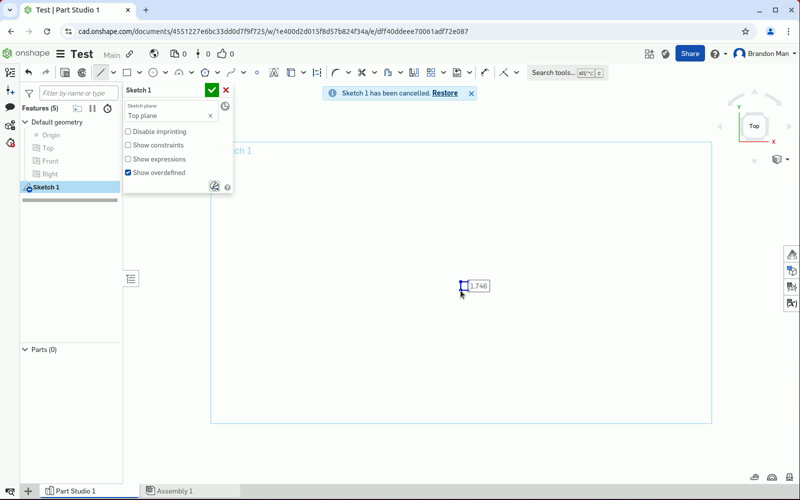
mouse_move(463, 289)
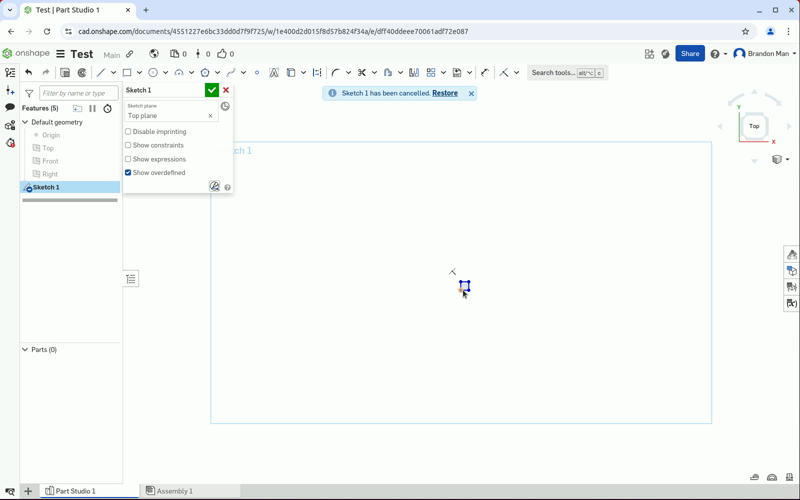
scroll(6)
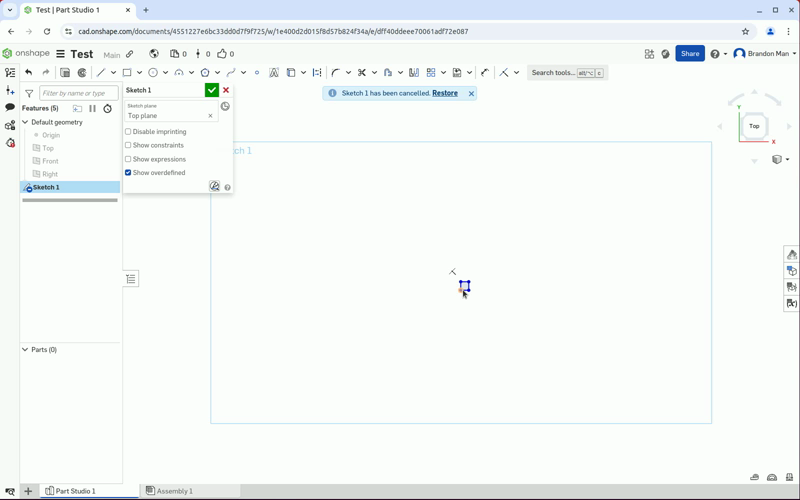
scroll(6)
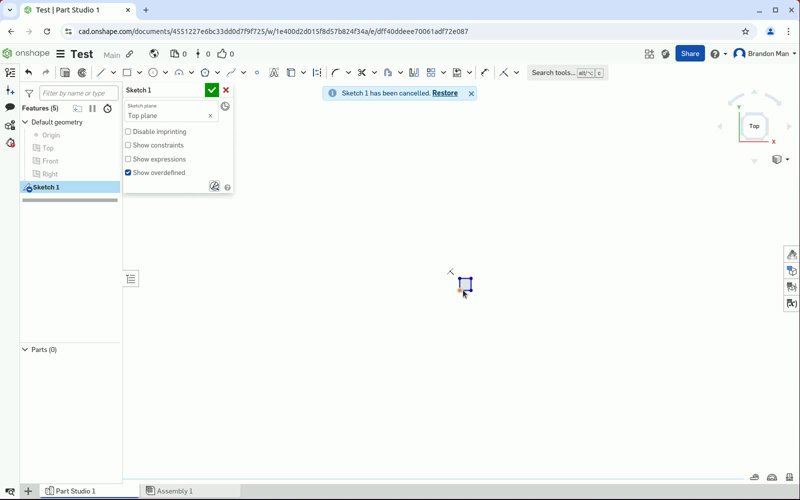
scroll(6)
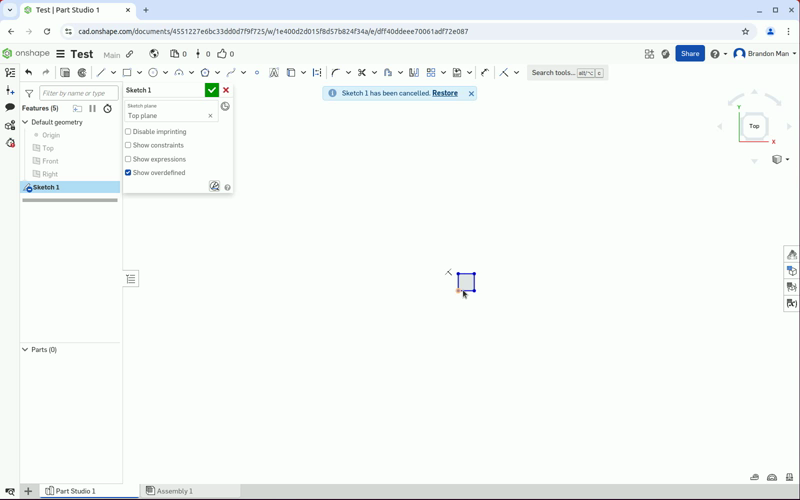
scroll(6)
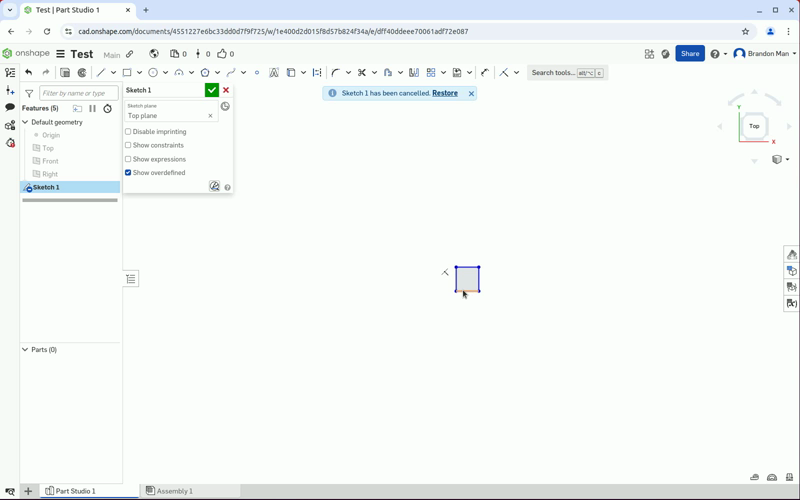
scroll(6)
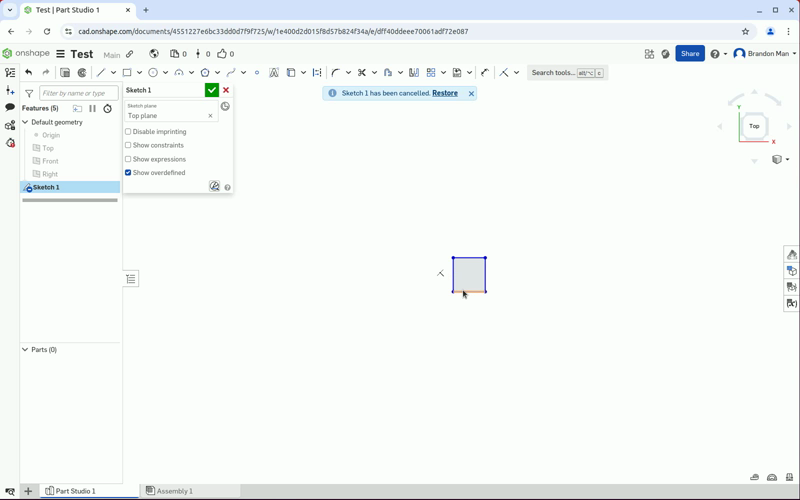
scroll(6)
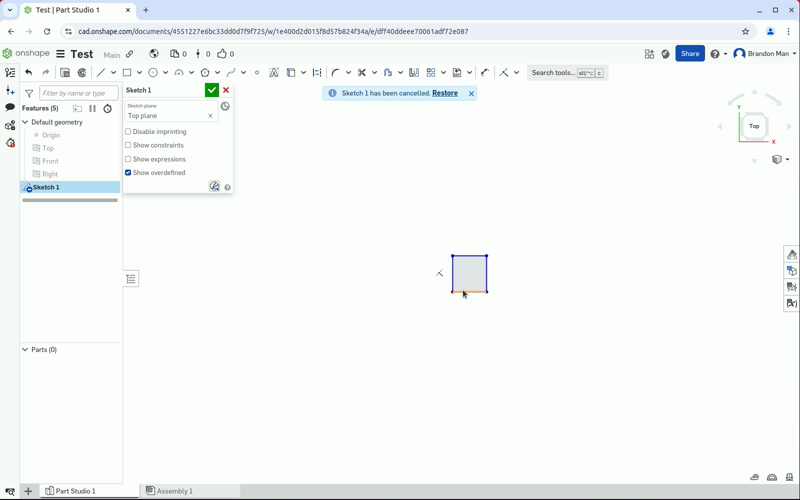
scroll(6)
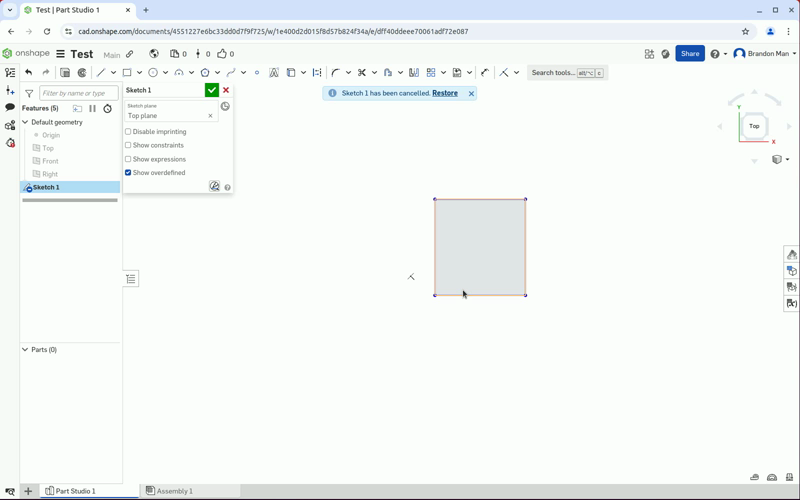
click(463, 289)
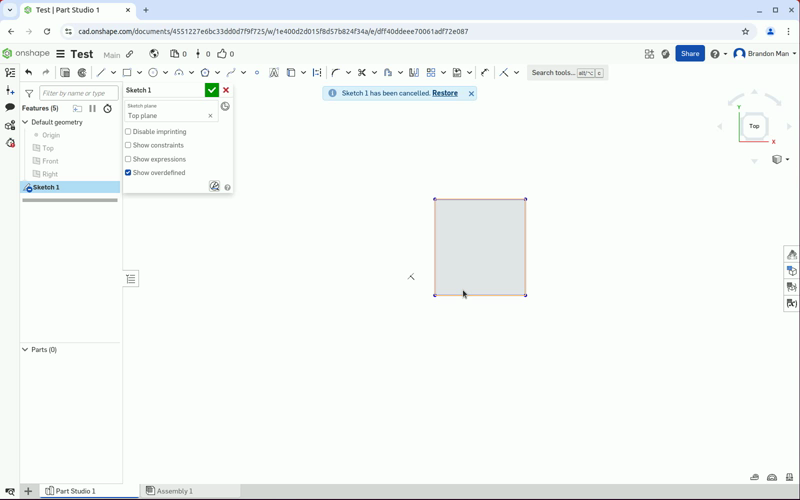
scroll(-6)
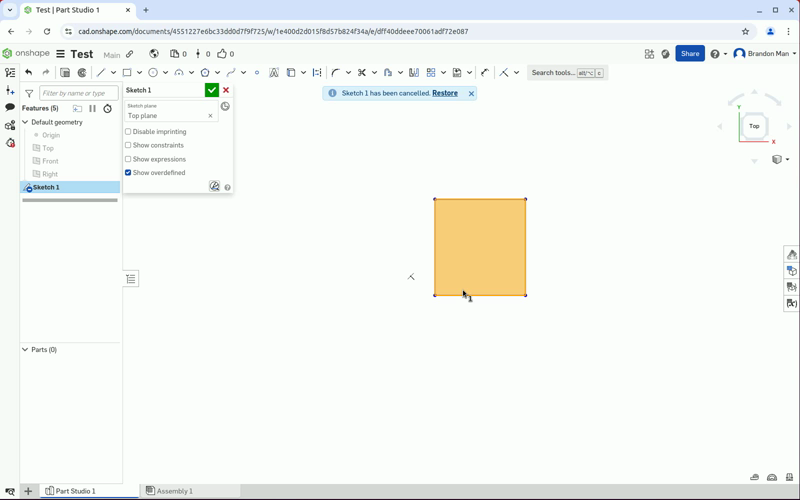
scroll(-6)
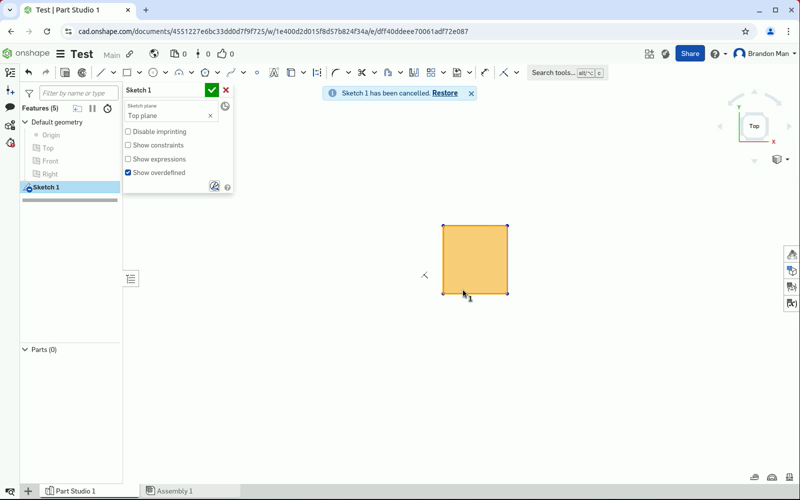
scroll(-6)
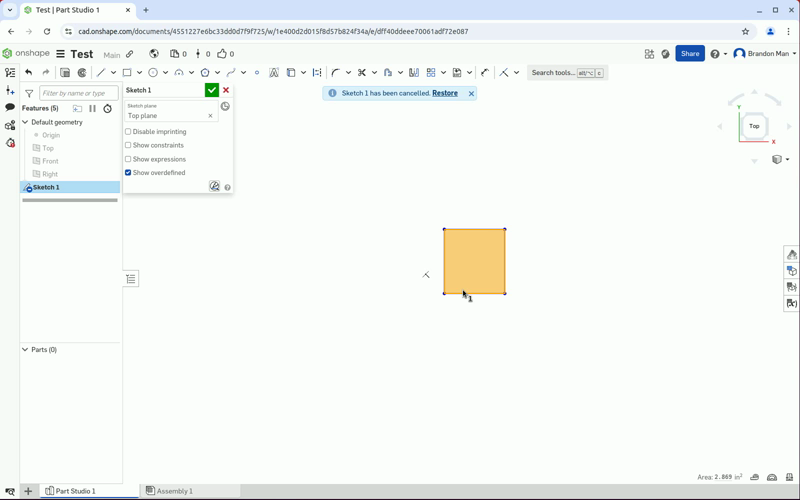
scroll(-6)
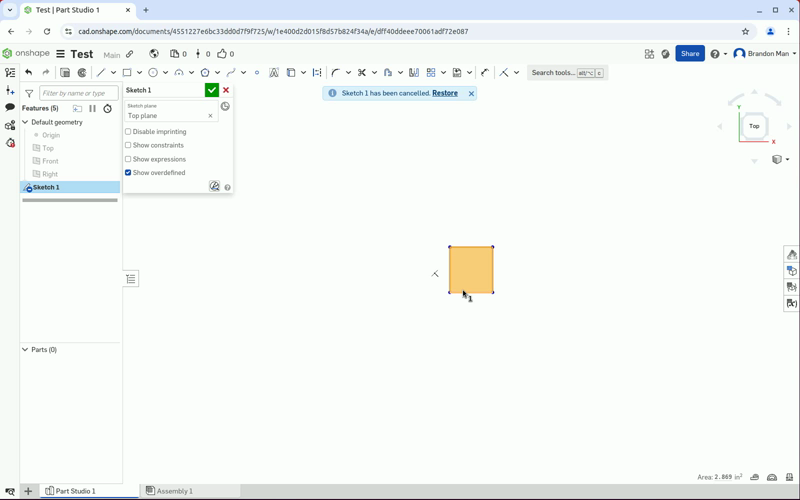
scroll(-6)
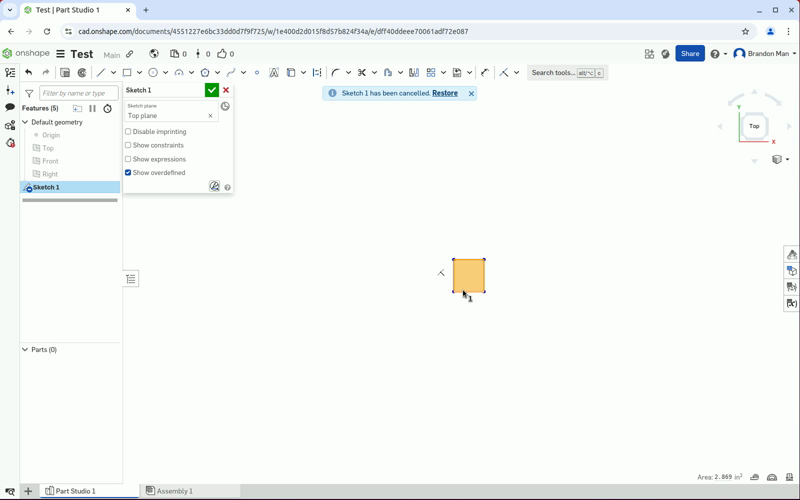
scroll(-6)
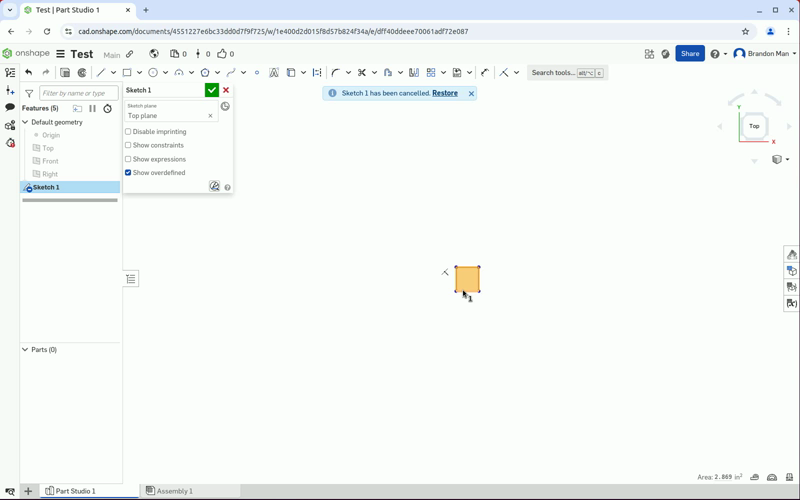
scroll(-6)
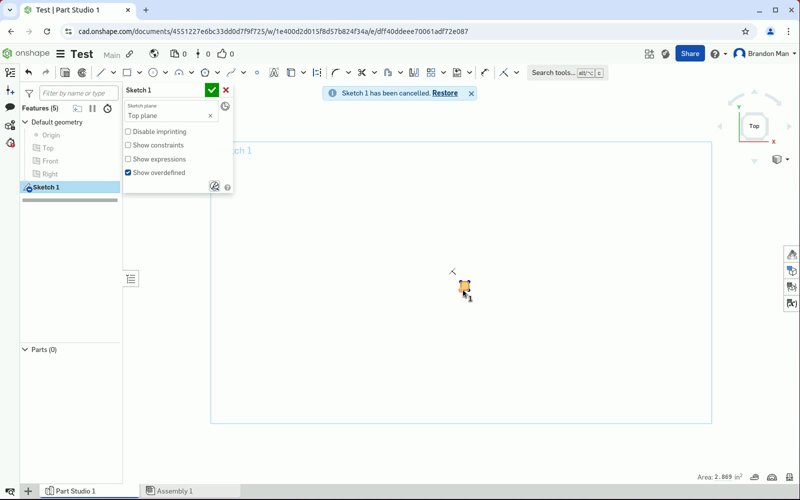
mouse_move(73, 352)
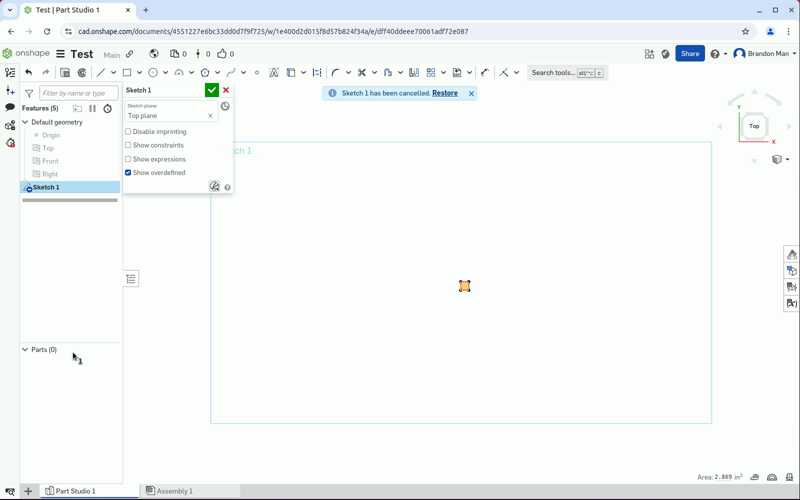
key(shift+y)
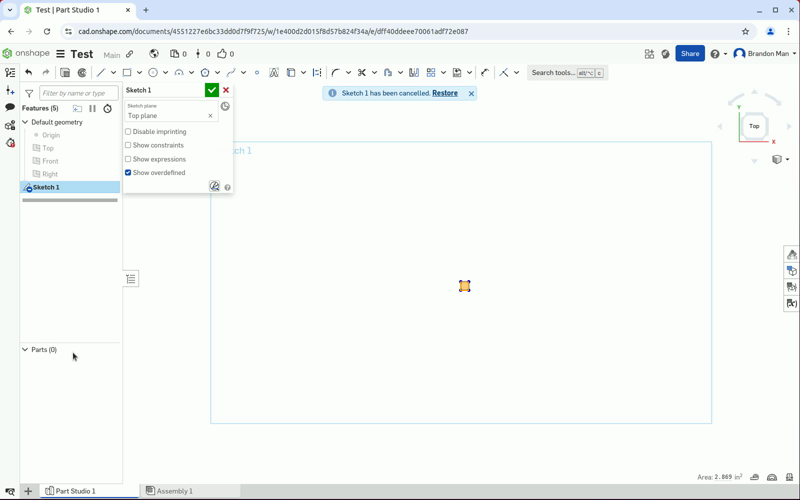
key(shift+e)
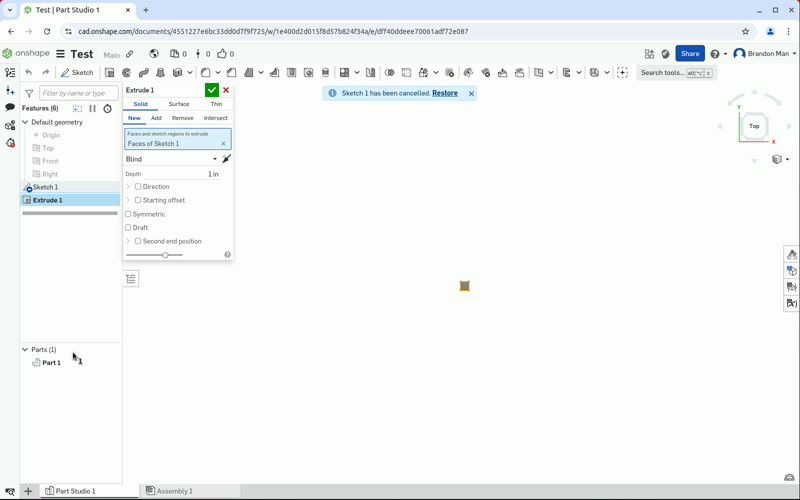
mouse_move(143, 106)
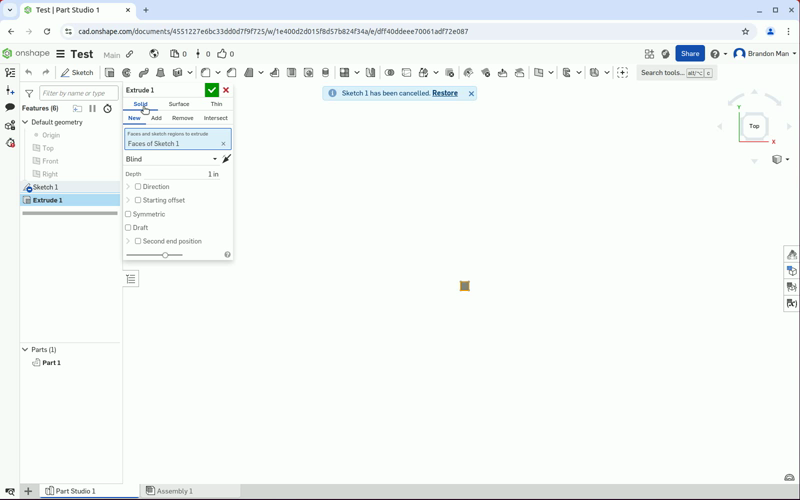
click(143, 106)
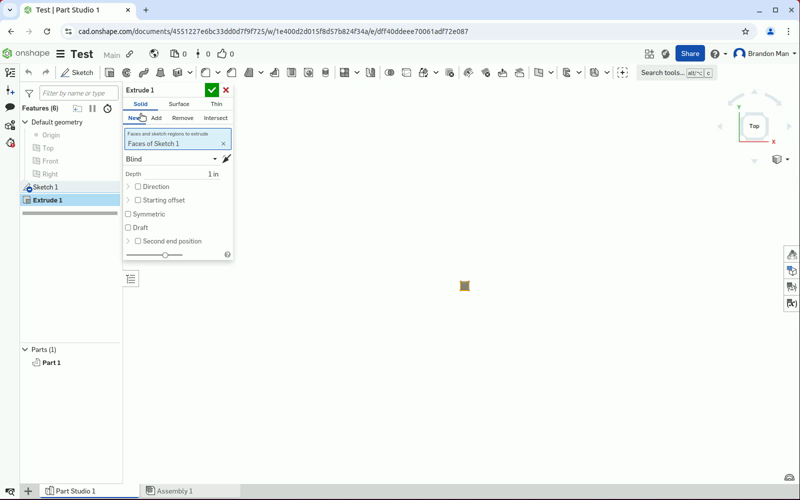
mouse_move(137, 120)
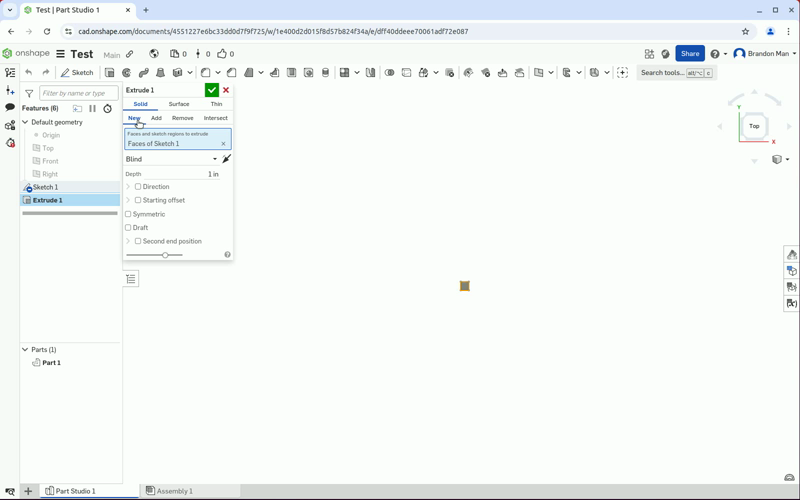
click(137, 120)
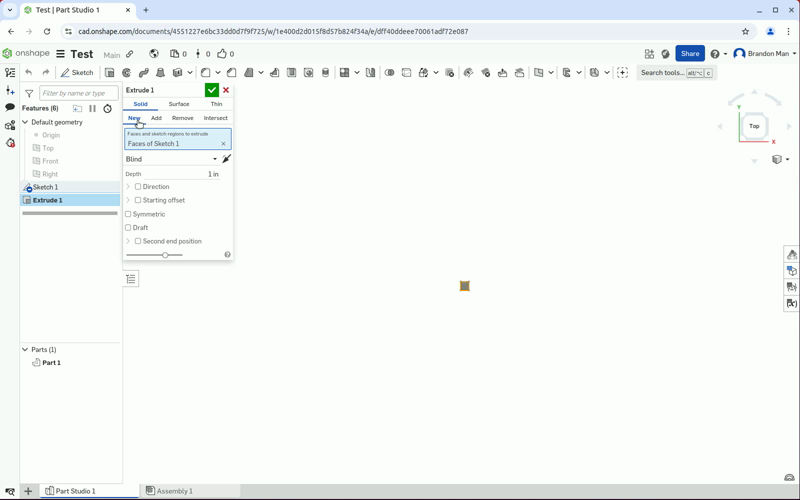
key(tab, 4)
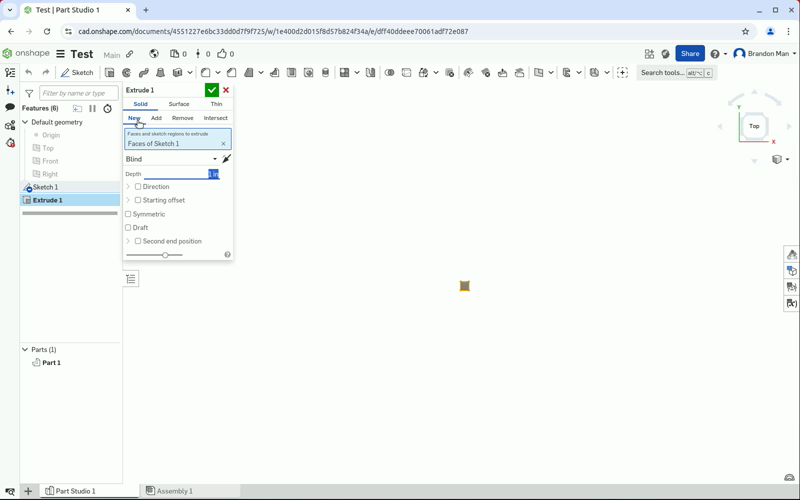
text(23.108)
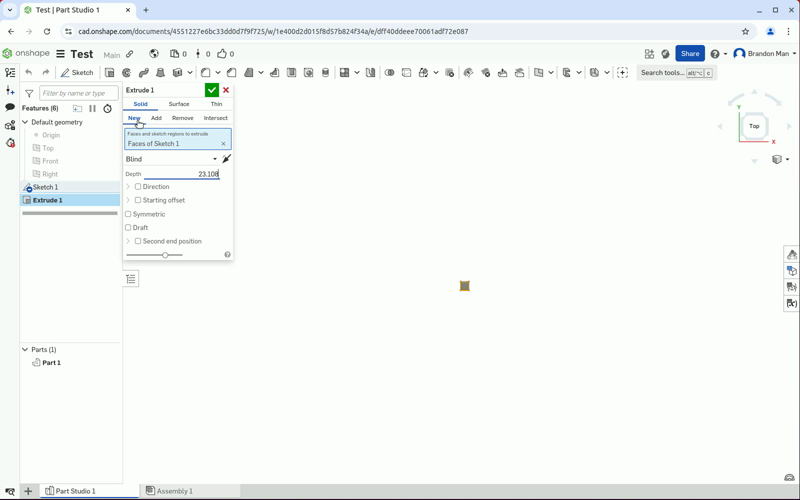
key(enter)
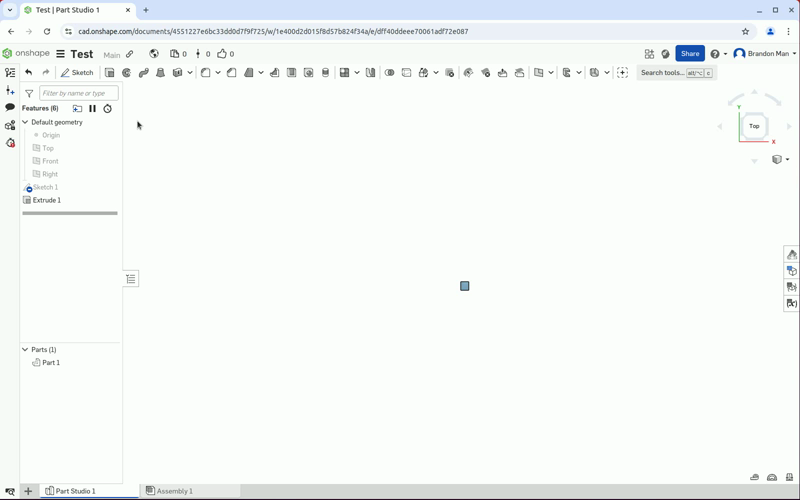
key(shift+h)
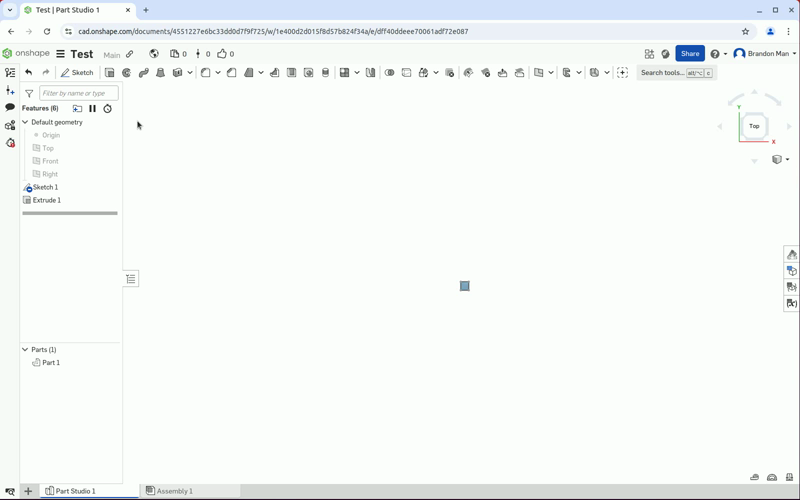
key(shift+h)
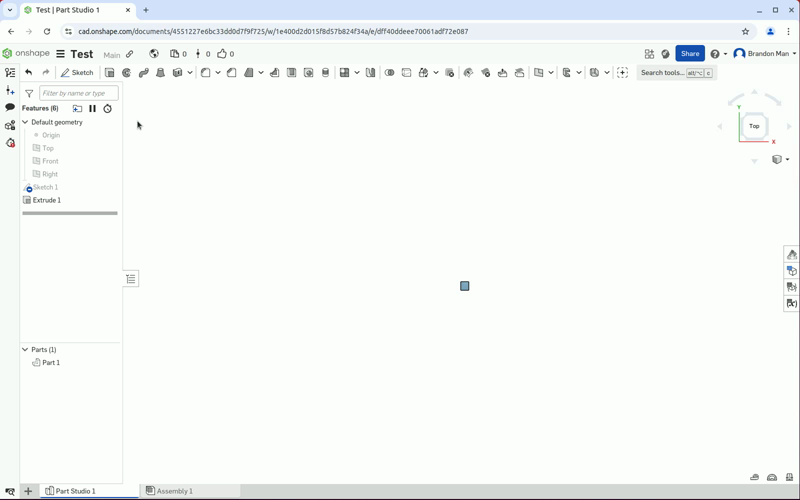
mouse_move(73, 189)
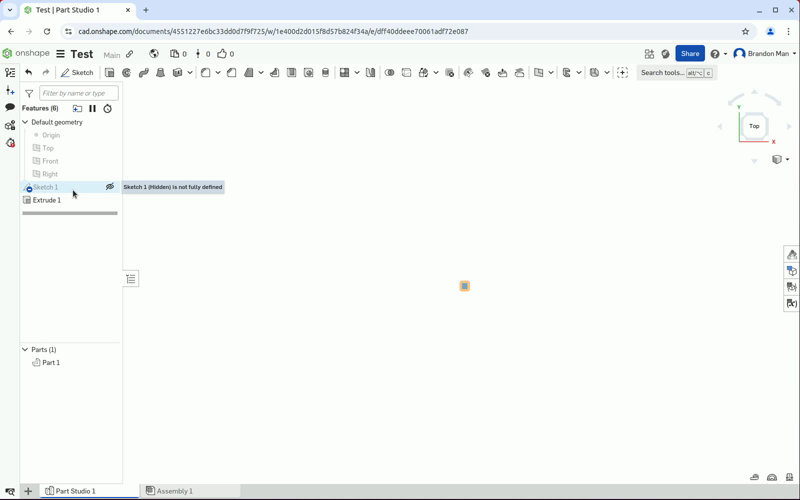
click(73, 189)
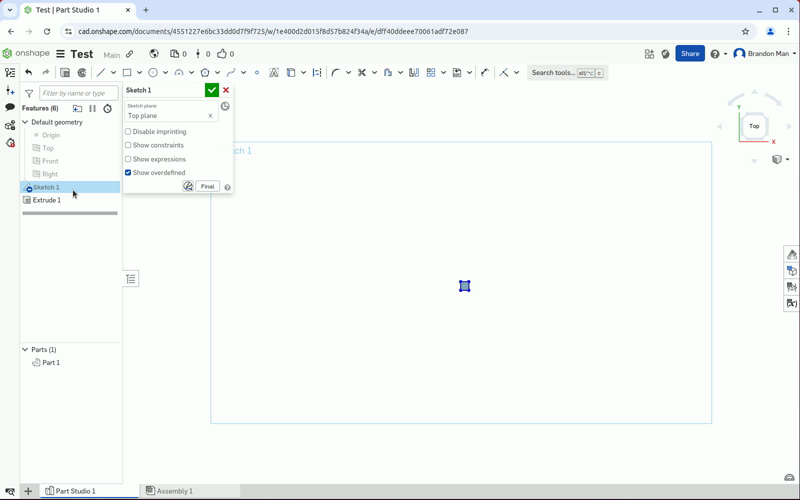
mouse_move(229, 92)
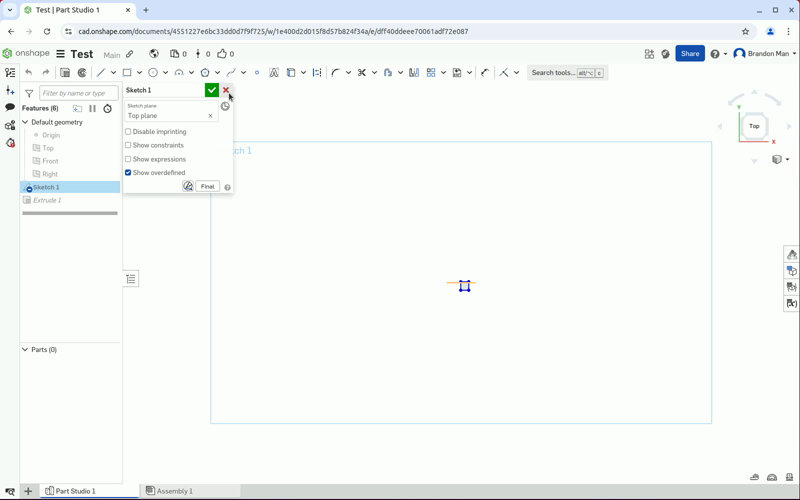
click(229, 92)
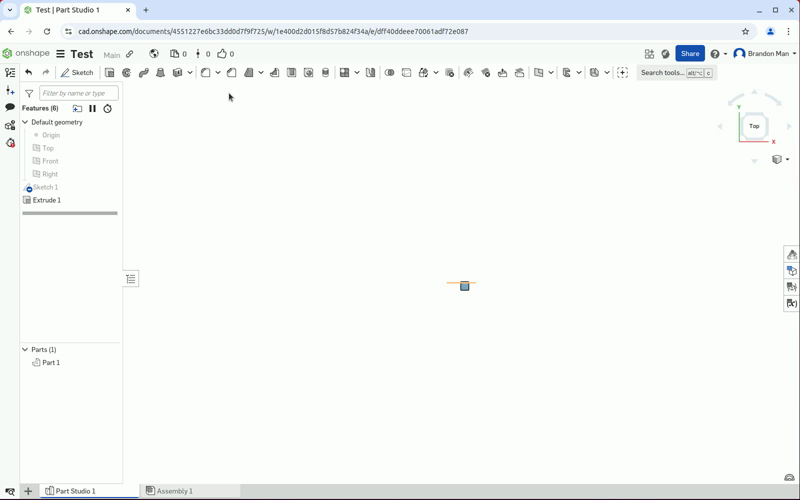
mouse_move(73, 352)
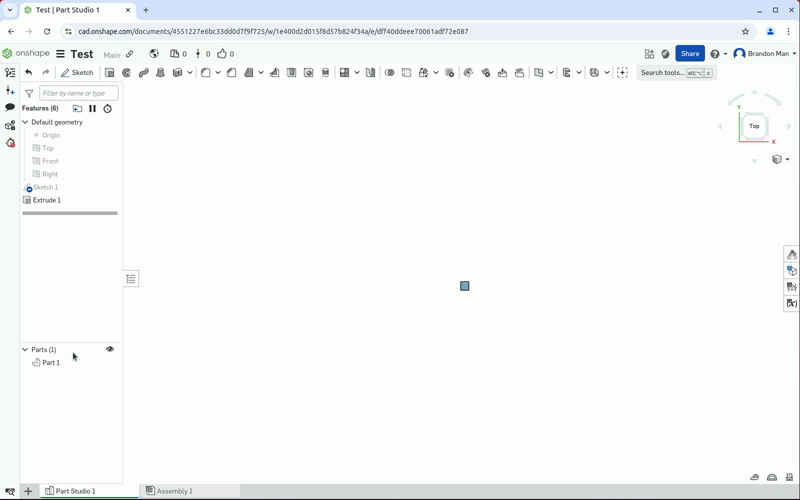
key(y)
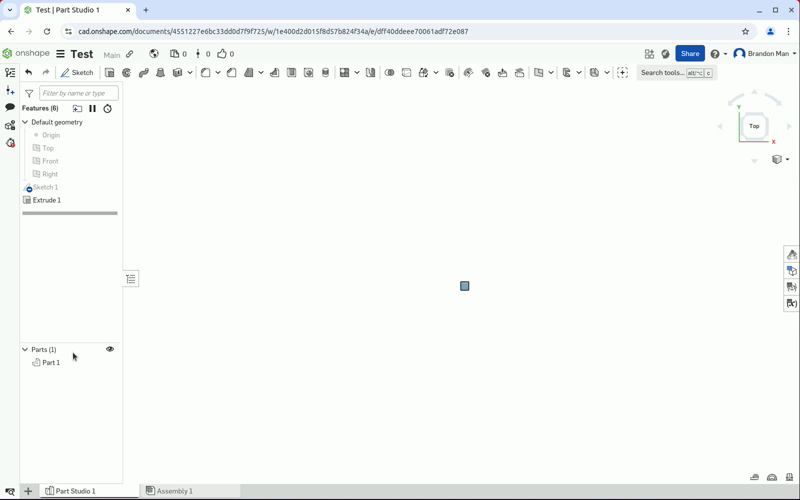
key(shift+p)
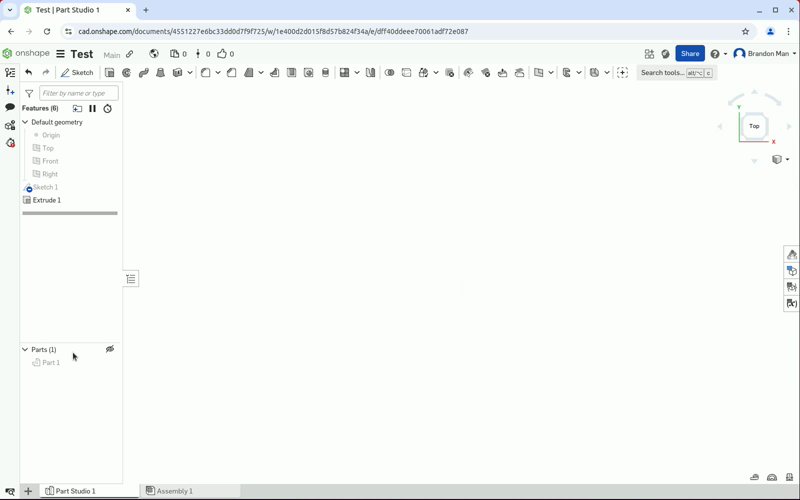
key(space)
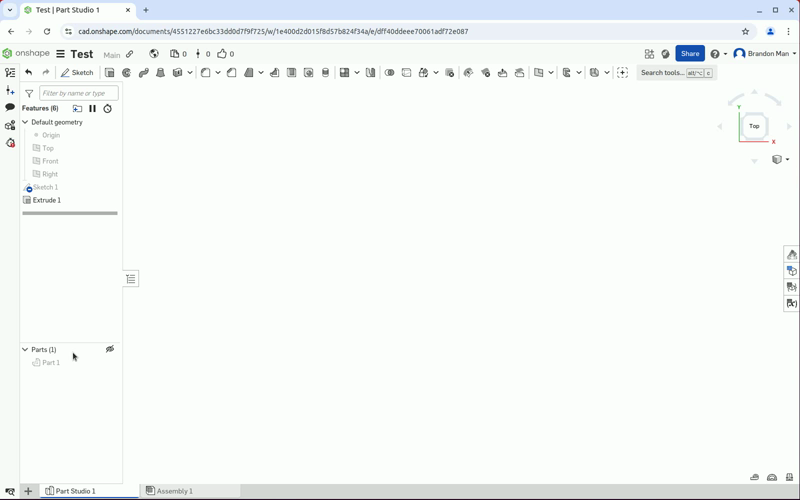
key_down(shift)
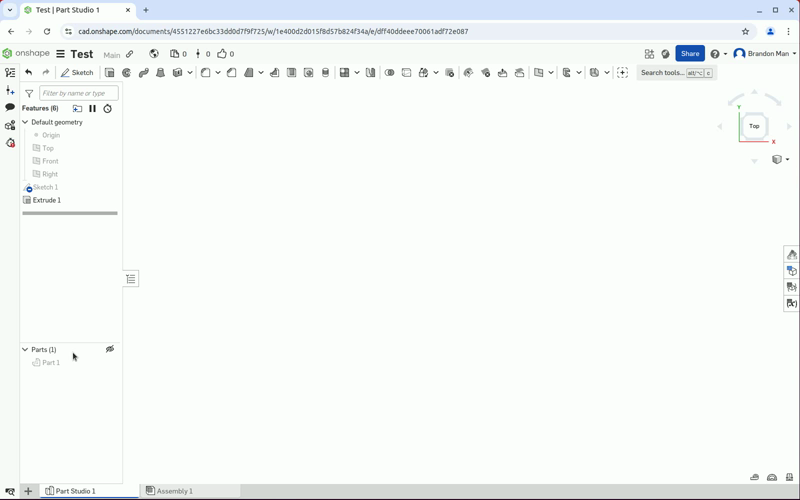
key(up)
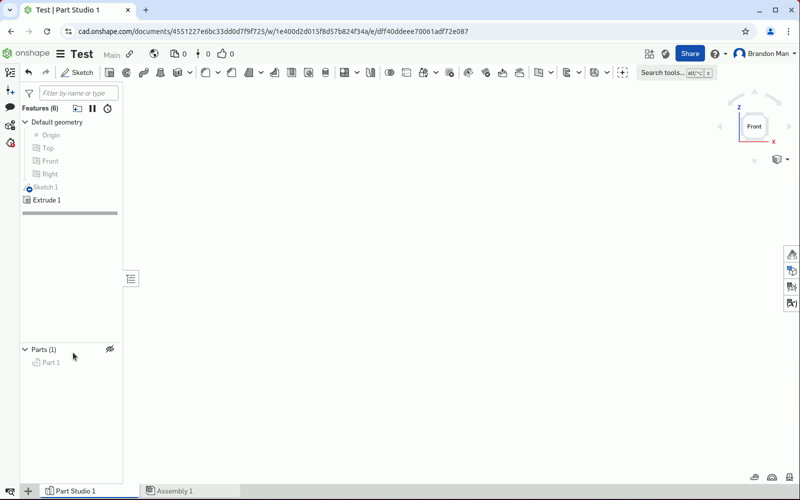
key_up(shift)
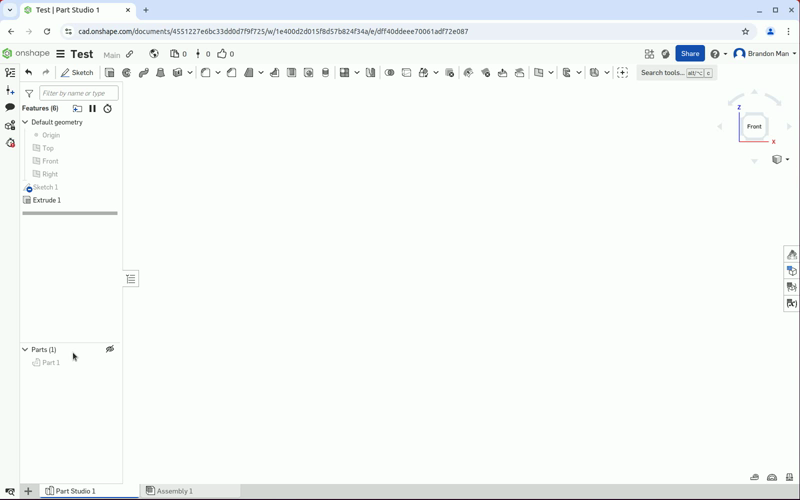
key(space)
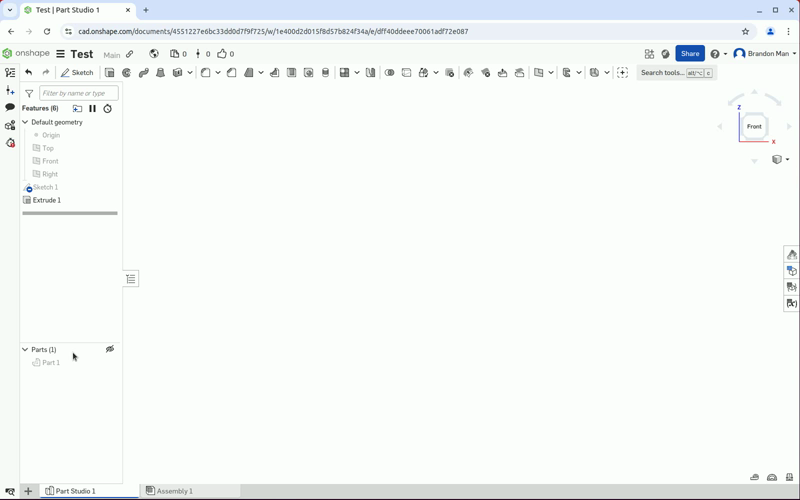
key_down(shift)
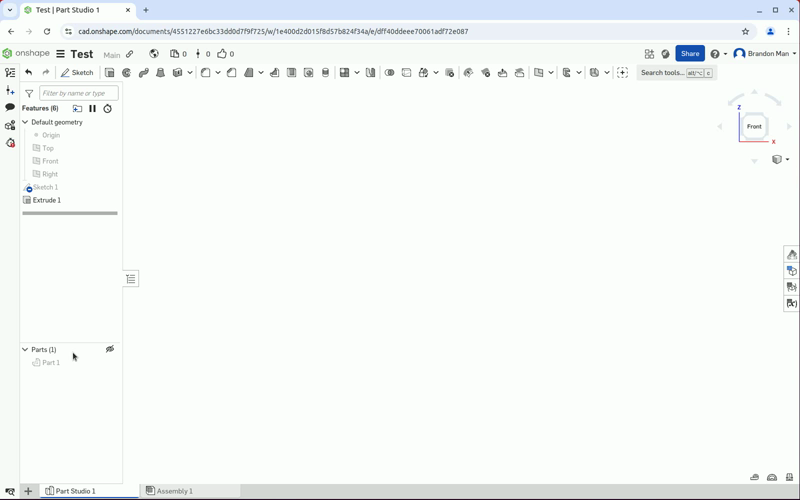
key(left)
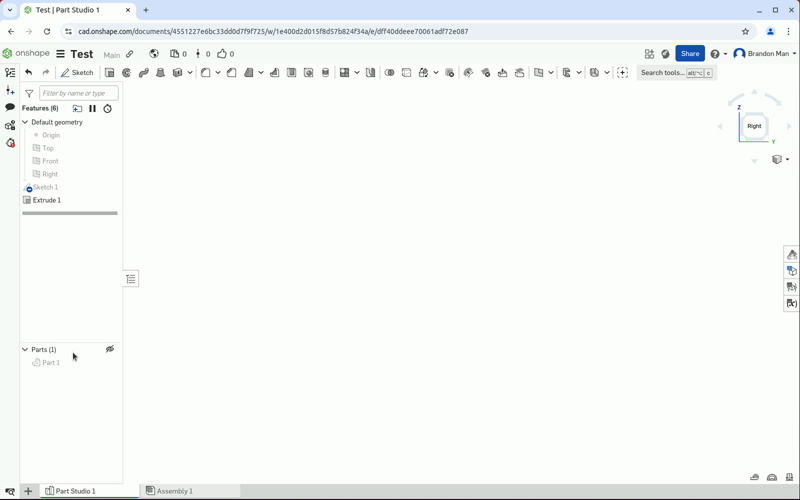
key_up(shift)
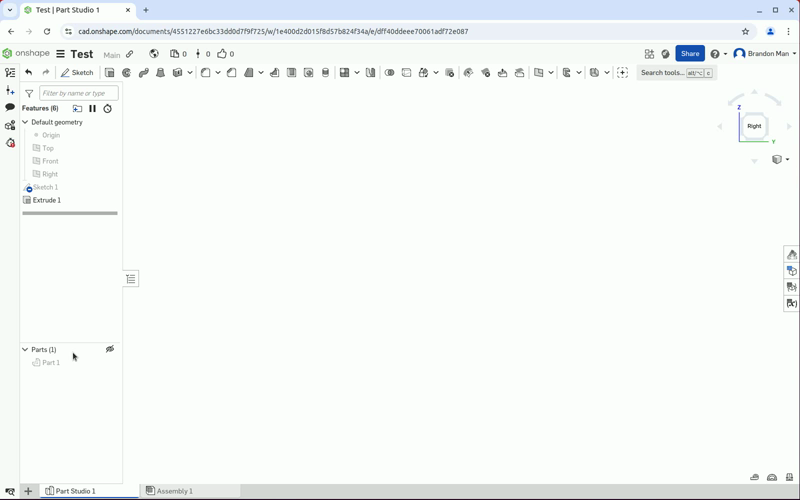
mouse_move(73, 352)
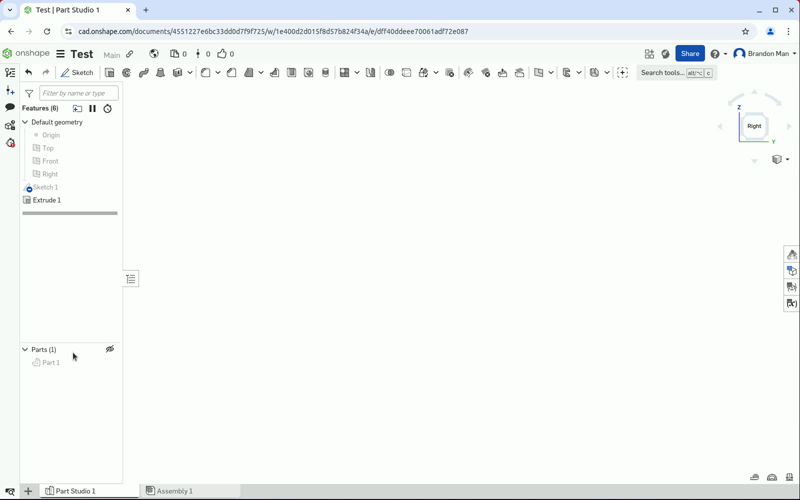
key(shift+y)
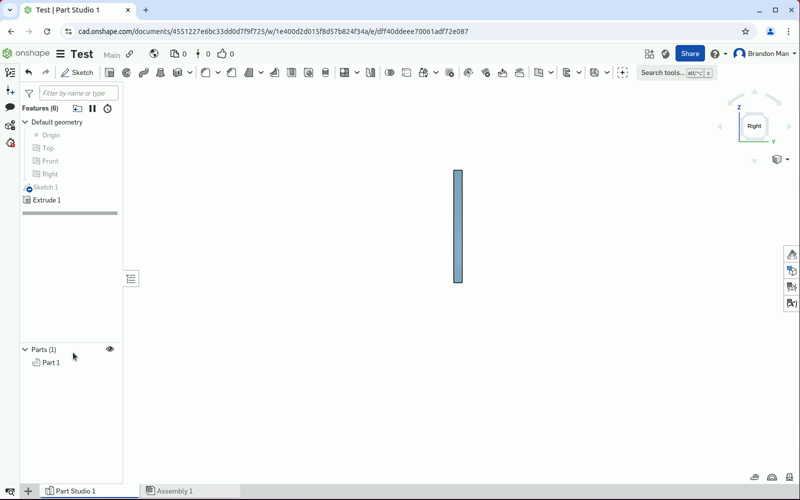
mouse_move(541, 75)
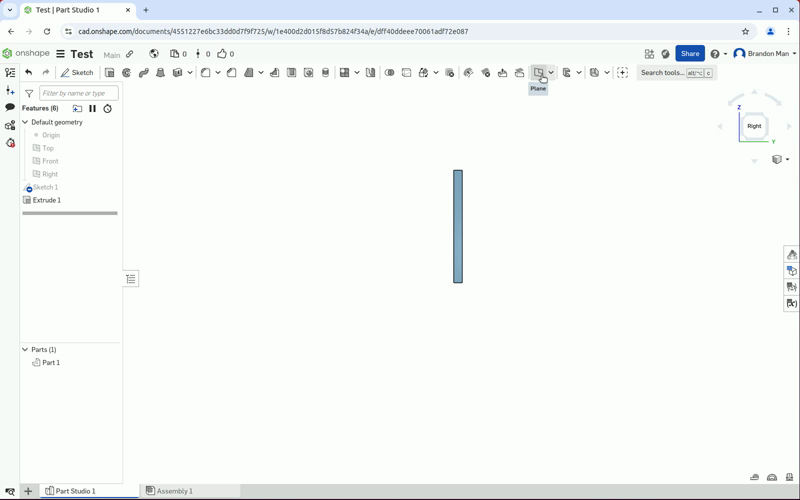
click(541, 75)
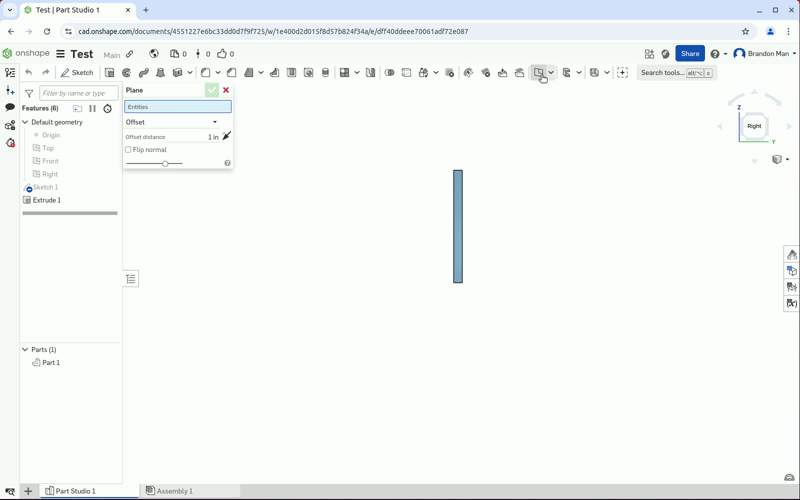
mouse_move(73, 176)
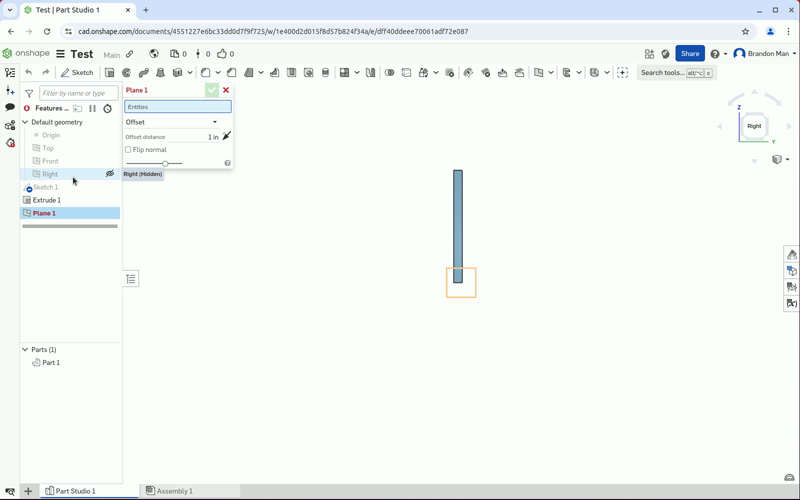
click(73, 176)
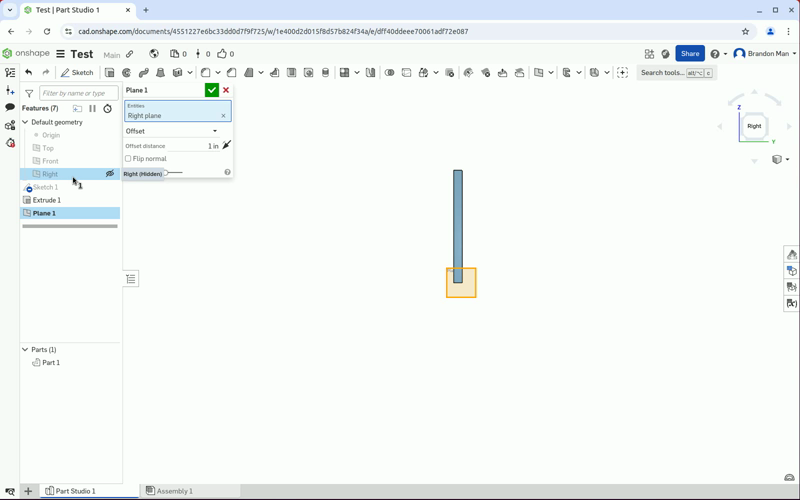
key(tab, 2)
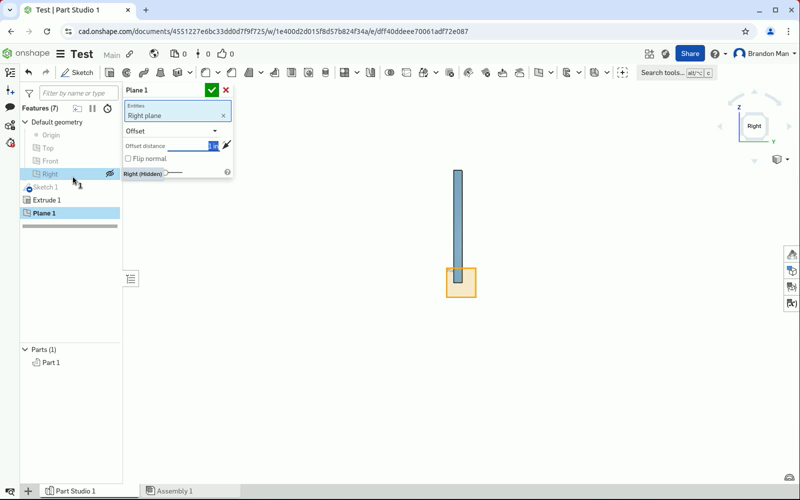
text(1.448)
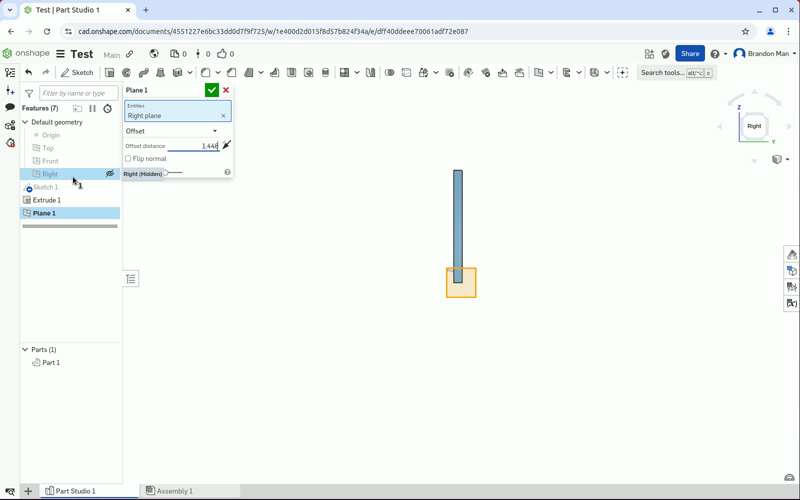
key(enter, 2)
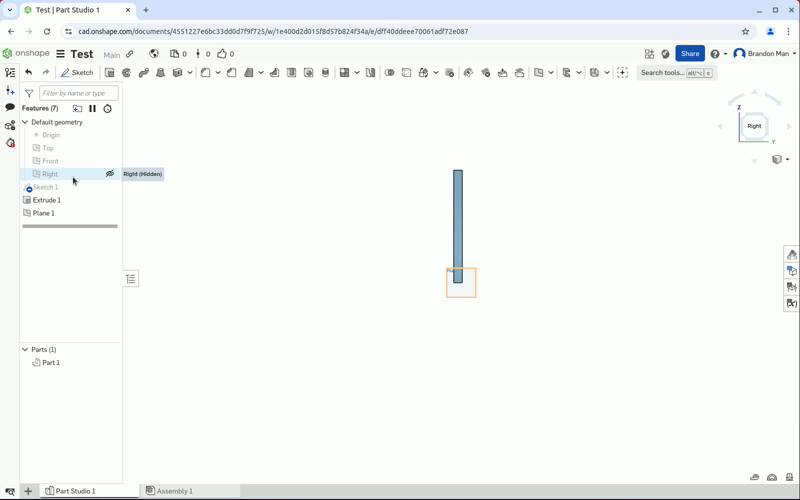
key(shift+s)
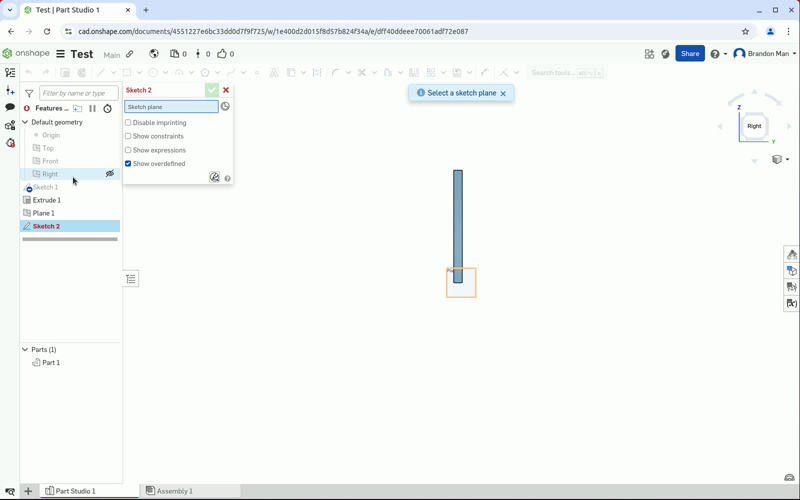
mouse_move(73, 215)
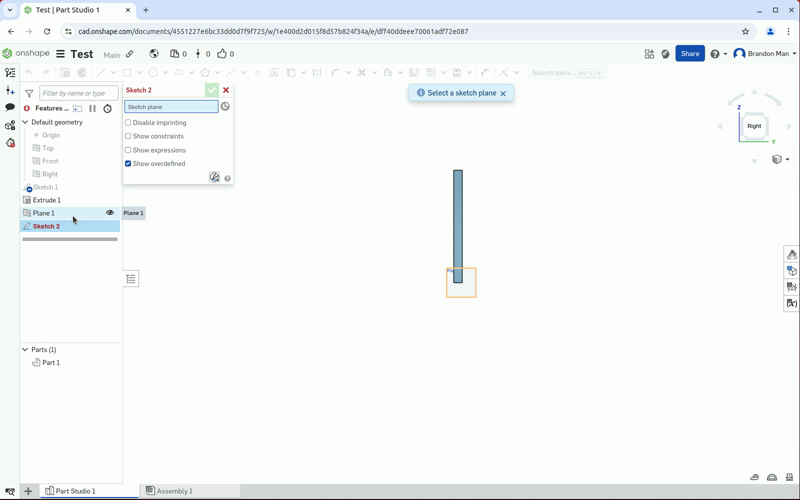
click(73, 215)
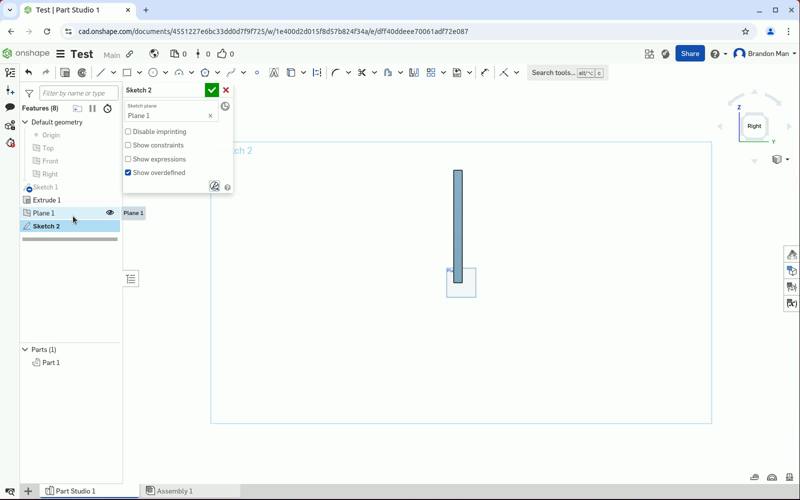
mouse_move(73, 352)
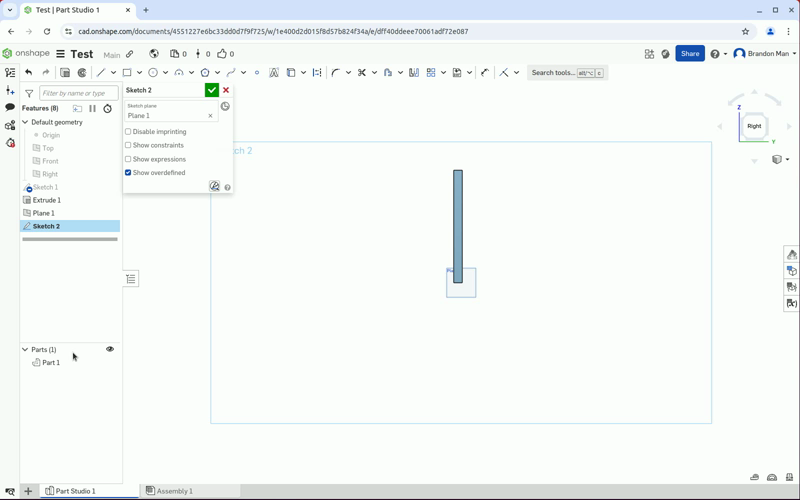
key(y)
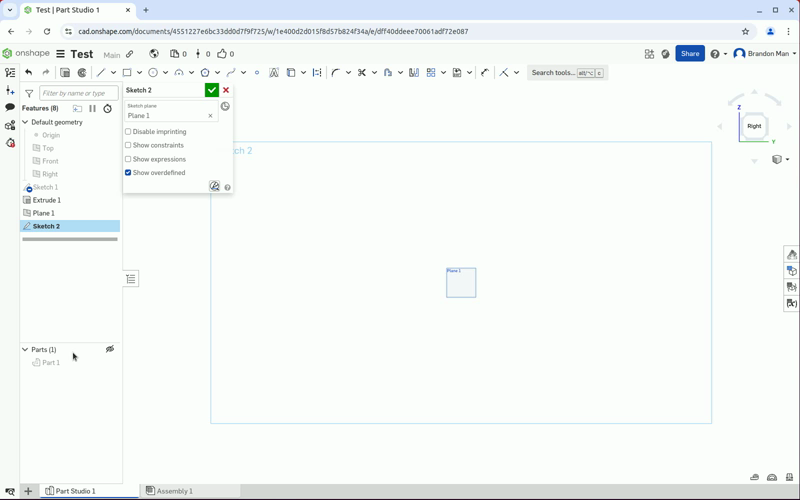
key(l)
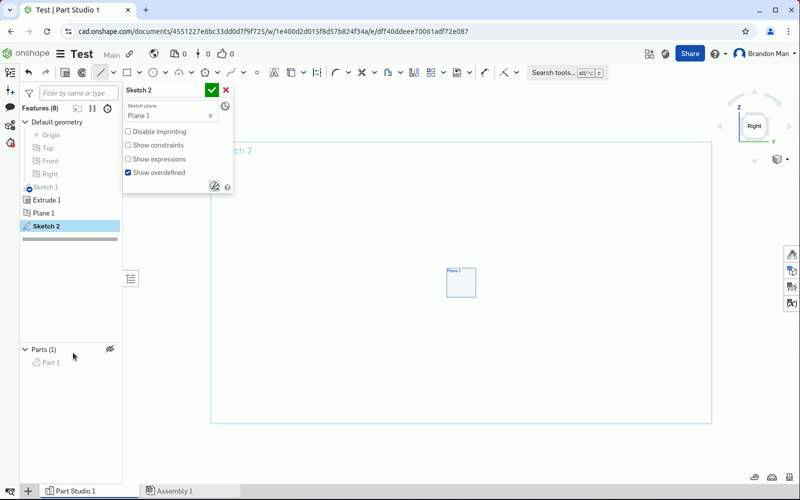
key_down(shift)
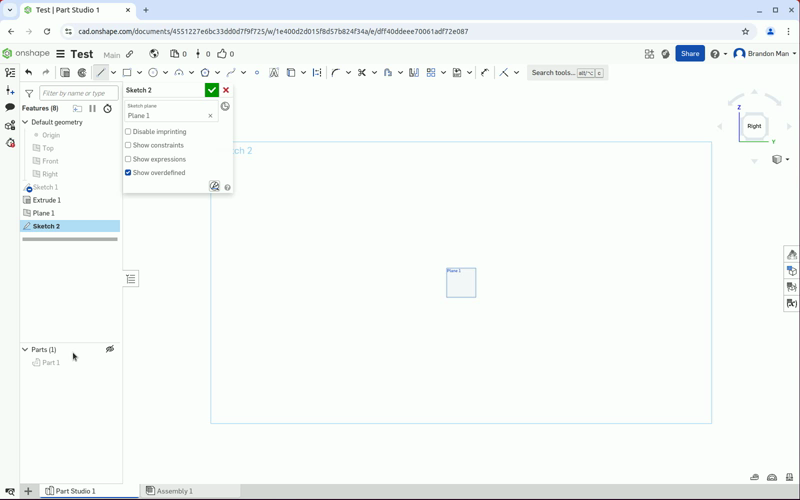
mouse_move(456, 180)
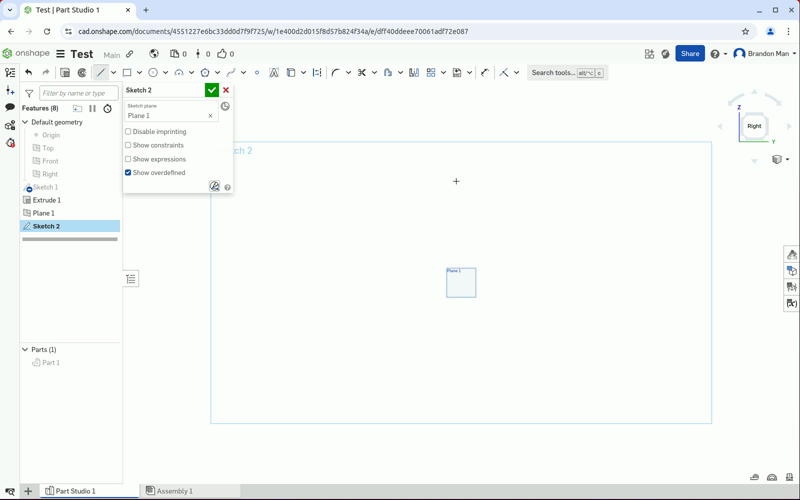
click(456, 180)
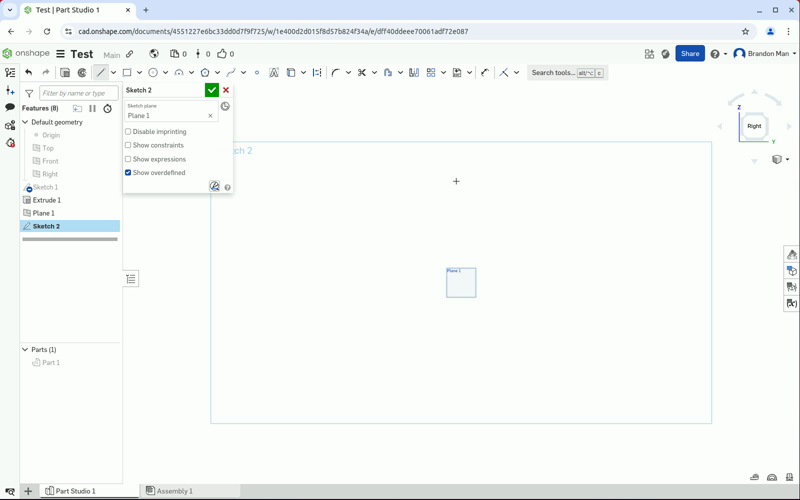
key_up(shift)
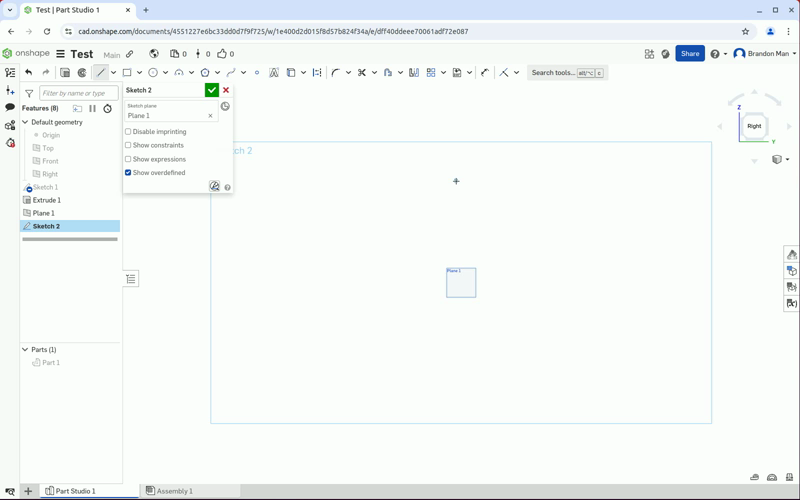
key_down(shift)
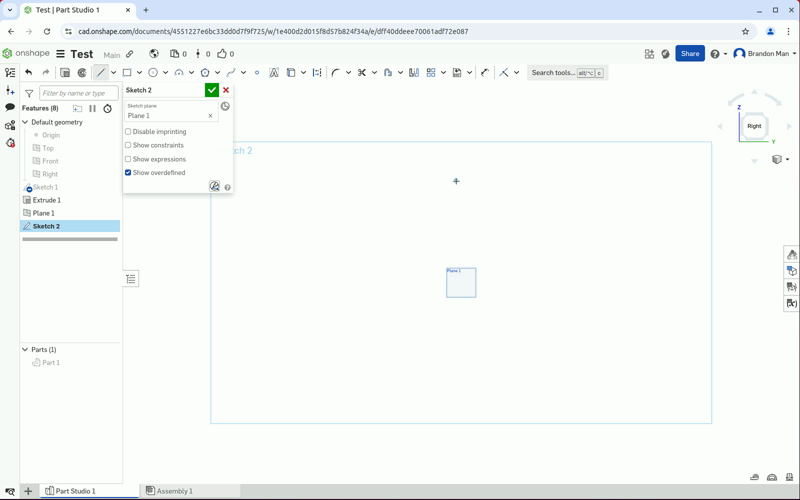
mouse_move(486, 180)
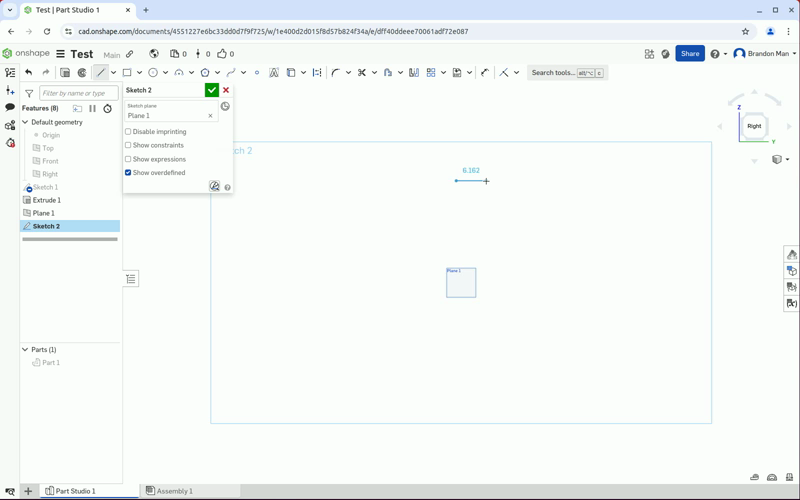
mouse_move(458, 180)
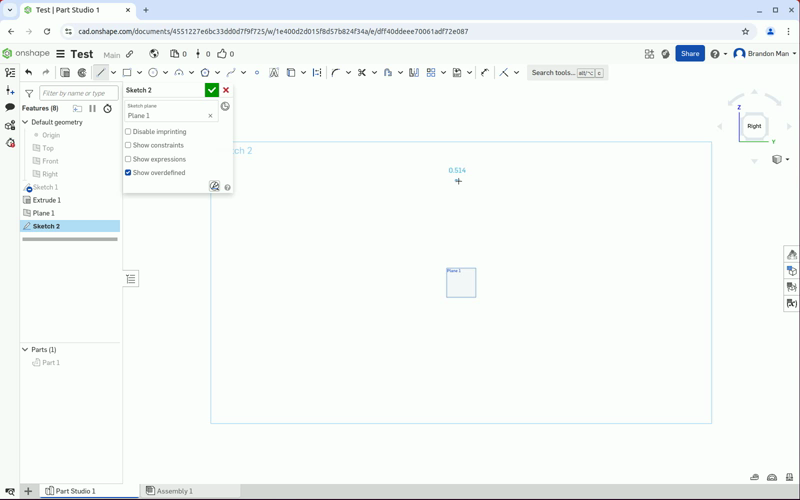
scroll(6)
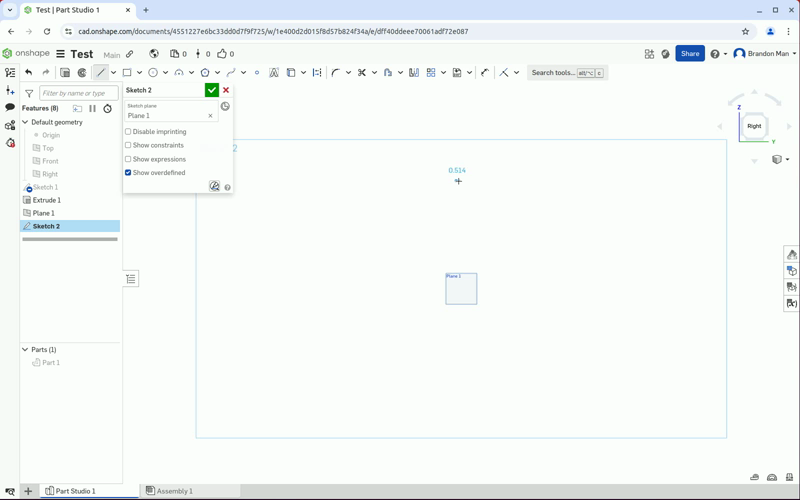
scroll(6)
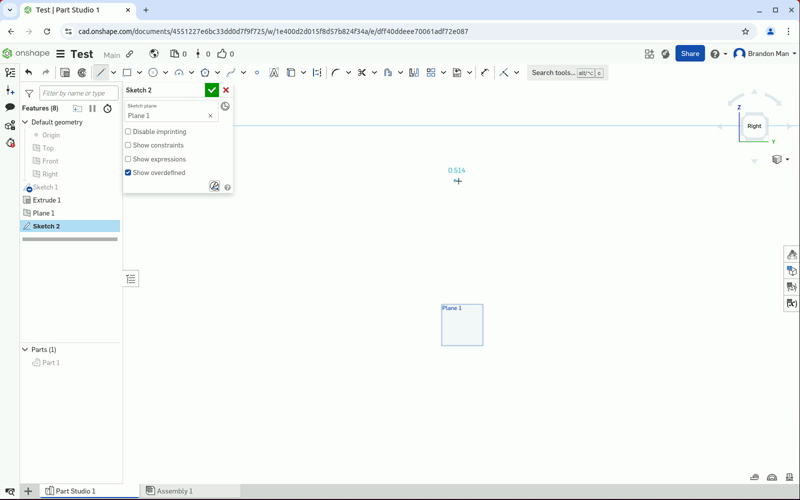
scroll(6)
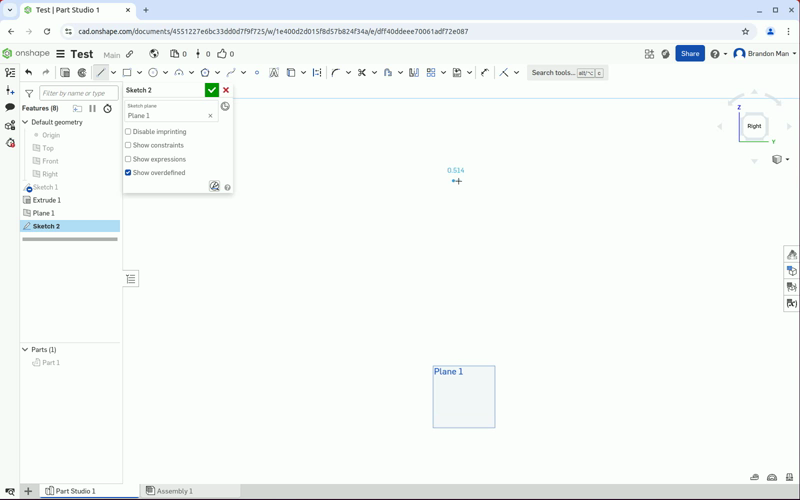
scroll(6)
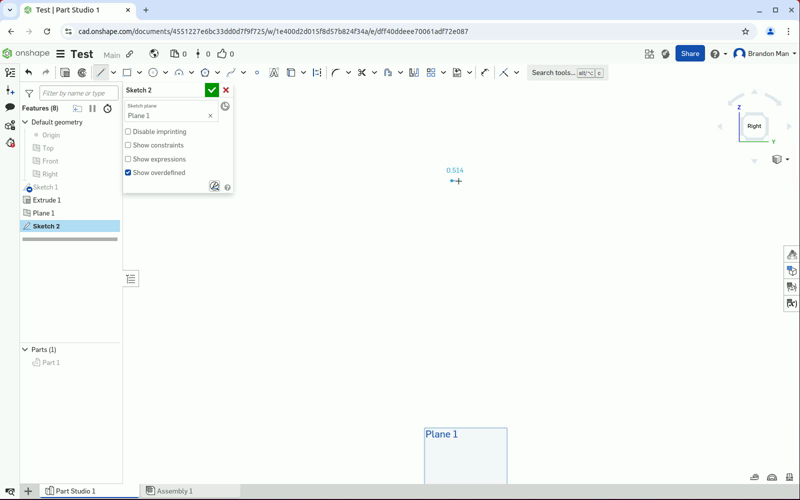
scroll(6)
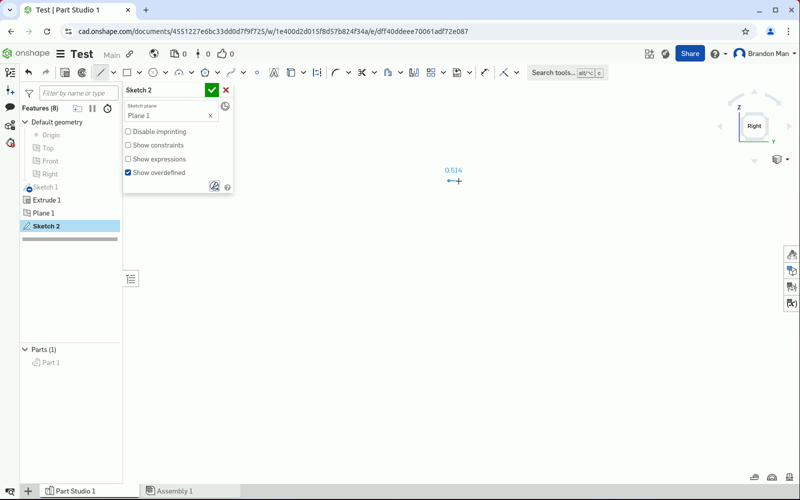
scroll(6)
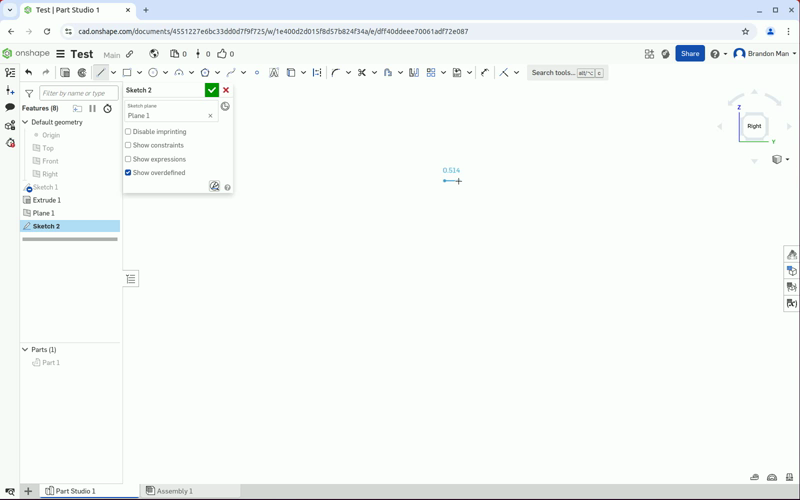
scroll(6)
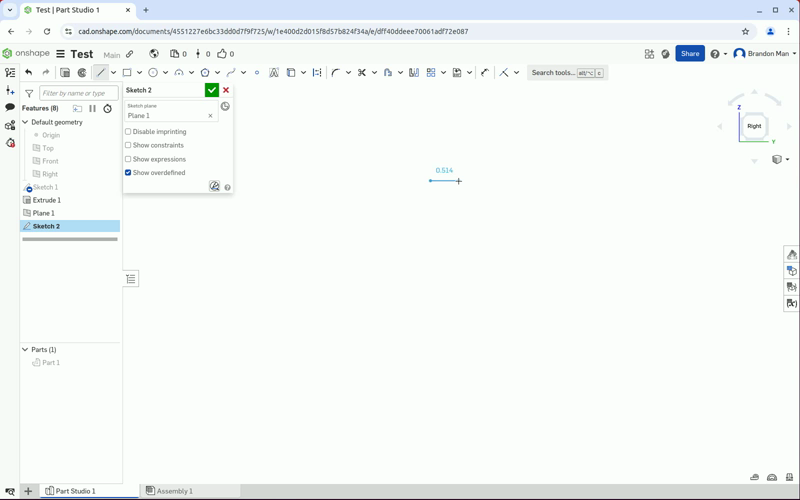
click(458, 180)
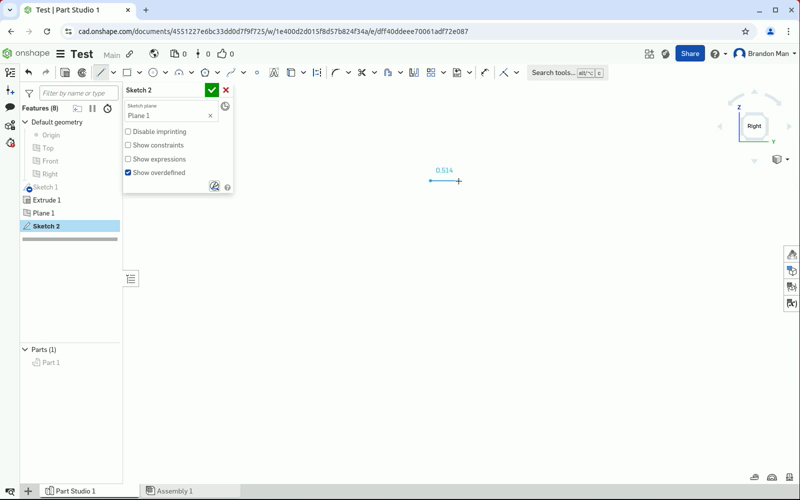
scroll(-6)
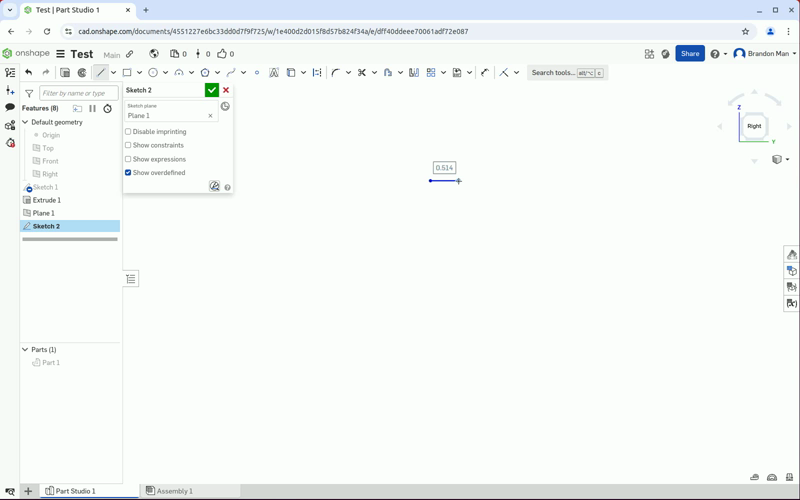
scroll(-6)
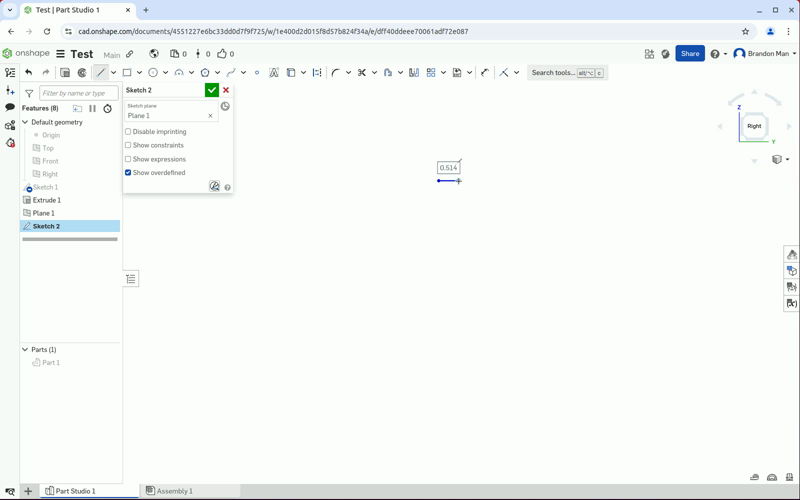
scroll(-6)
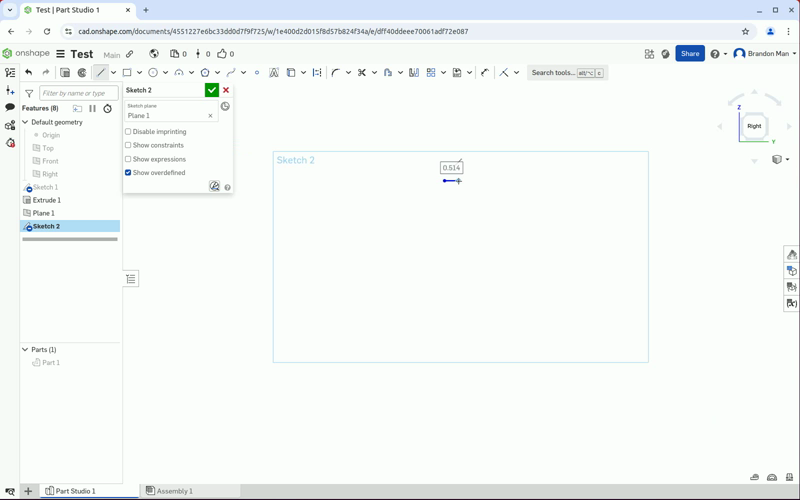
scroll(-6)
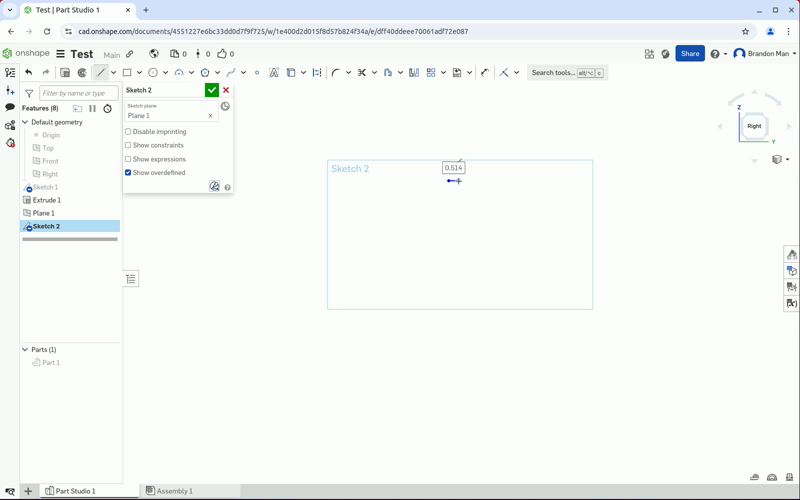
scroll(-6)
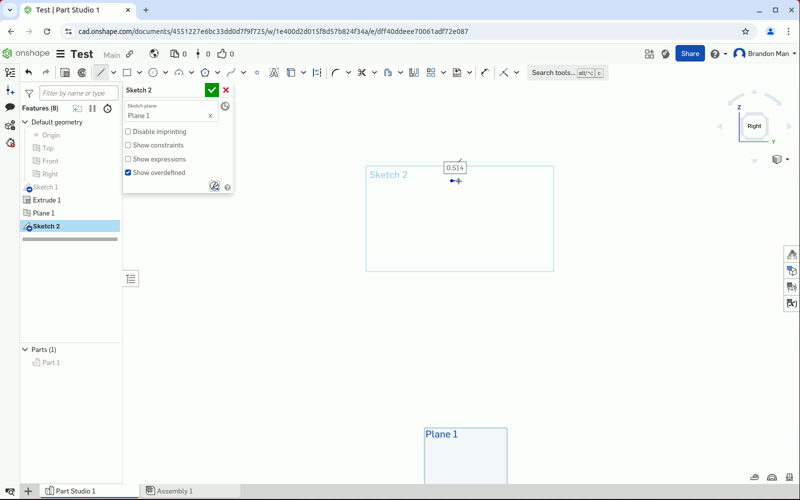
scroll(-6)
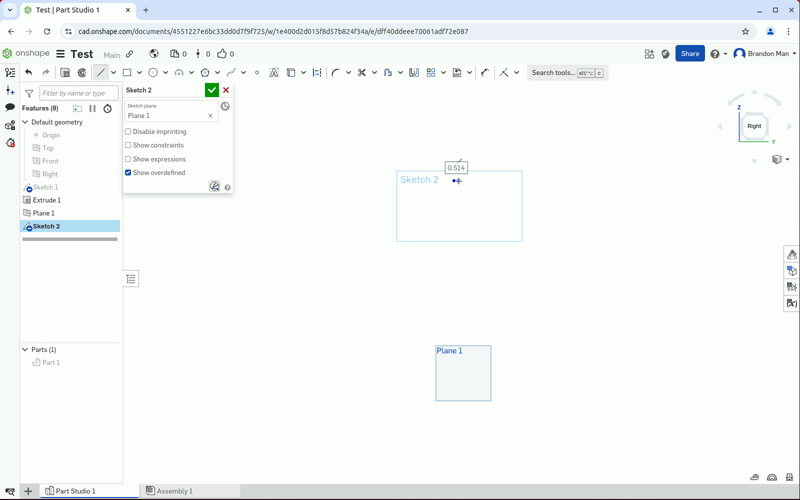
scroll(-6)
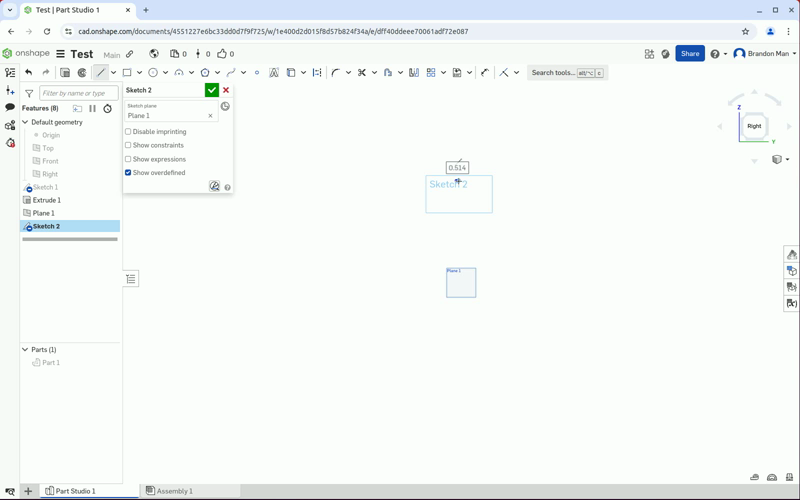
key_up(shift)
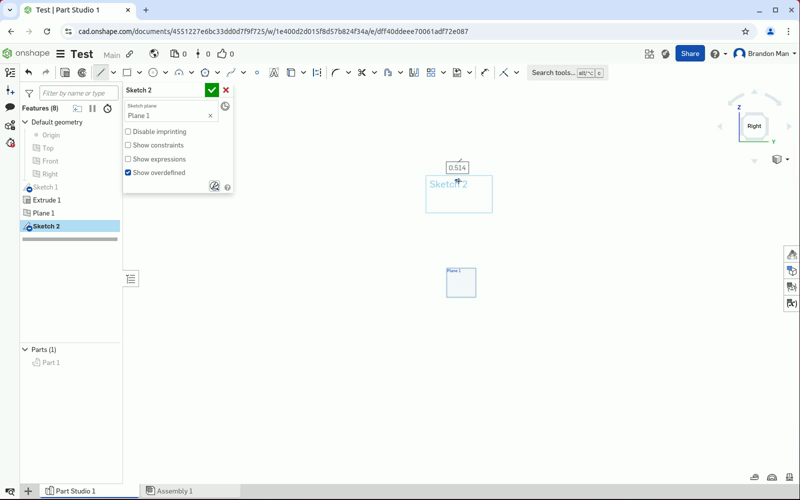
key_down(shift)
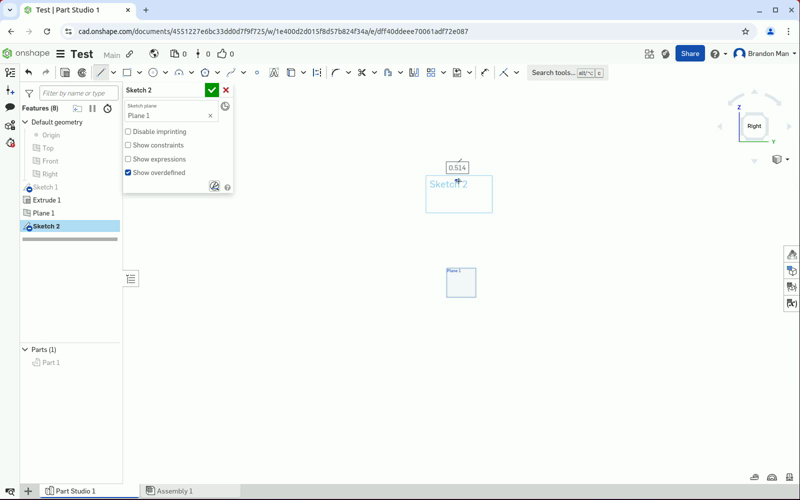
mouse_move(489, 180)
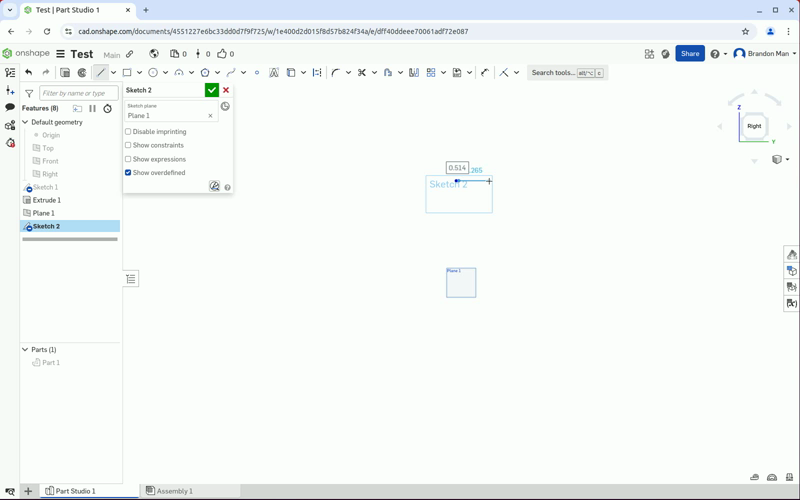
mouse_move(458, 172)
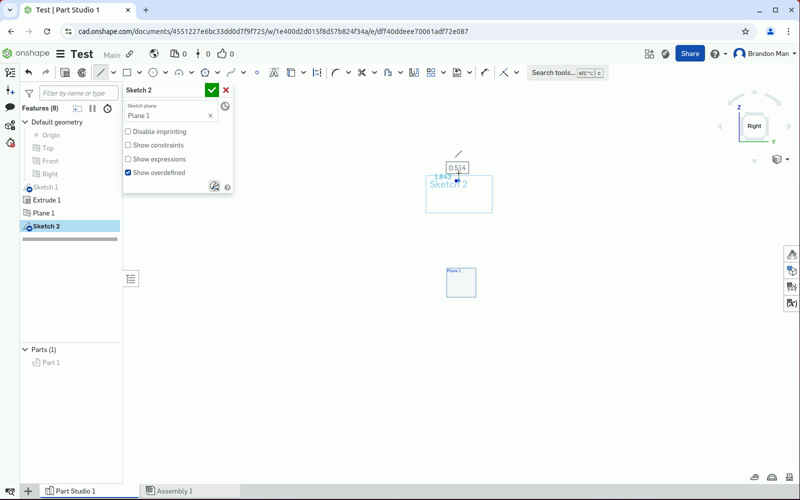
click(458, 172)
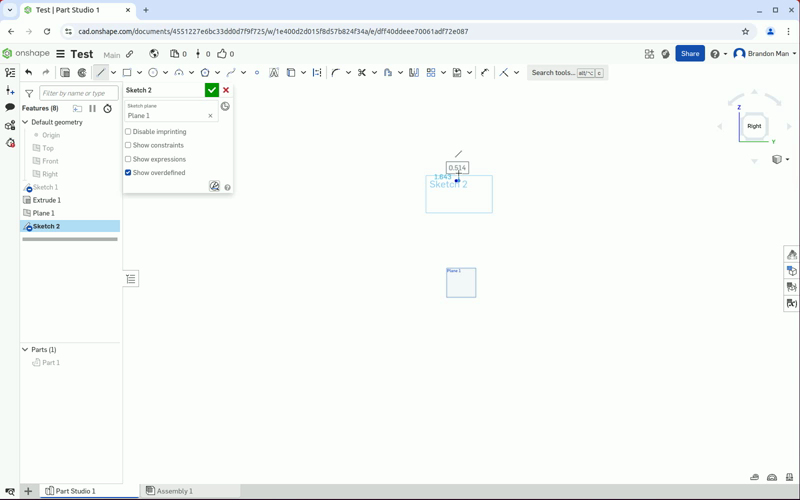
key_up(shift)
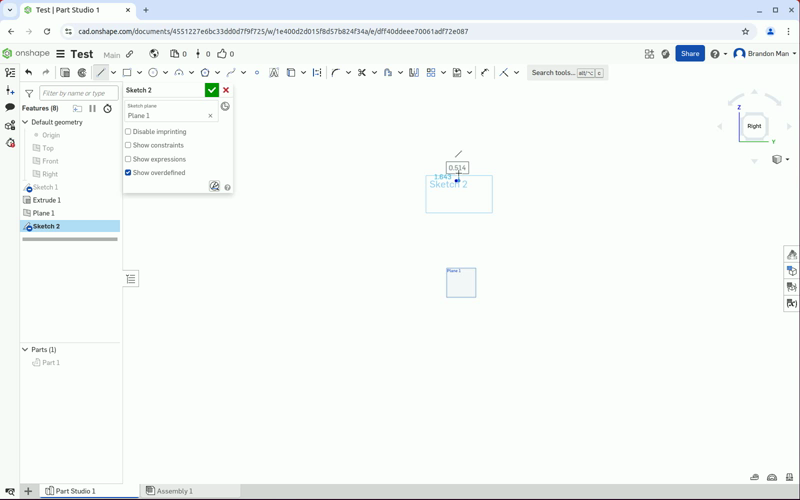
key_down(shift)
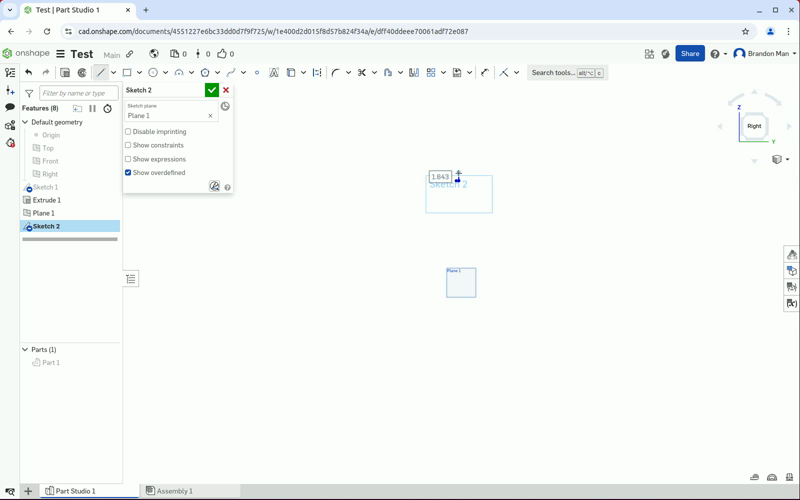
mouse_move(489, 172)
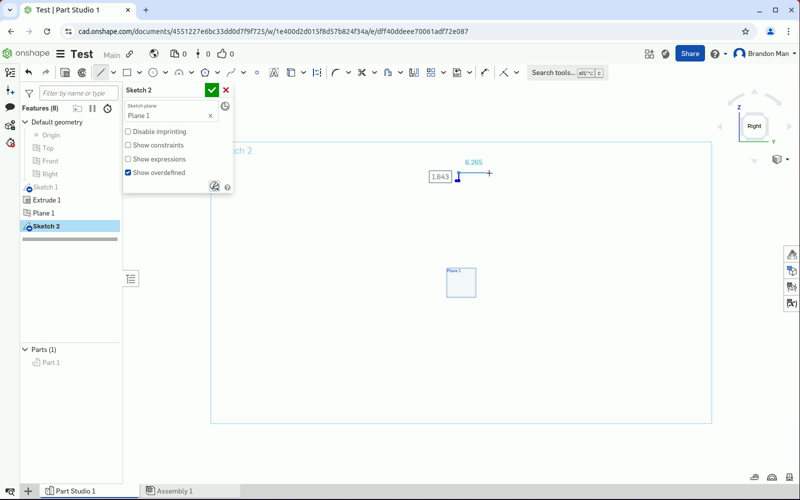
mouse_move(456, 172)
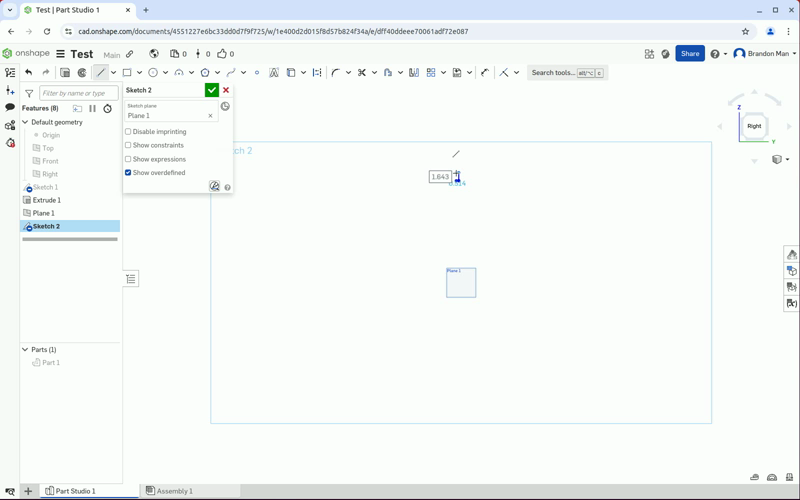
scroll(6)
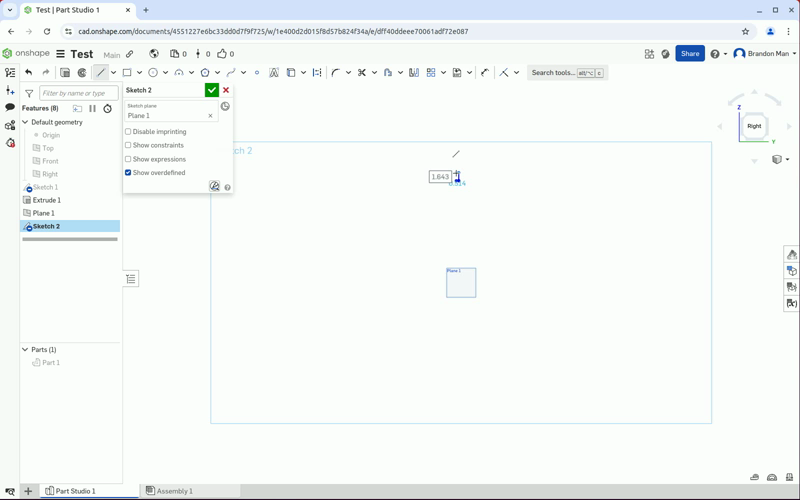
scroll(6)
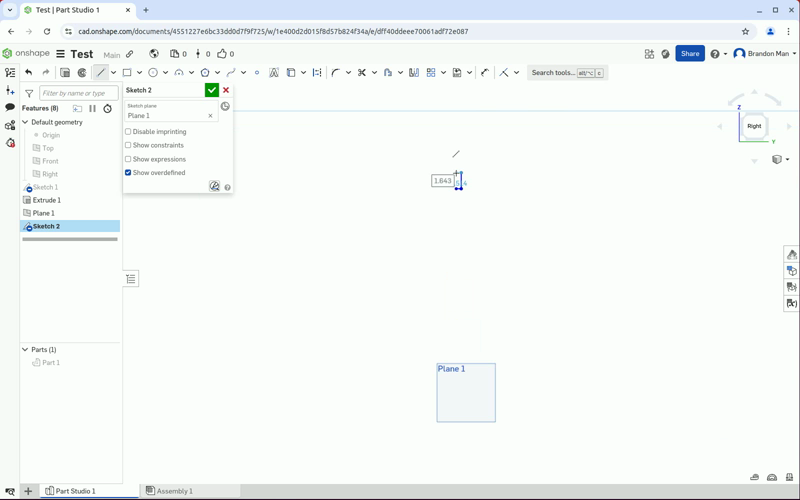
scroll(6)
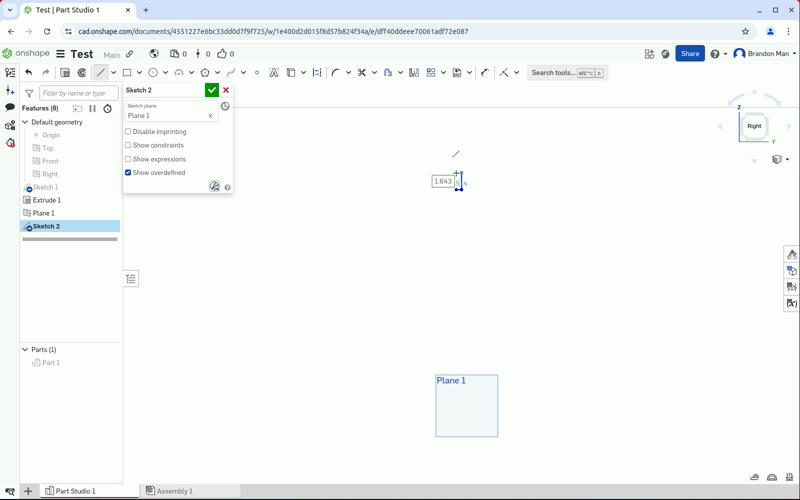
scroll(6)
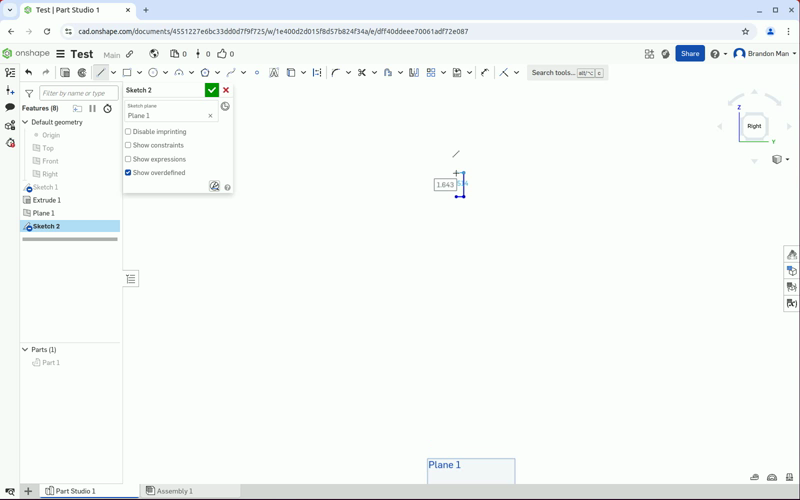
scroll(6)
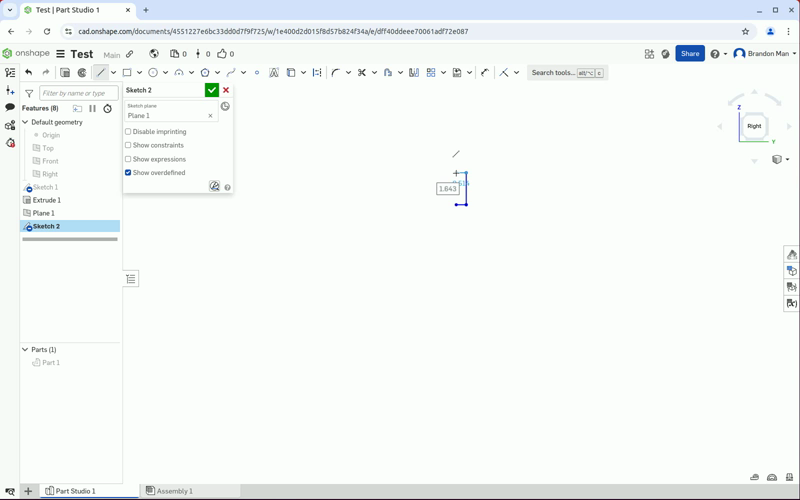
scroll(6)
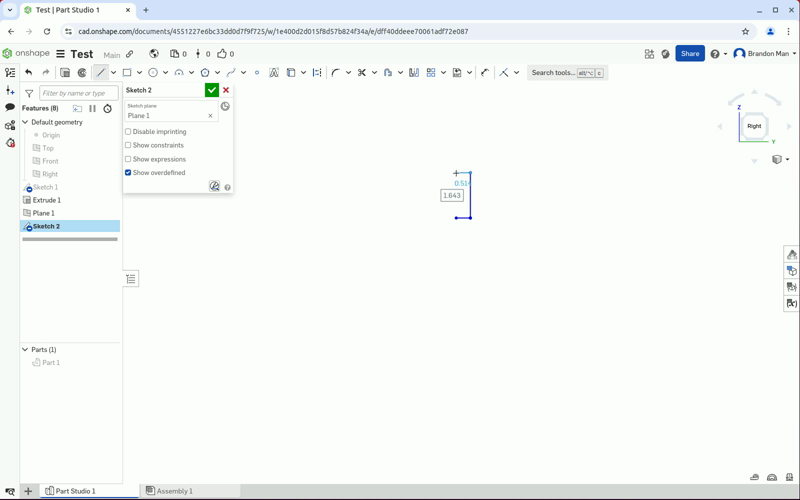
scroll(6)
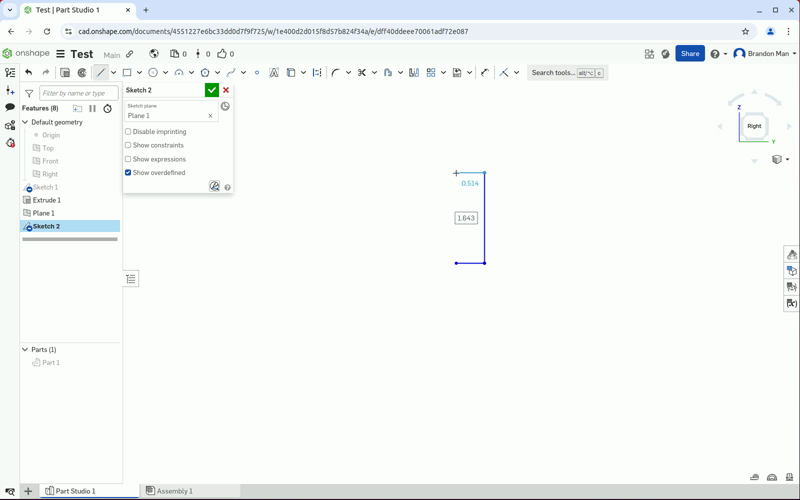
click(456, 172)
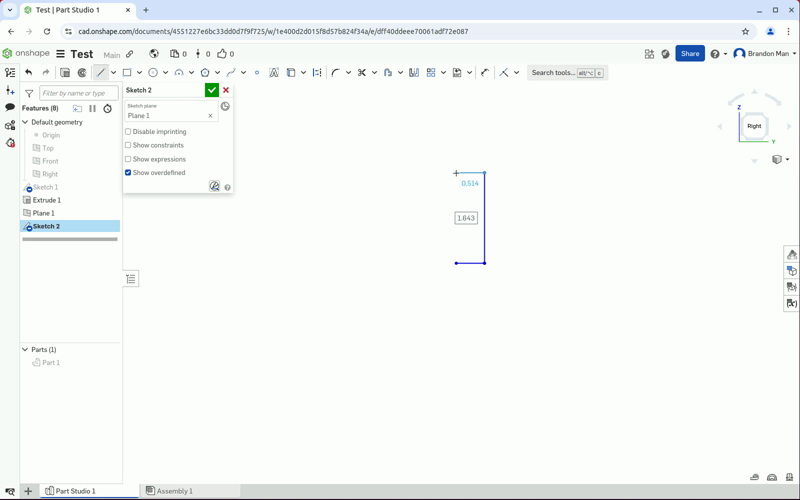
scroll(-6)
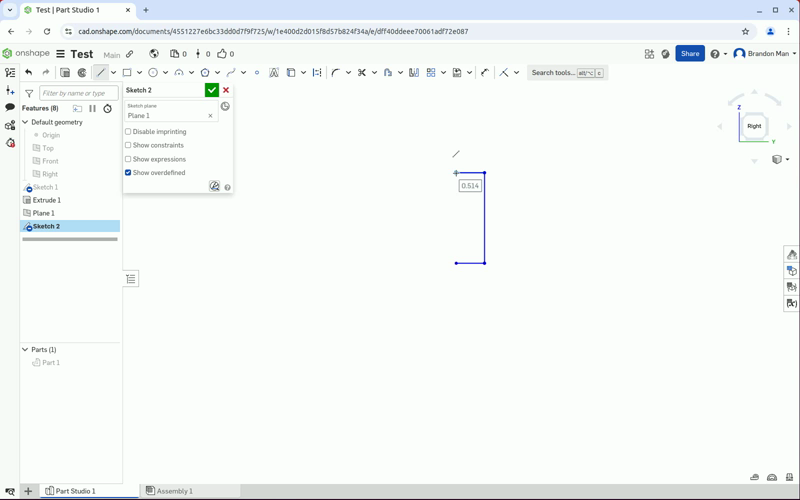
scroll(-6)
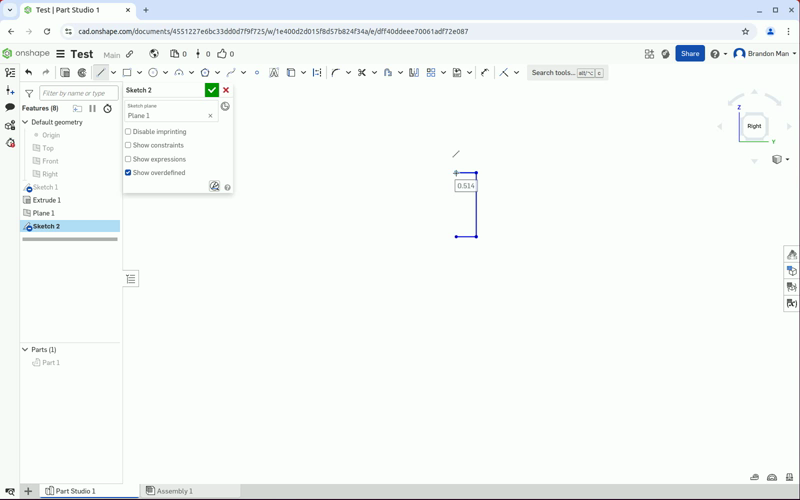
scroll(-6)
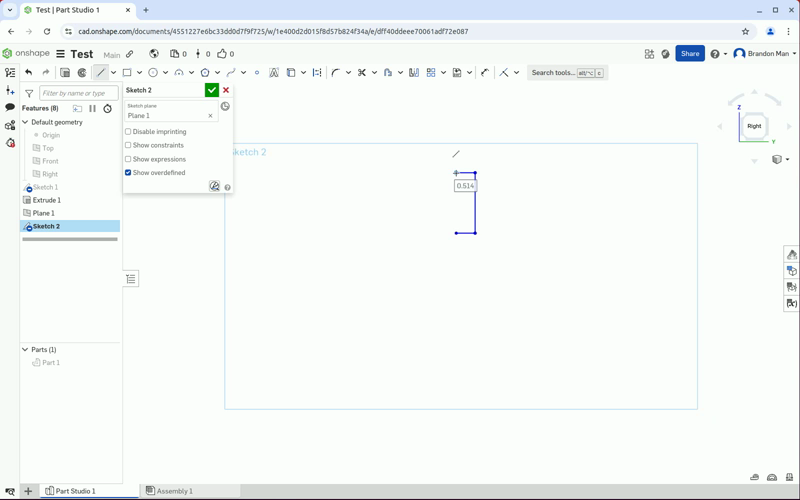
scroll(-6)
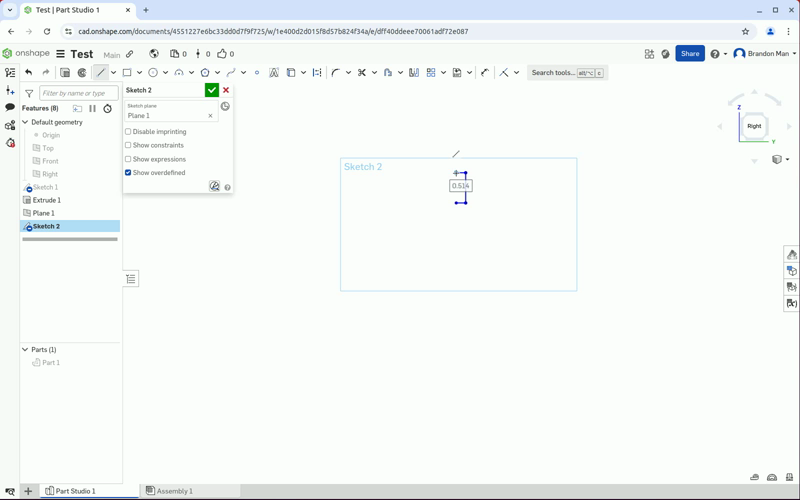
scroll(-6)
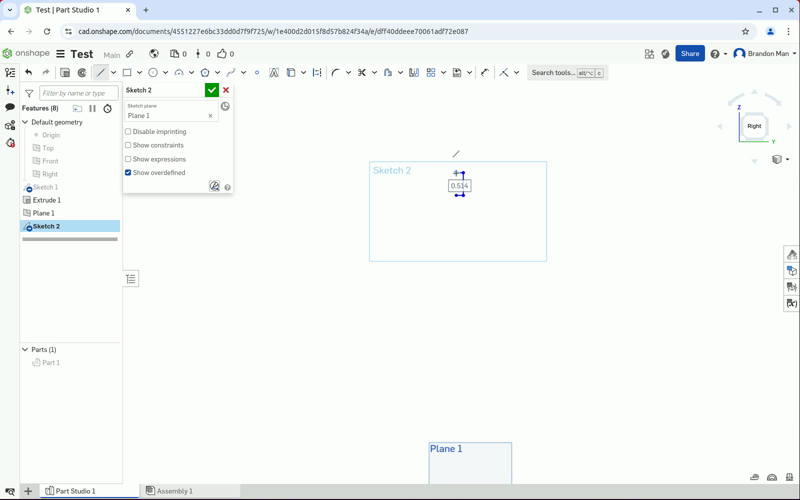
scroll(-6)
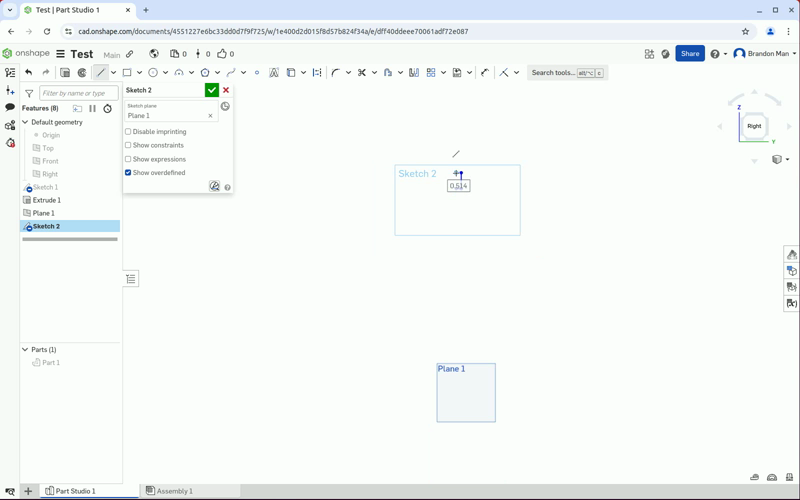
scroll(-6)
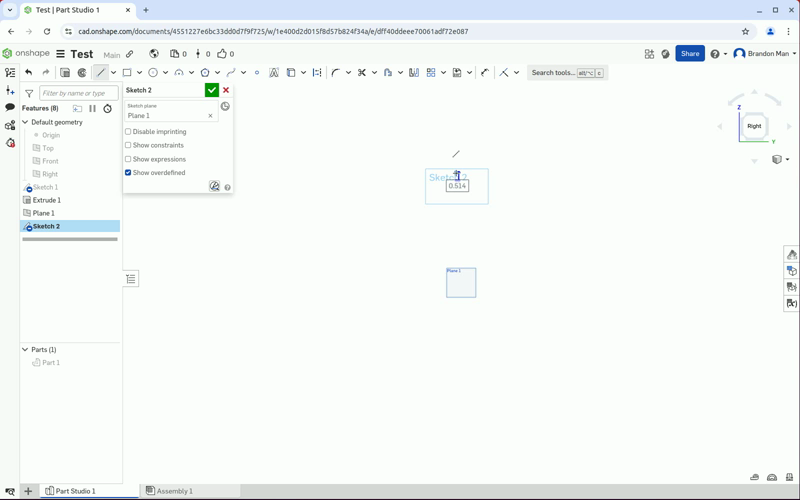
key_up(shift)
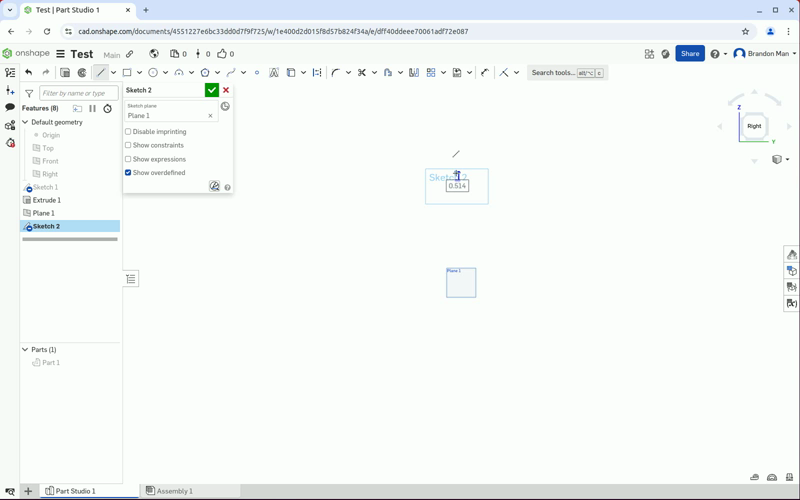
mouse_move(486, 172)
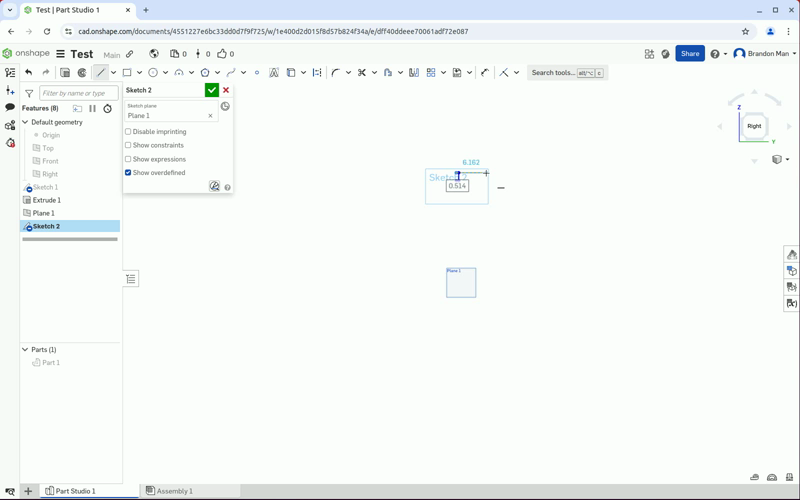
key_down(shift)
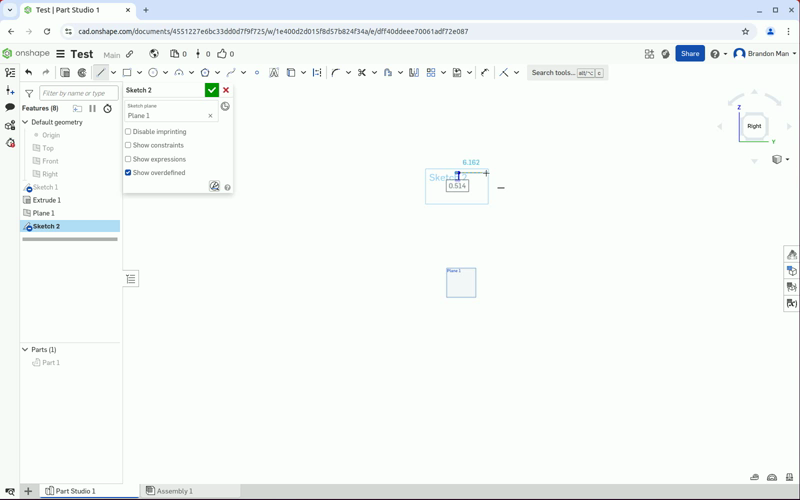
mouse_move(456, 180)
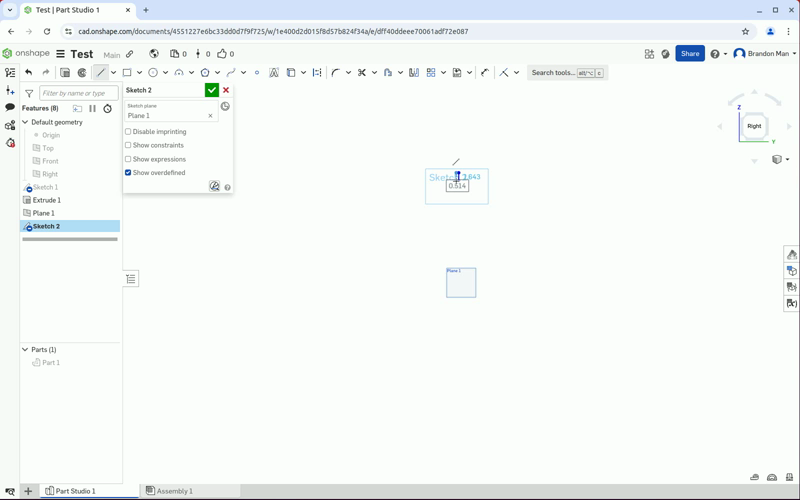
scroll(6)
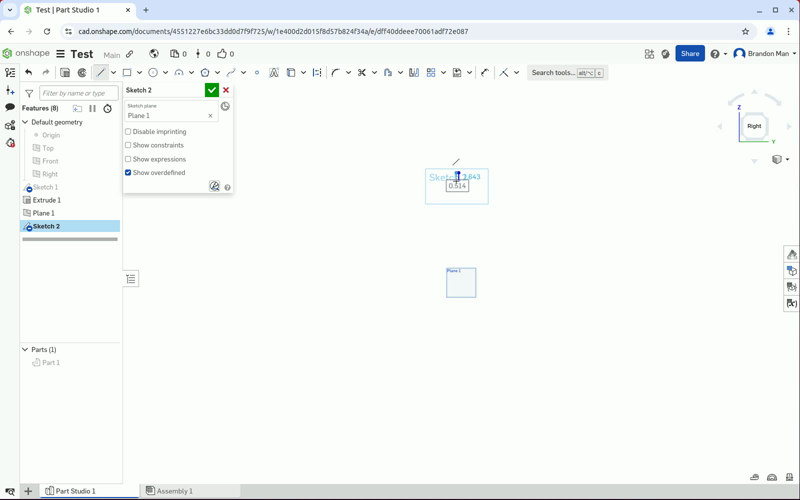
scroll(6)
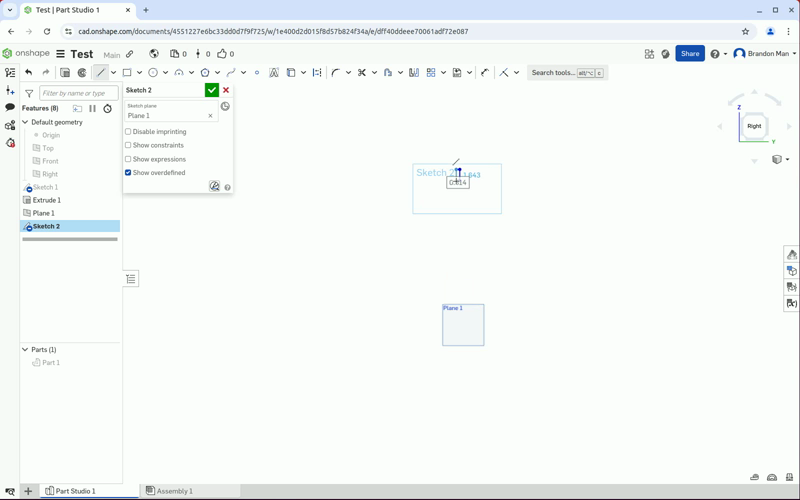
scroll(6)
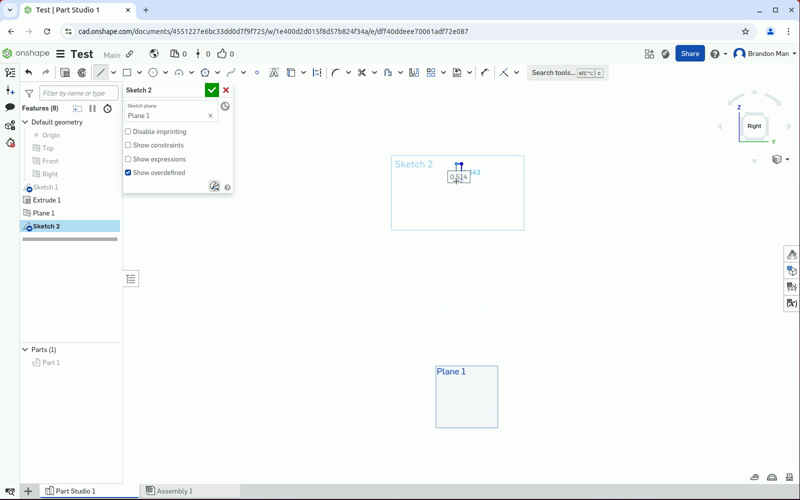
scroll(6)
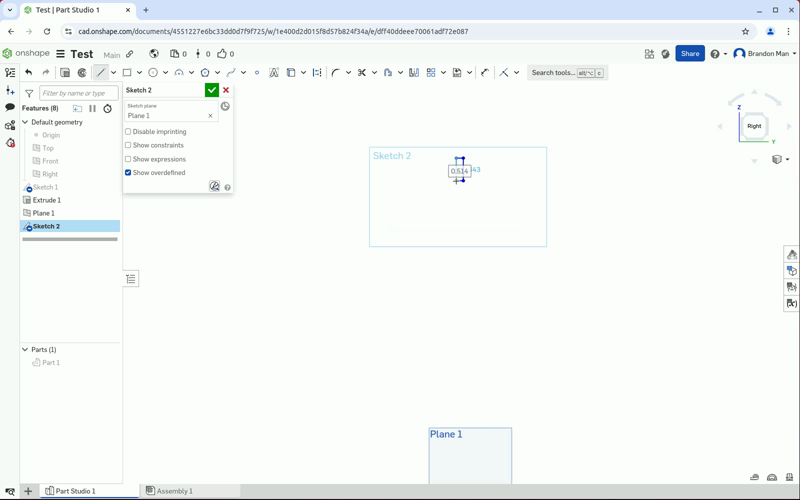
scroll(6)
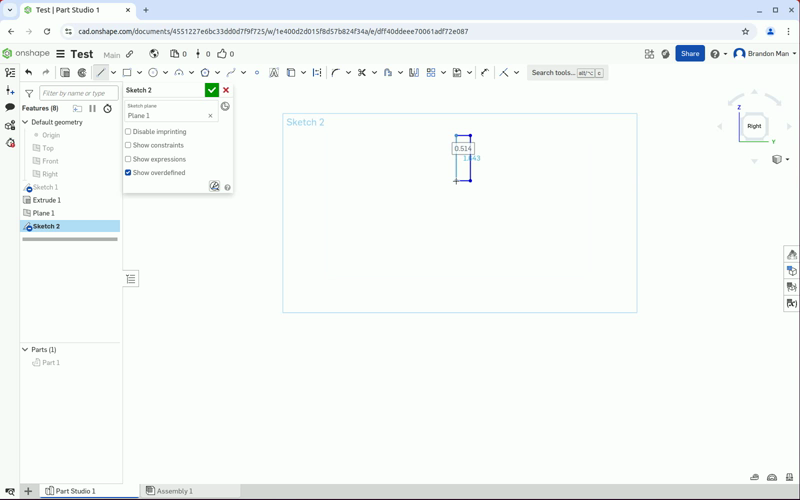
scroll(6)
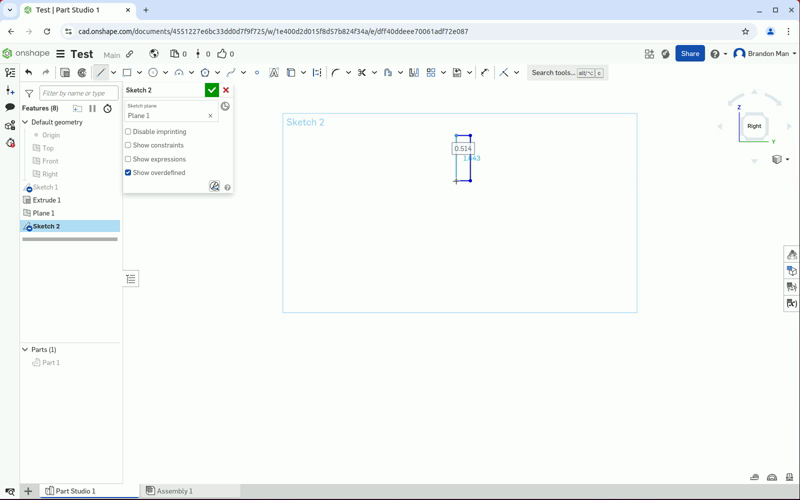
scroll(6)
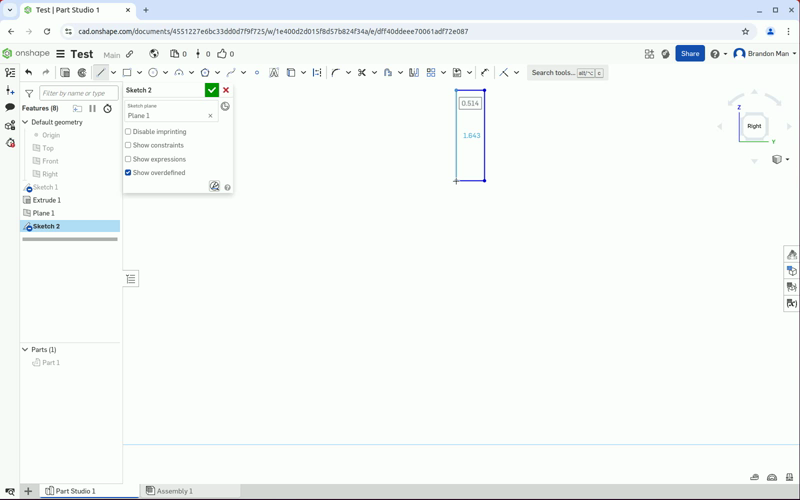
key_up(shift)
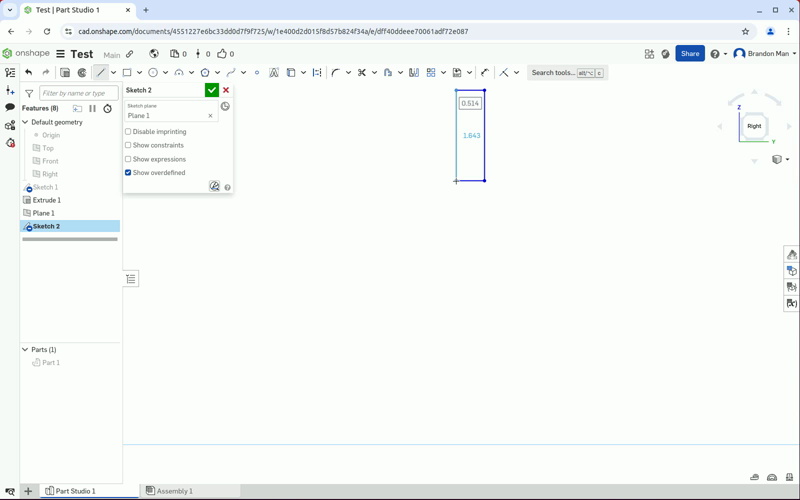
click(456, 180)
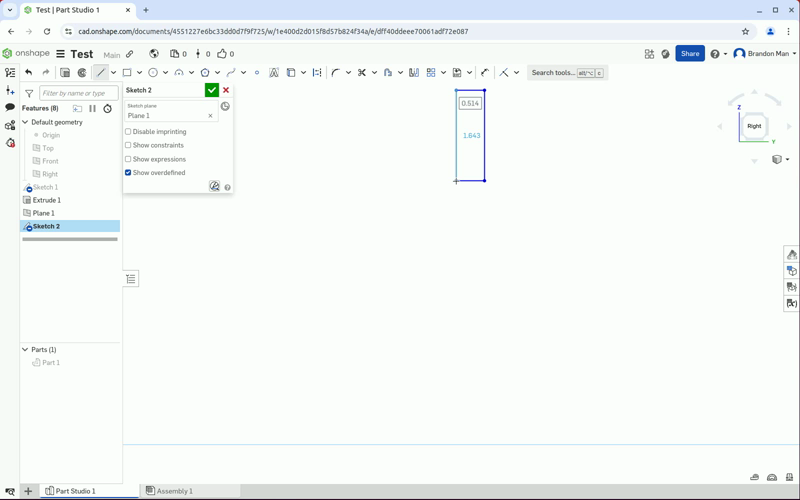
scroll(-6)
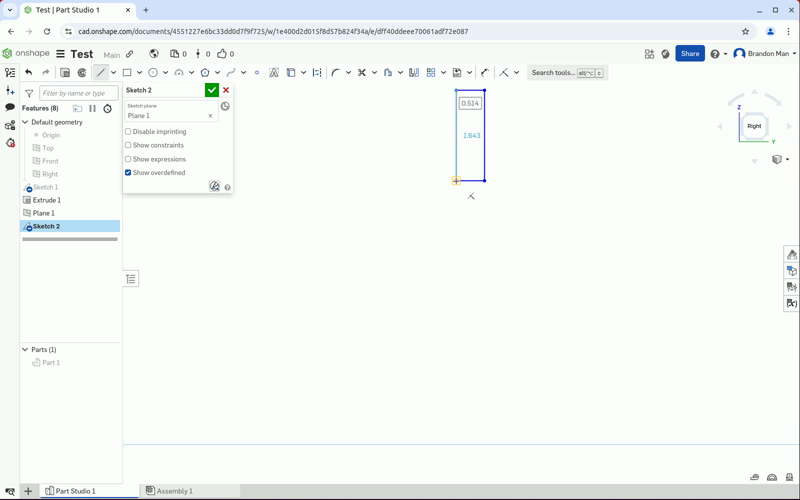
scroll(-6)
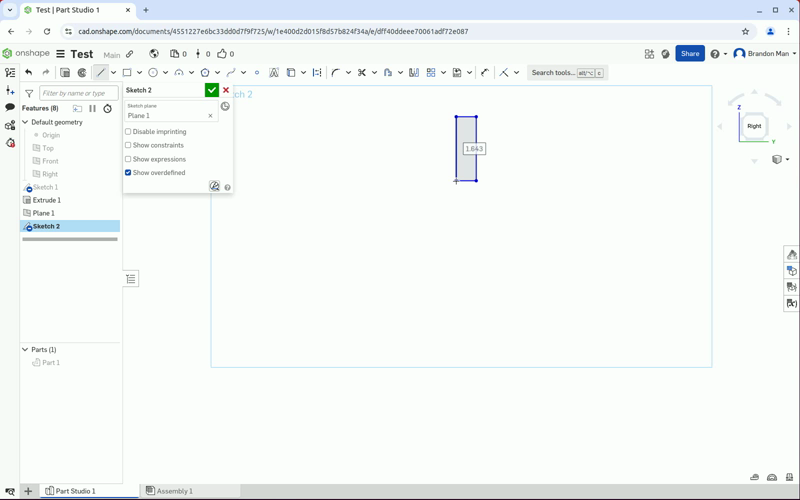
scroll(-6)
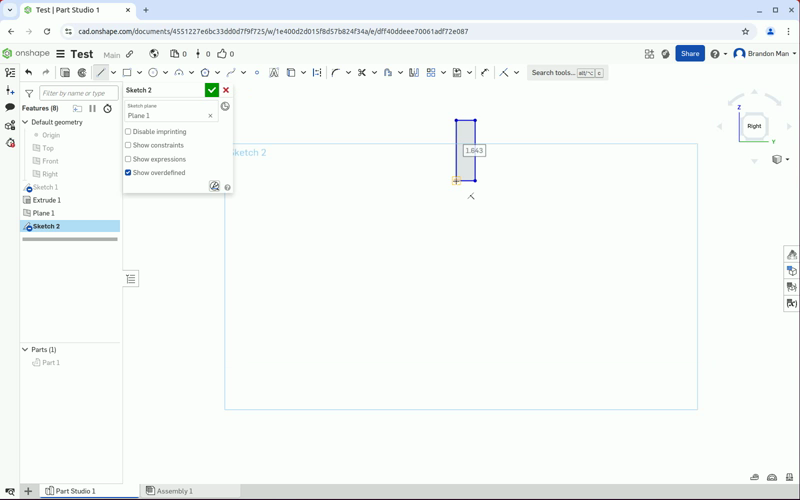
scroll(-6)
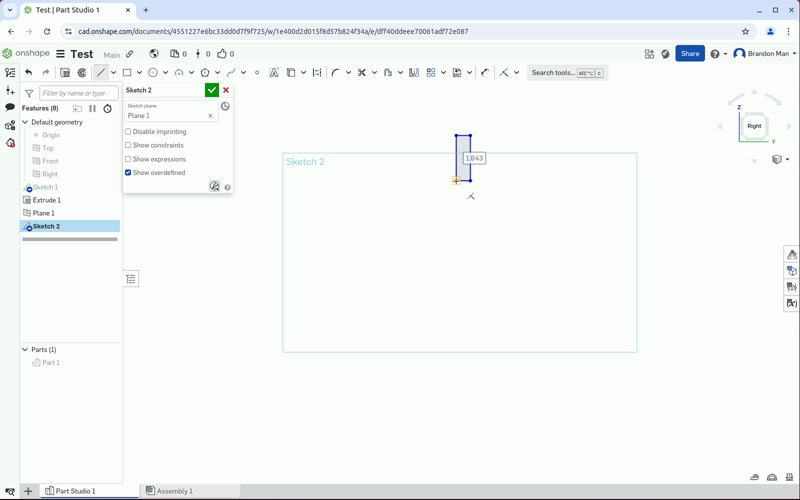
scroll(-6)
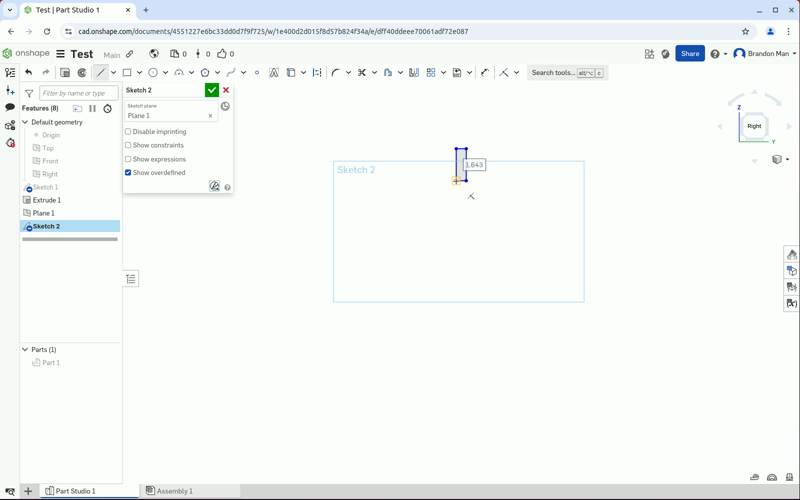
scroll(-6)
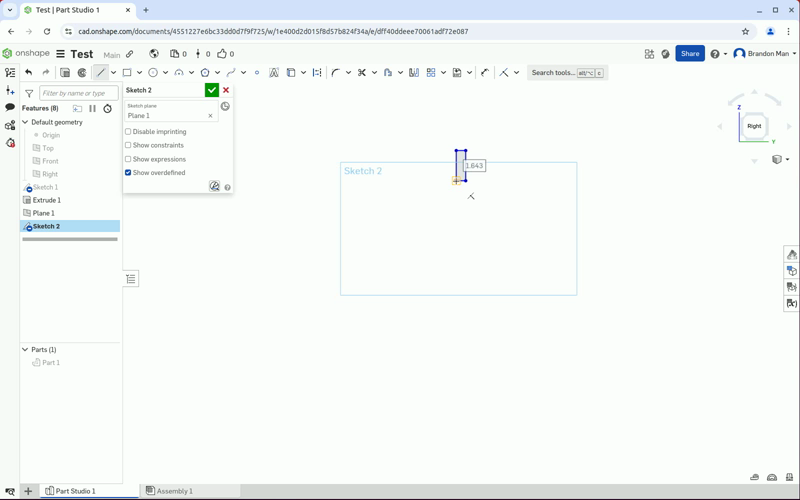
scroll(-6)
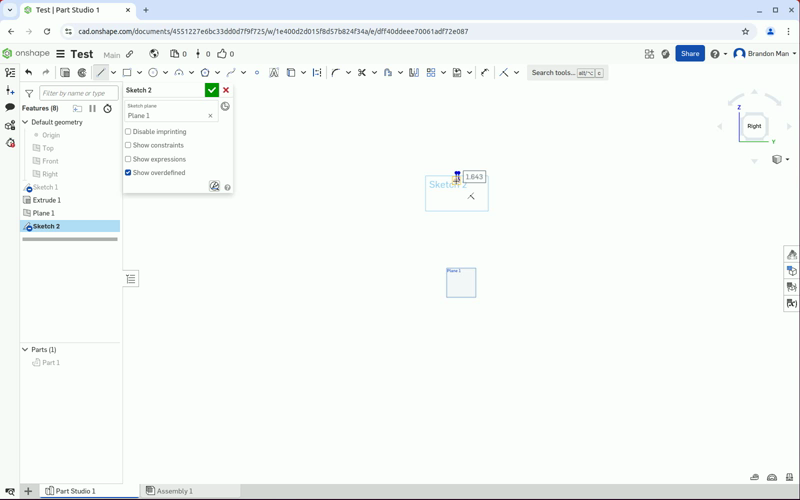
key(esc)
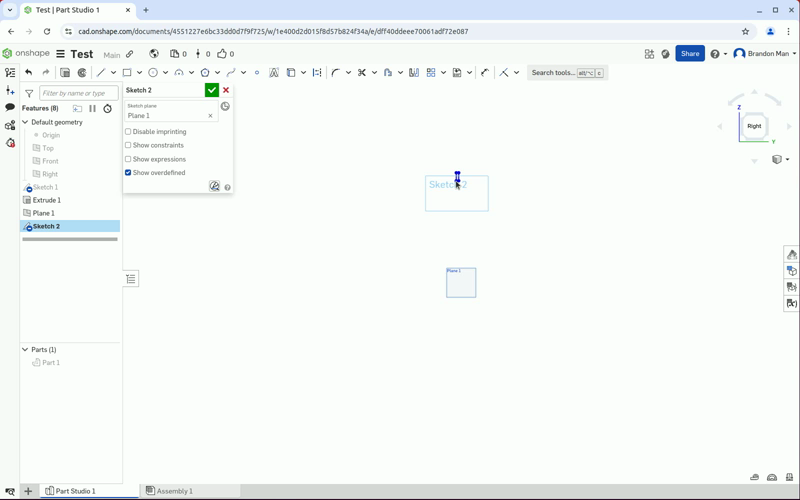
mouse_move(456, 177)
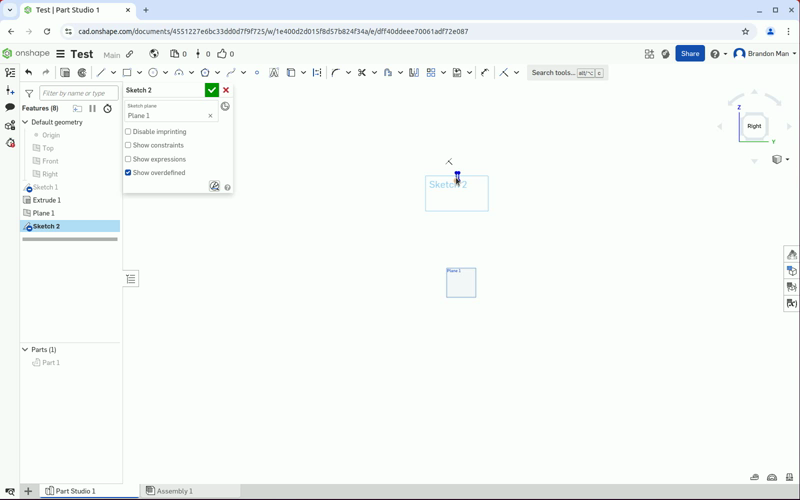
scroll(6)
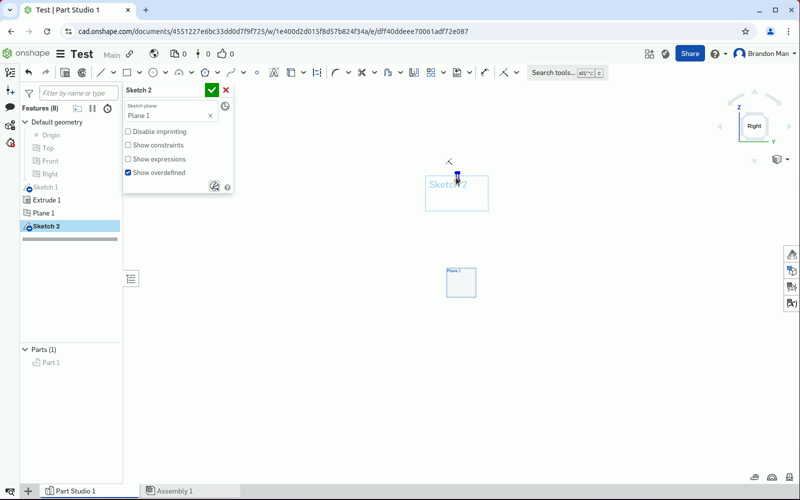
scroll(6)
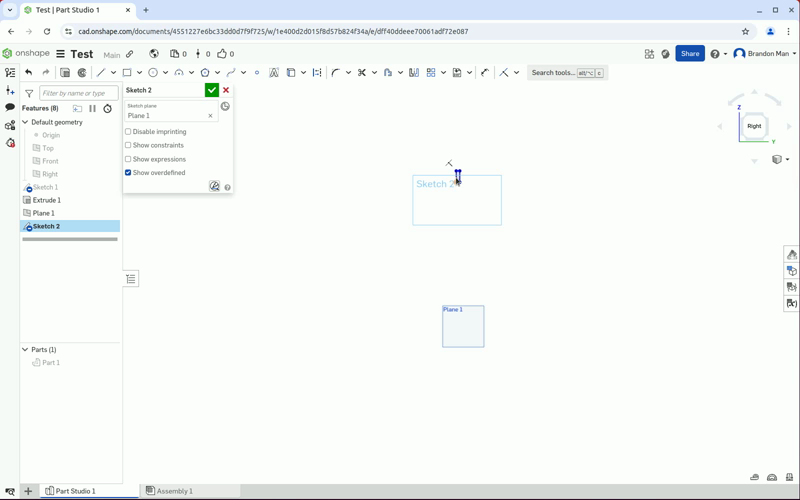
scroll(6)
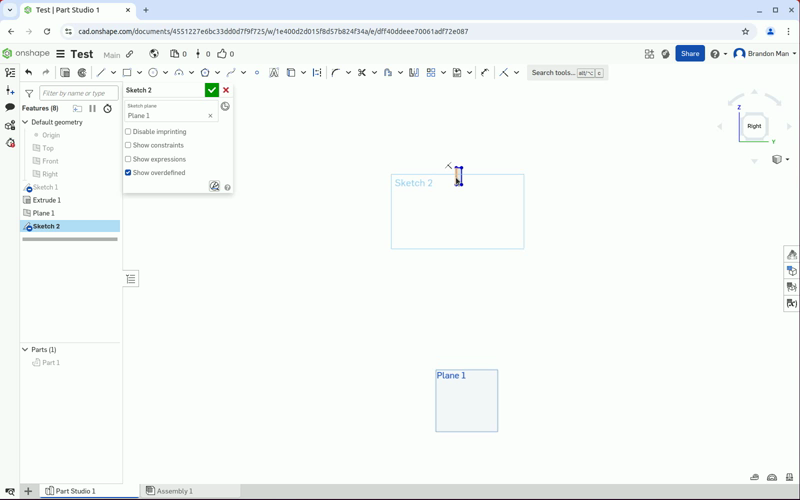
scroll(6)
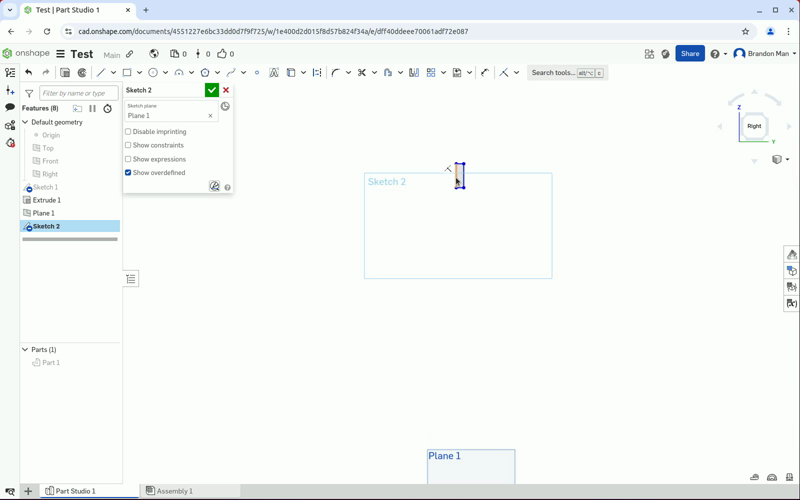
scroll(6)
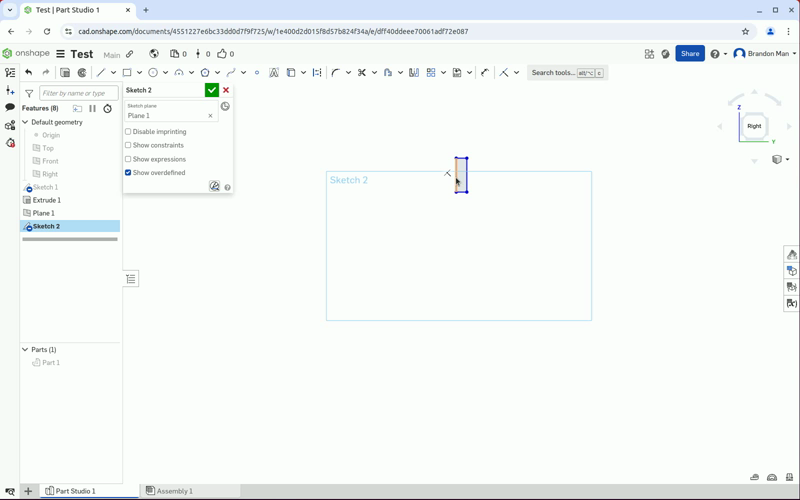
scroll(6)
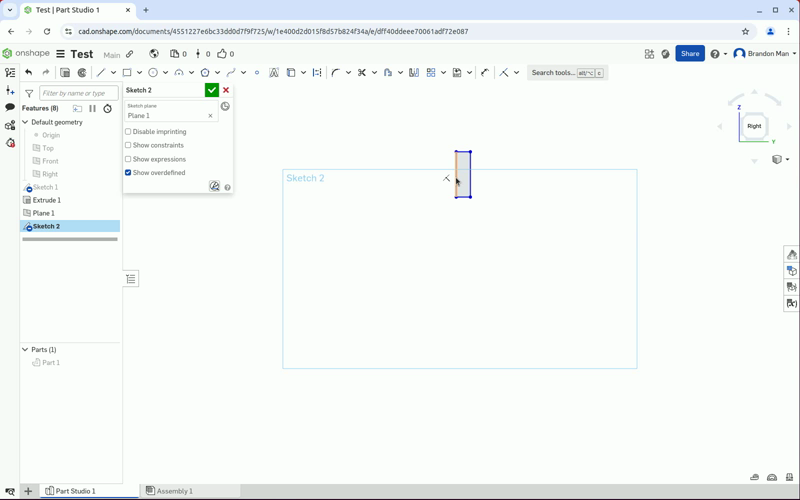
scroll(6)
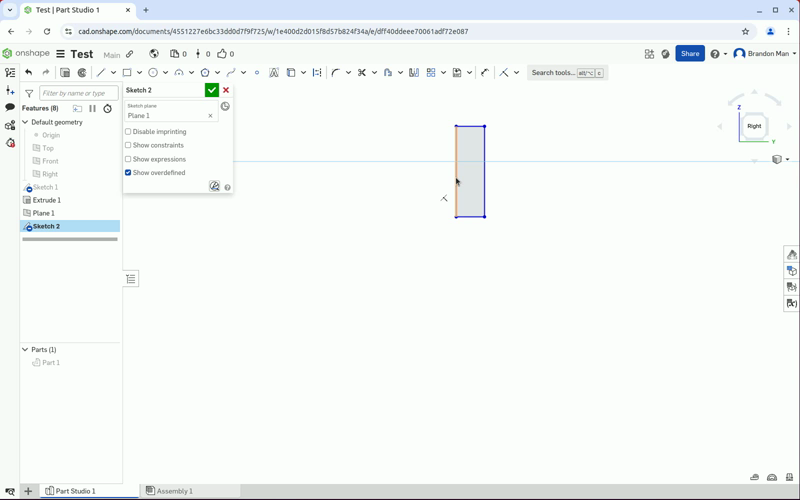
click(456, 177)
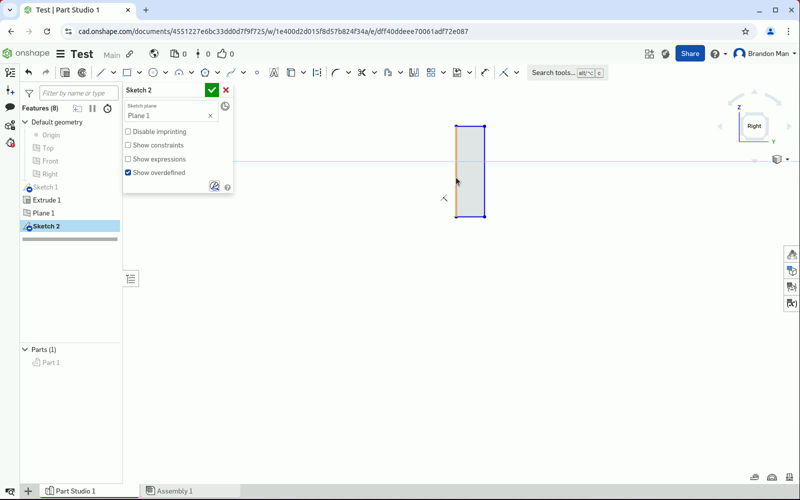
scroll(-6)
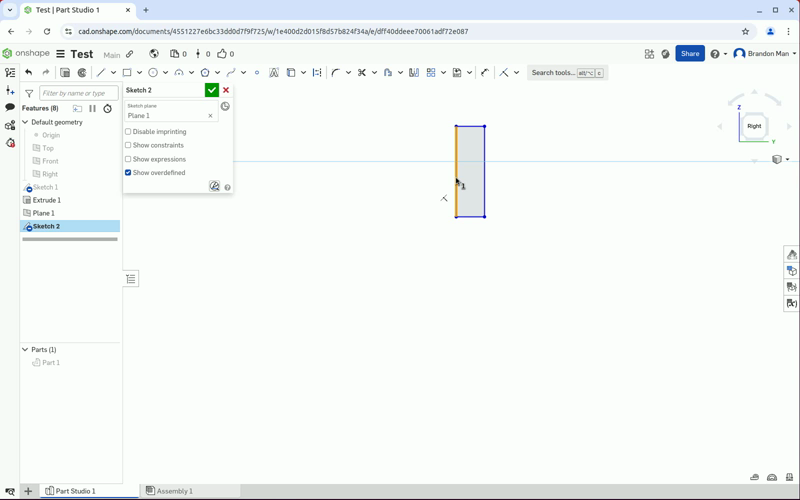
scroll(-6)
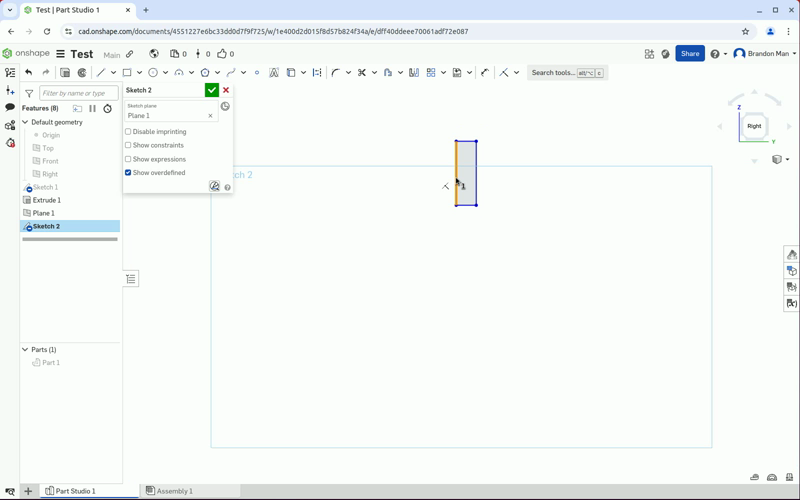
scroll(-6)
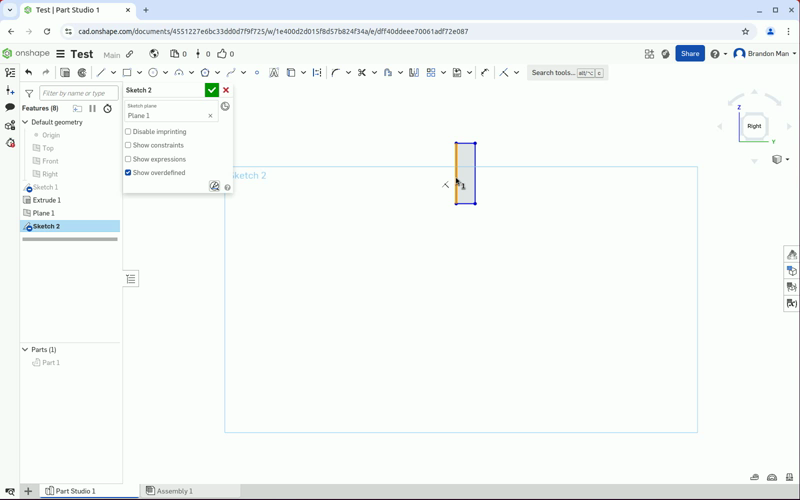
scroll(-6)
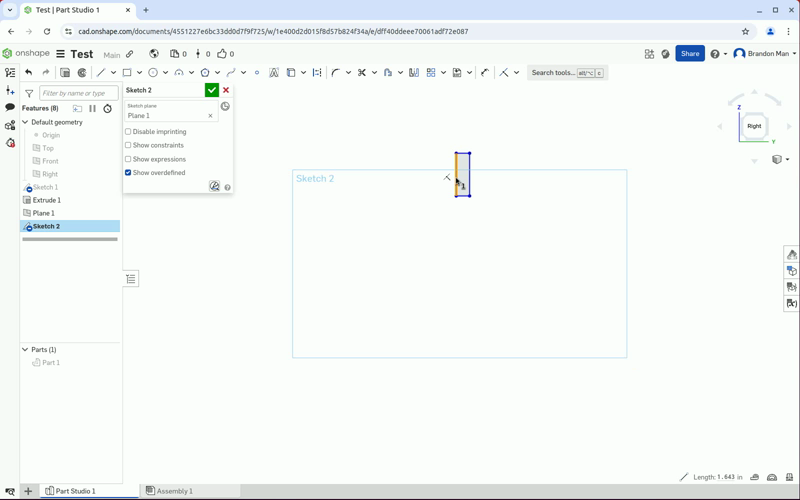
scroll(-6)
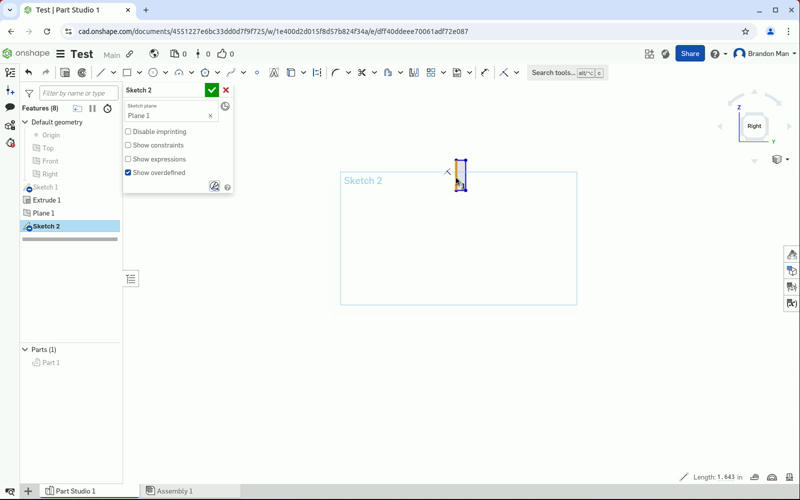
scroll(-6)
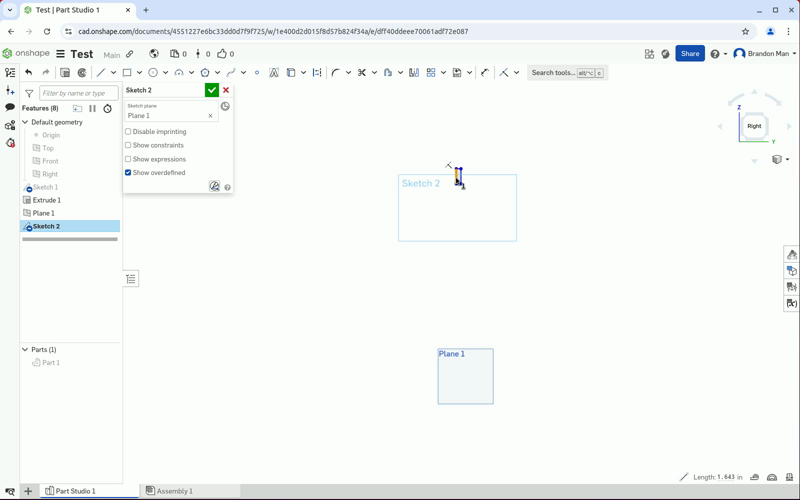
scroll(-6)
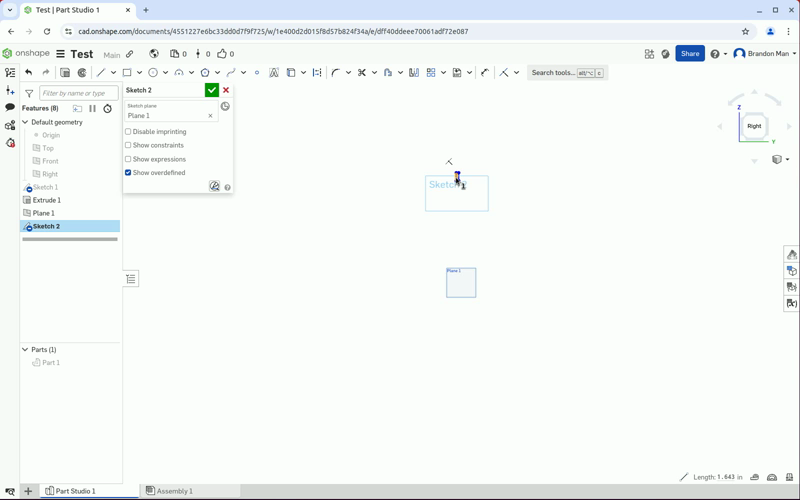
mouse_move(73, 352)
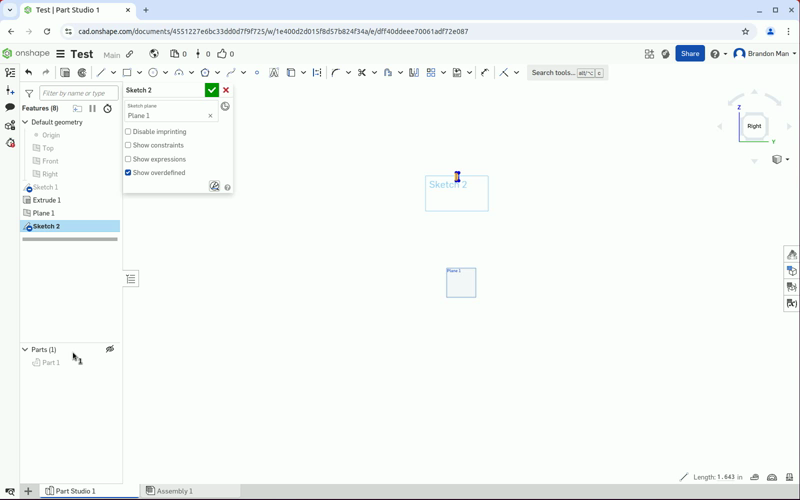
key(shift+y)
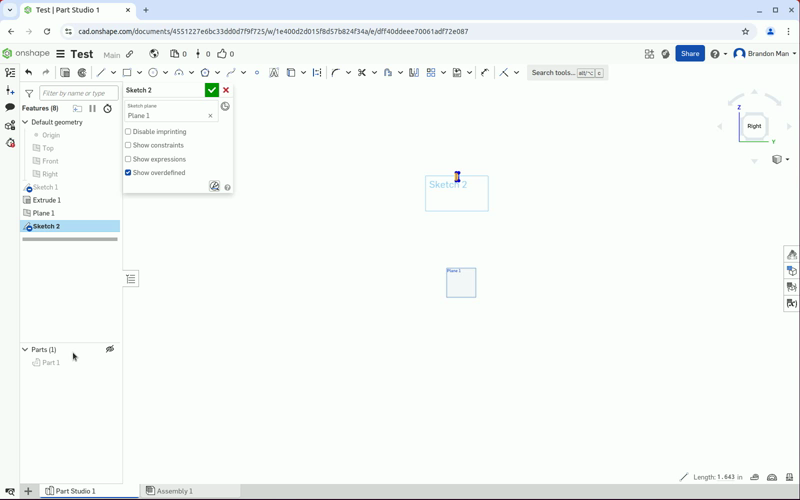
key(shift+e)
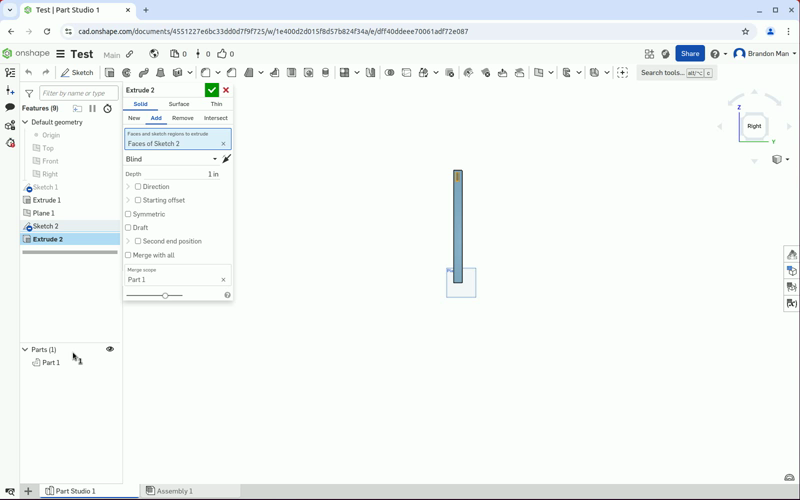
mouse_move(143, 106)
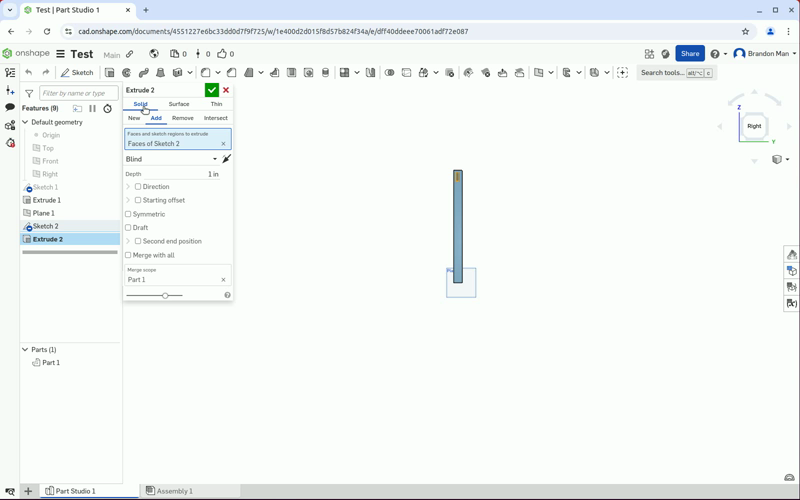
click(143, 106)
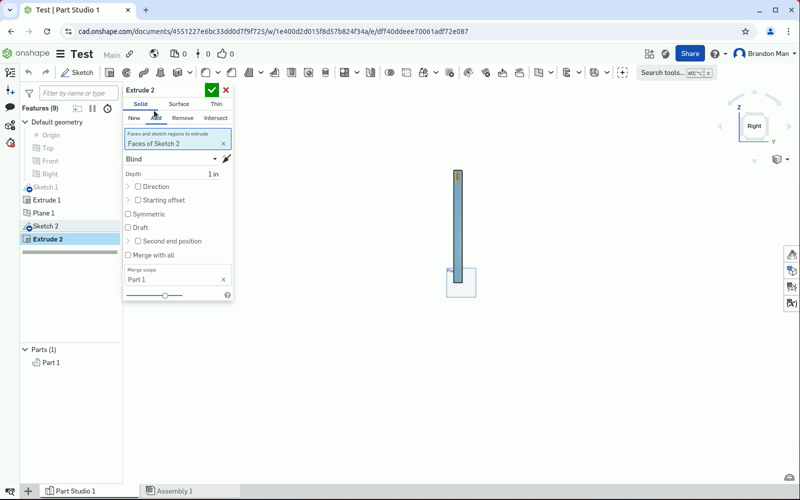
mouse_move(186, 120)
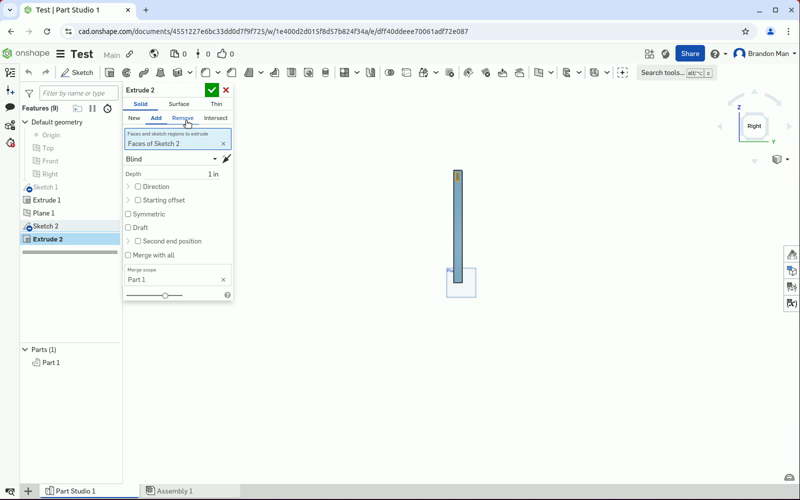
click(186, 120)
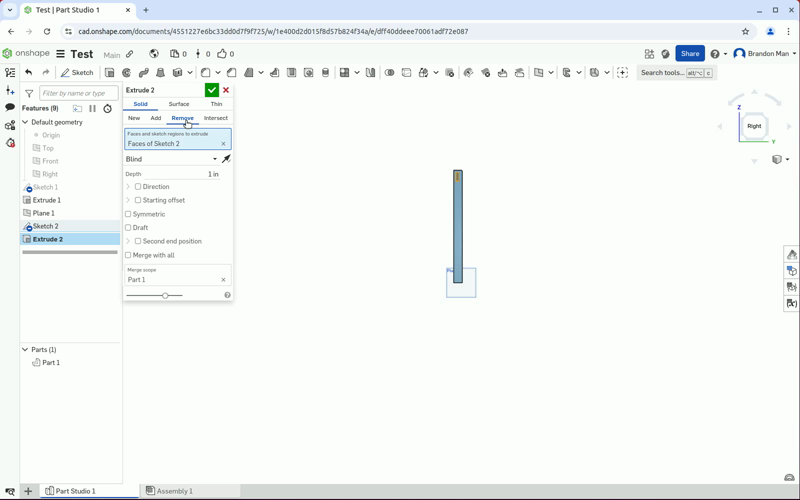
key(tab, 4)
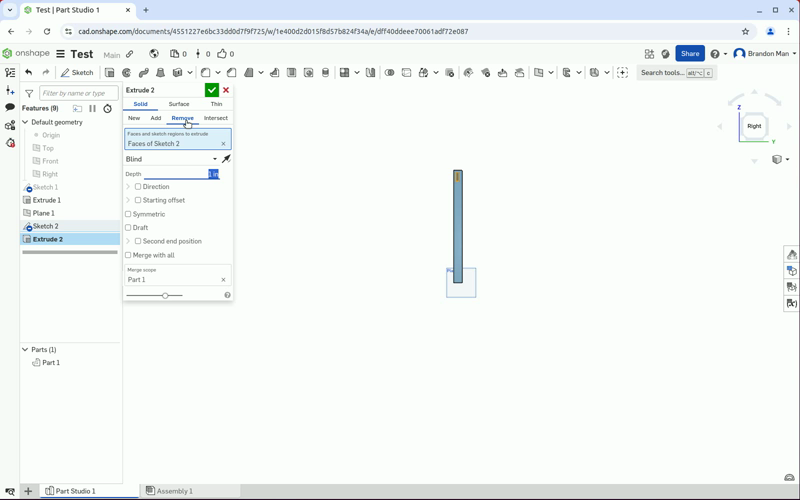
text(0.481)
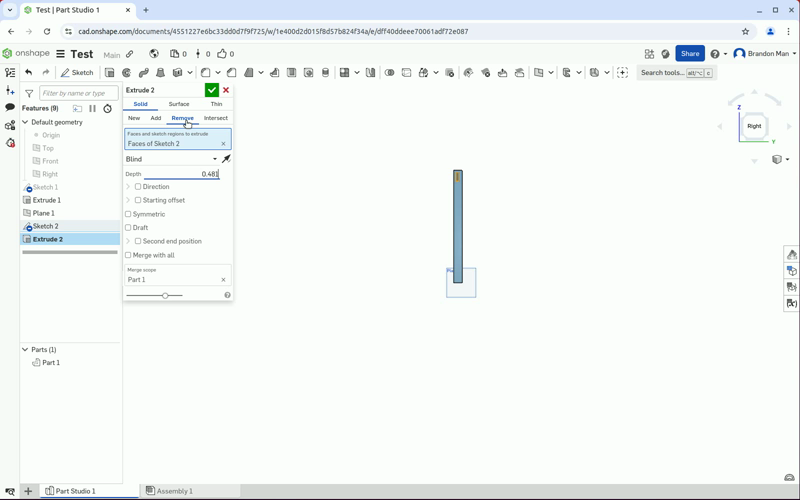
key(tab, 6)
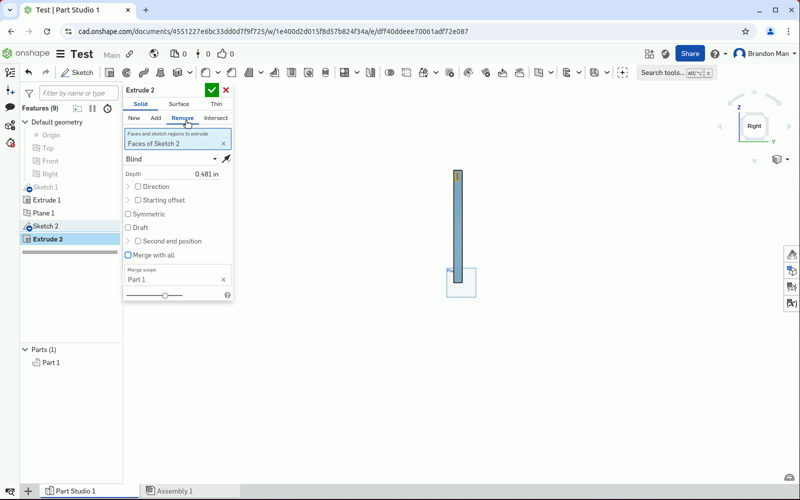
key(space)
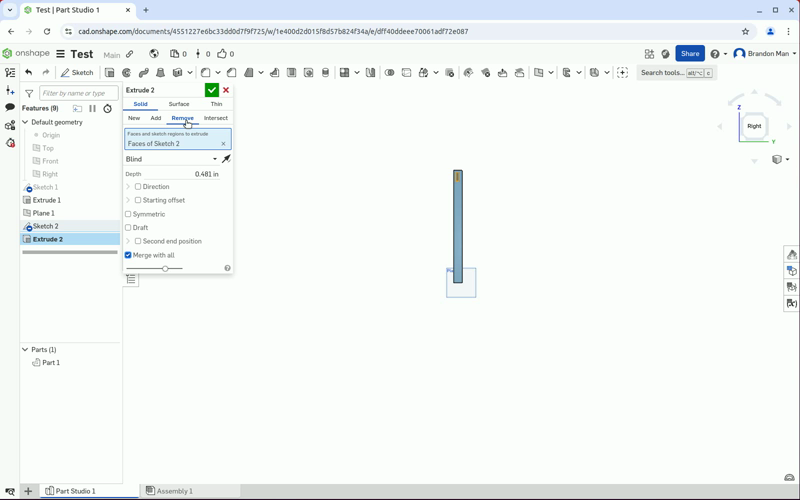
key(enter)
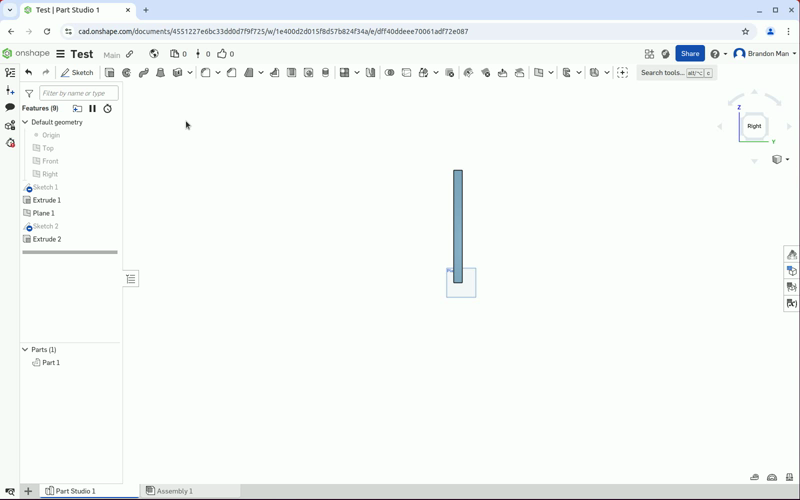
key(shift+h)
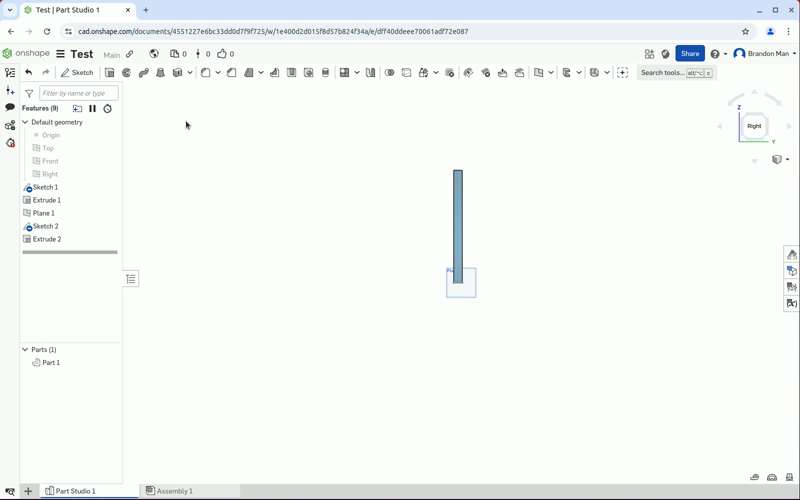
key(shift+h)
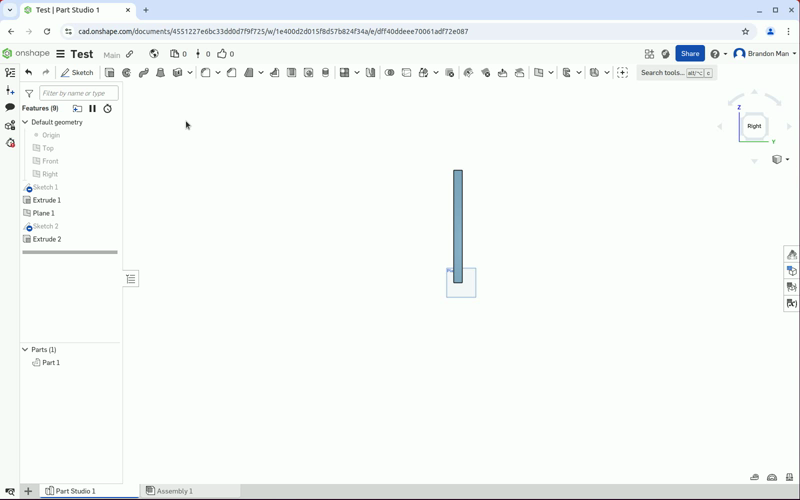
mouse_move(73, 189)
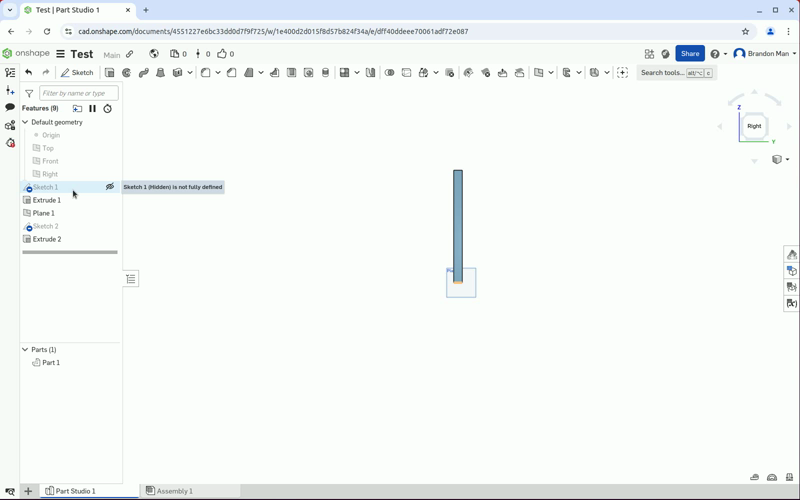
click(73, 189)
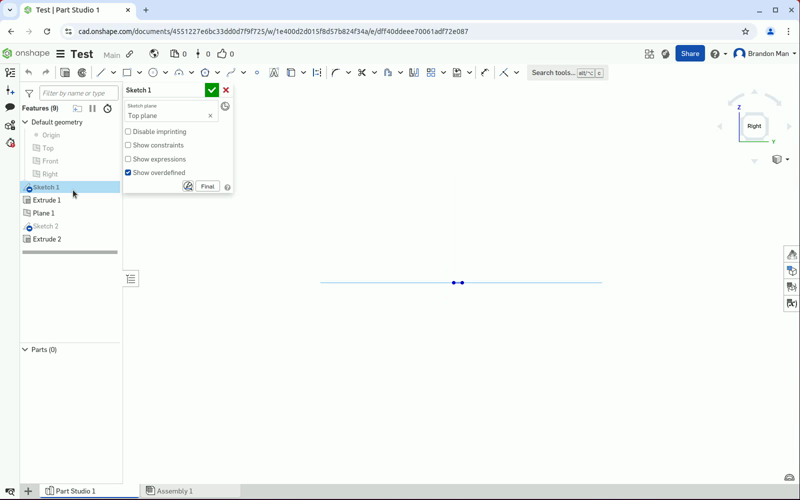
mouse_move(229, 92)
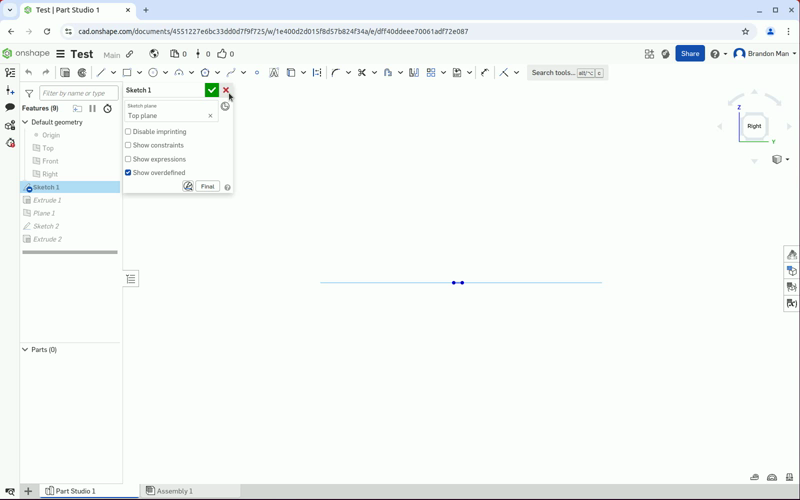
click(229, 92)
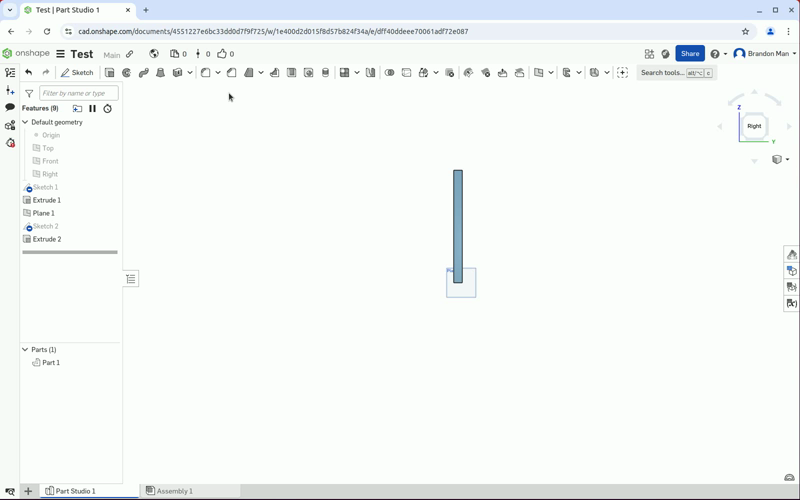
mouse_move(73, 352)
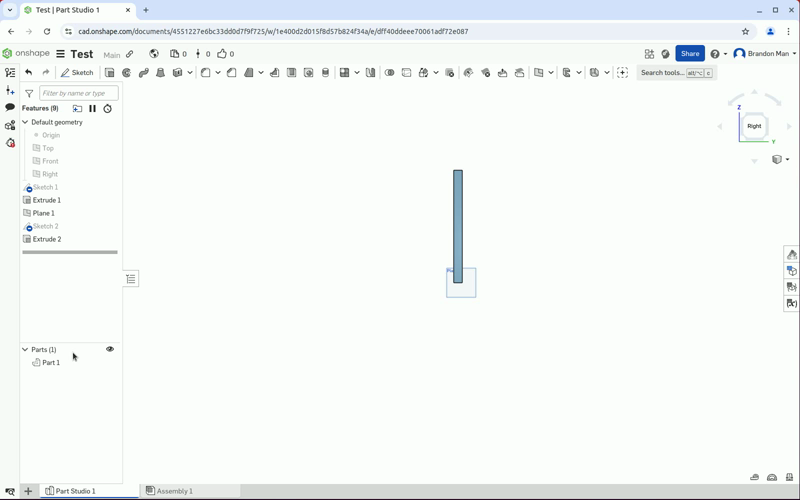
key(y)
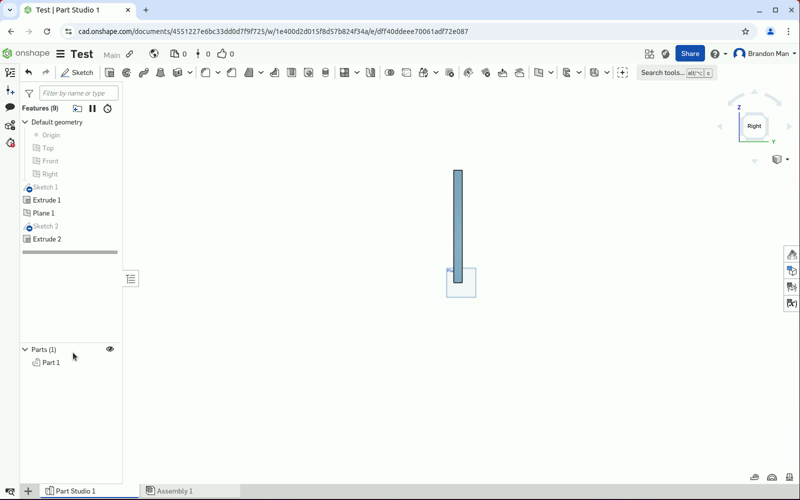
key(shift+p)
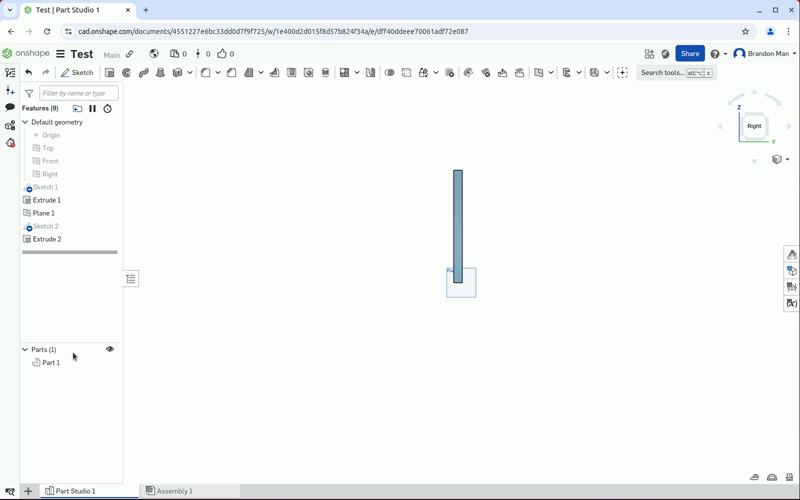
key(space)
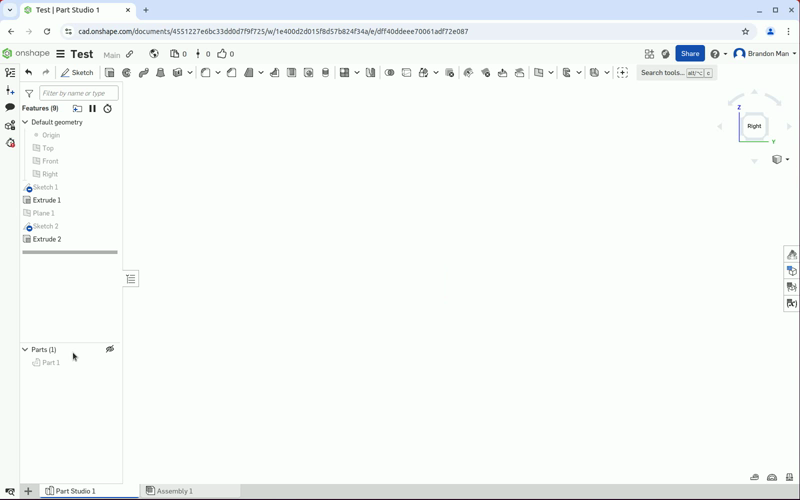
key_down(shift)
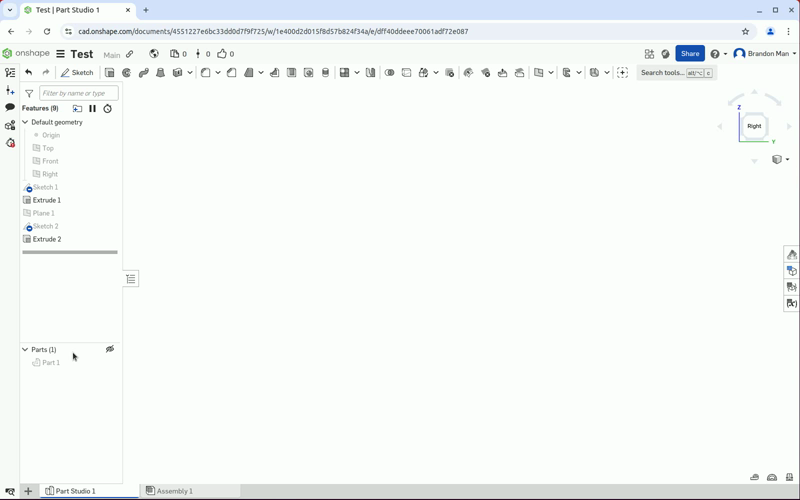
key(right)
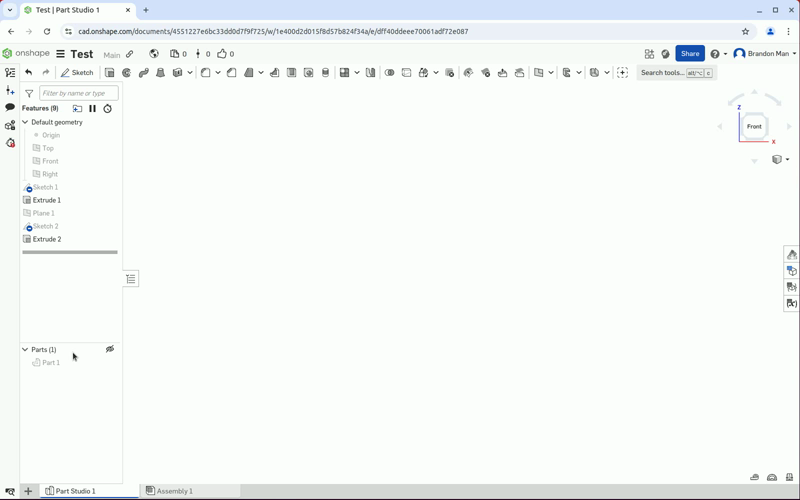
key_up(shift)
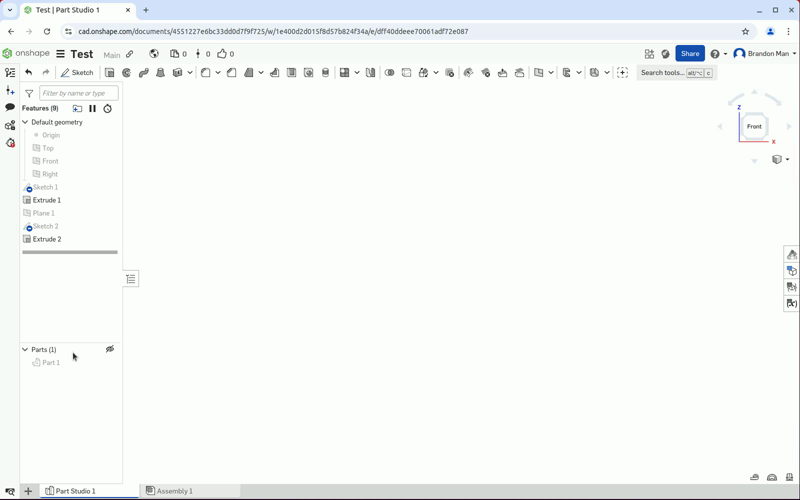
mouse_move(73, 352)
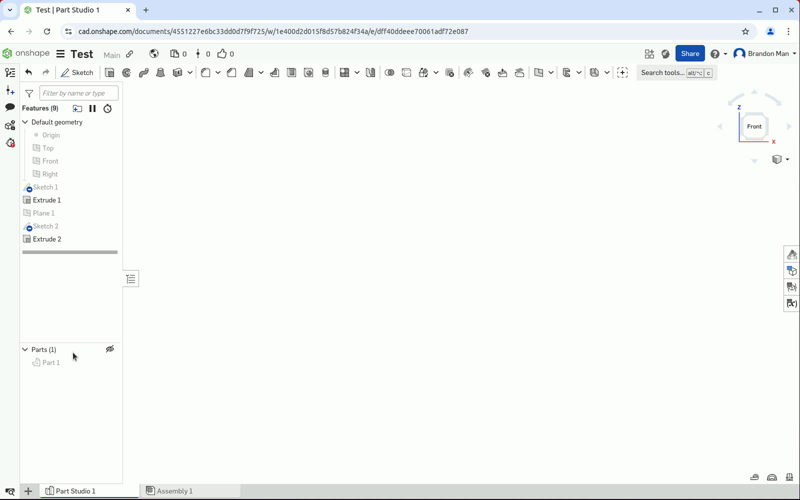
key(shift+y)
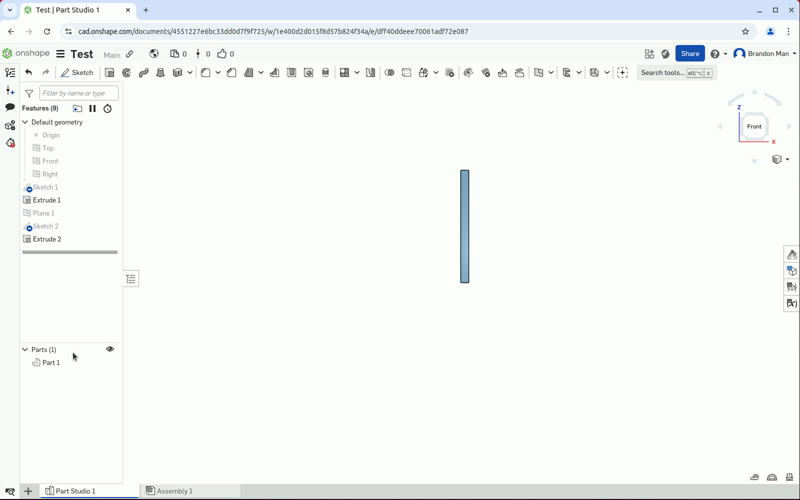
mouse_move(541, 75)
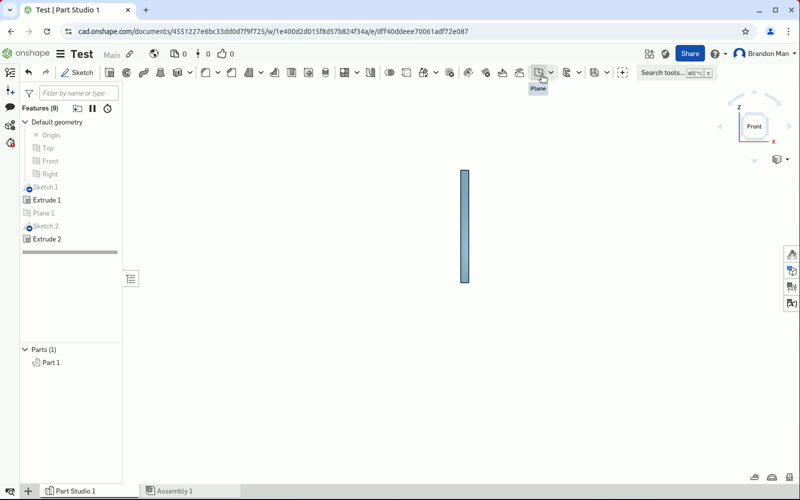
click(541, 75)
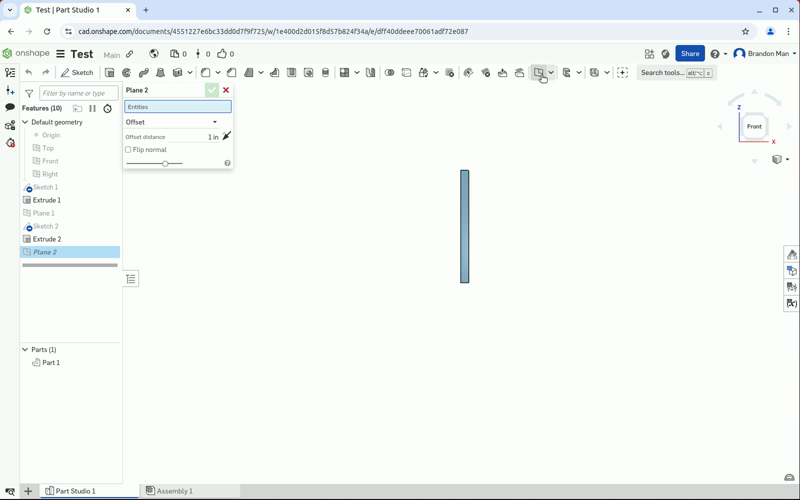
mouse_move(73, 163)
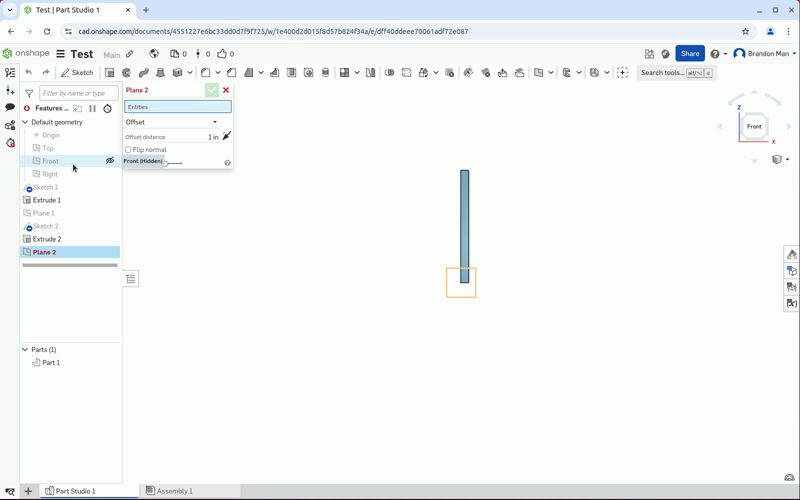
click(73, 163)
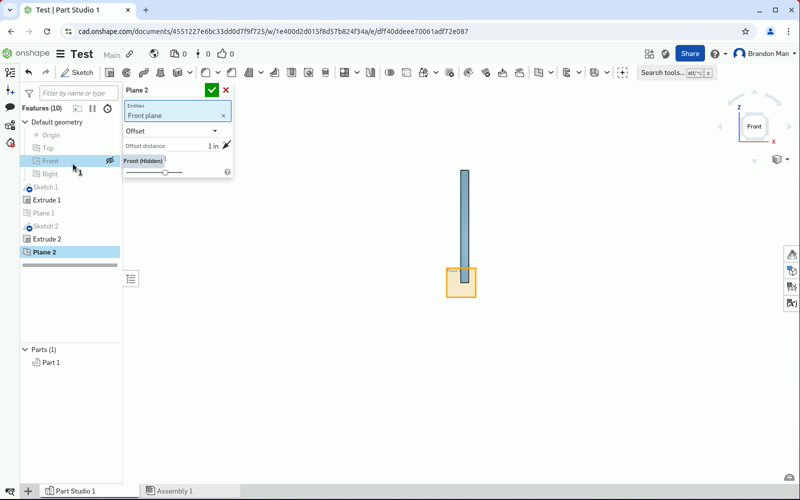
key(tab, 2)
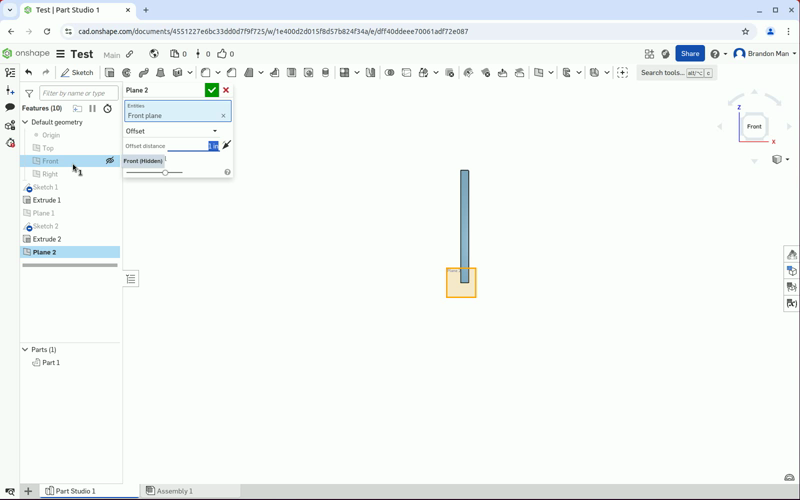
text(1.448)
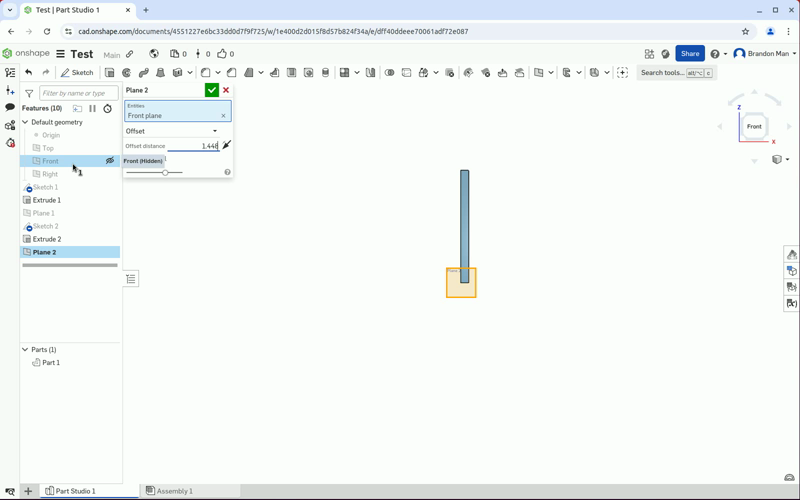
key(enter, 2)
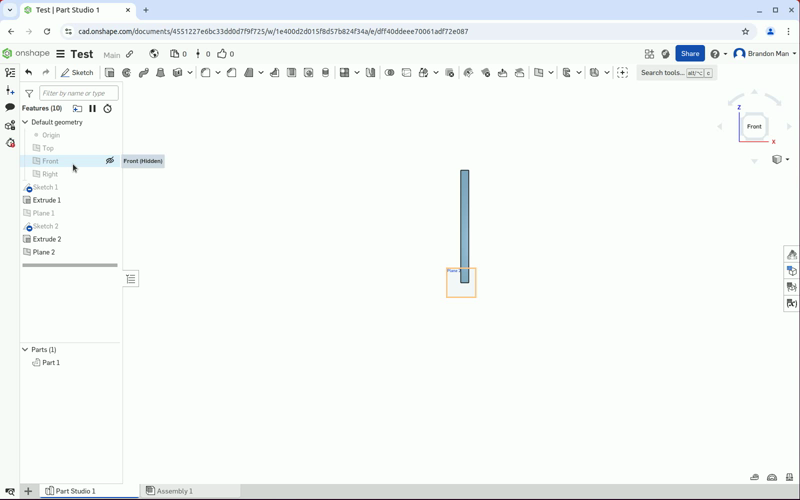
key(shift+s)
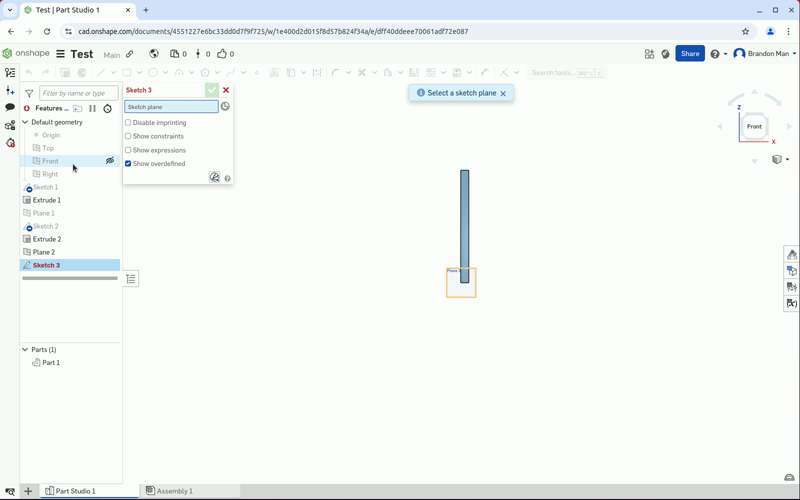
mouse_move(73, 254)
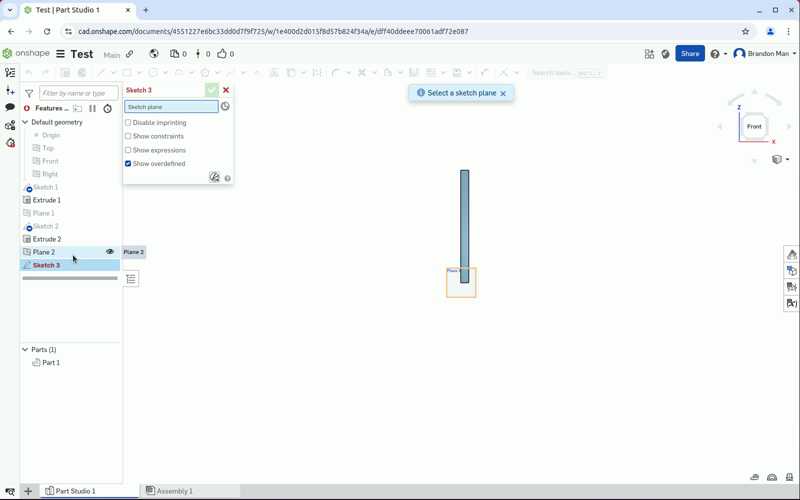
click(73, 254)
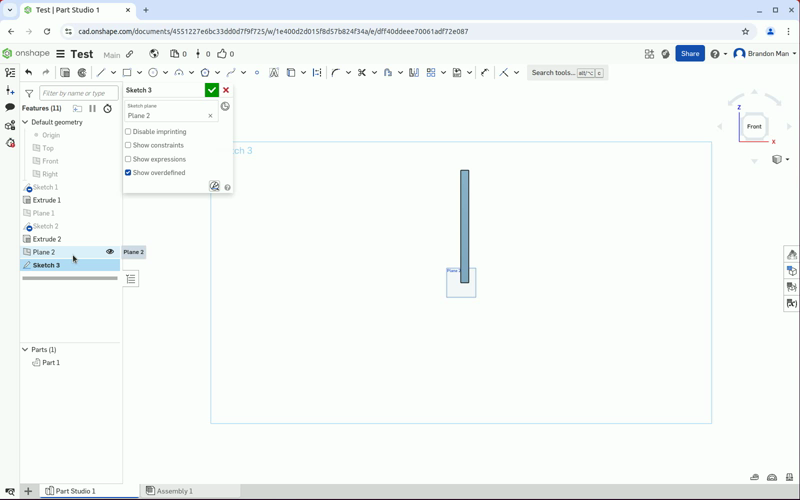
mouse_move(73, 352)
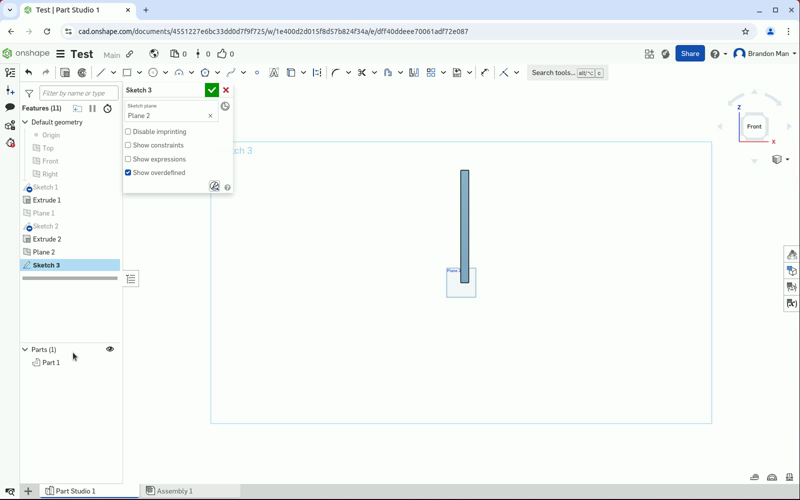
key(y)
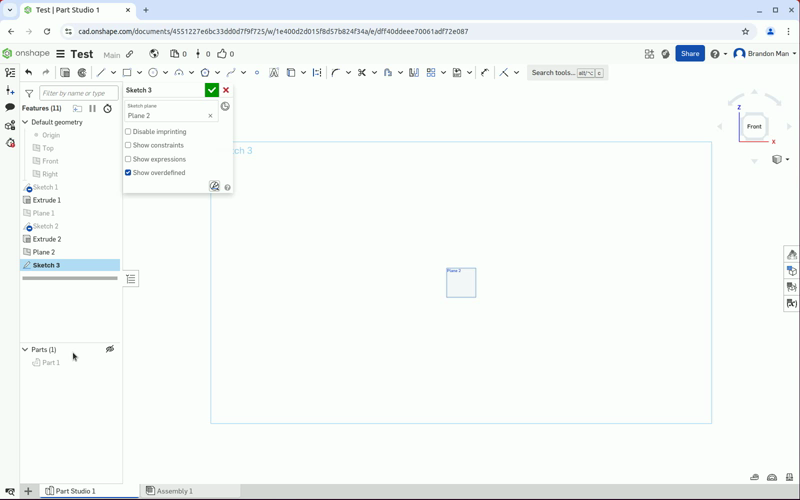
key(l)
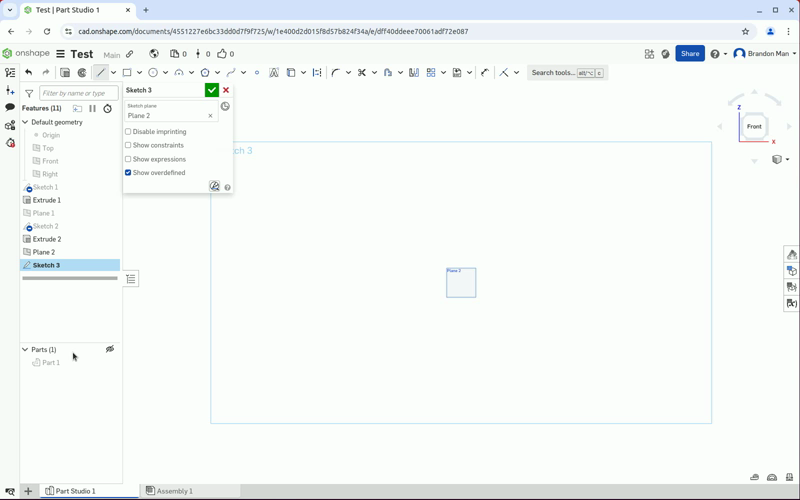
key_down(shift)
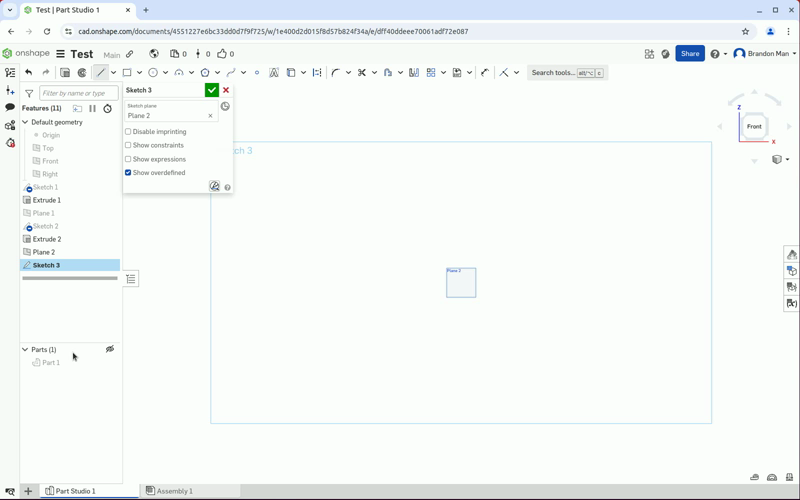
mouse_move(463, 180)
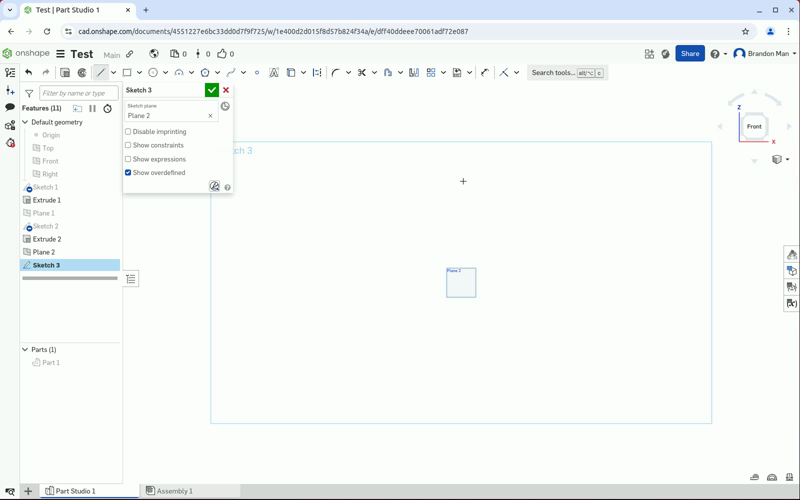
click(463, 180)
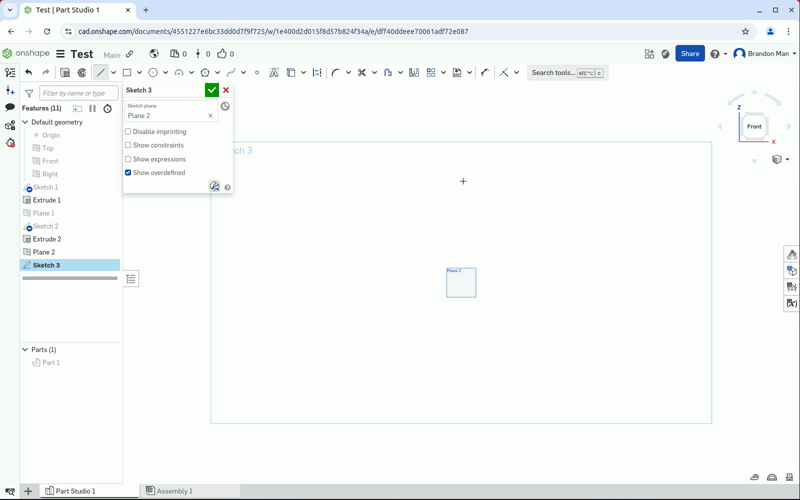
key_up(shift)
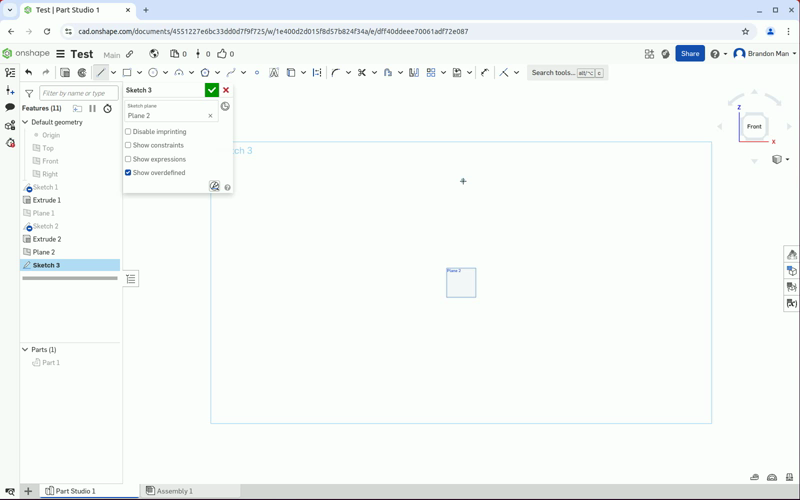
key_down(shift)
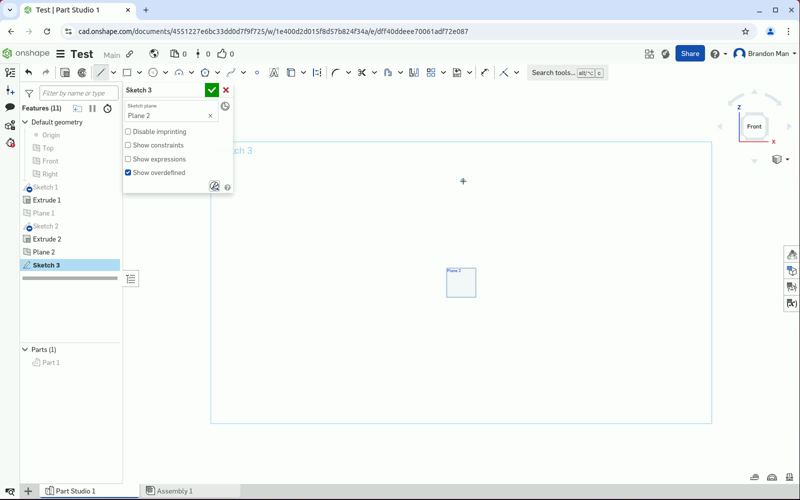
mouse_move(493, 180)
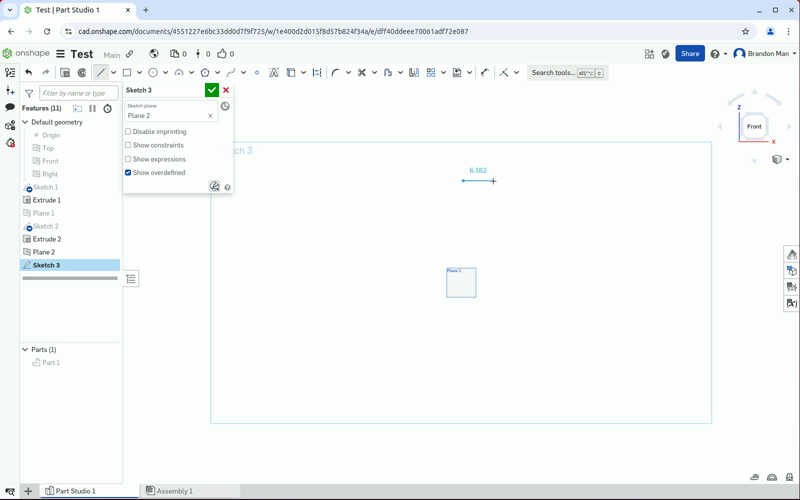
mouse_move(465, 180)
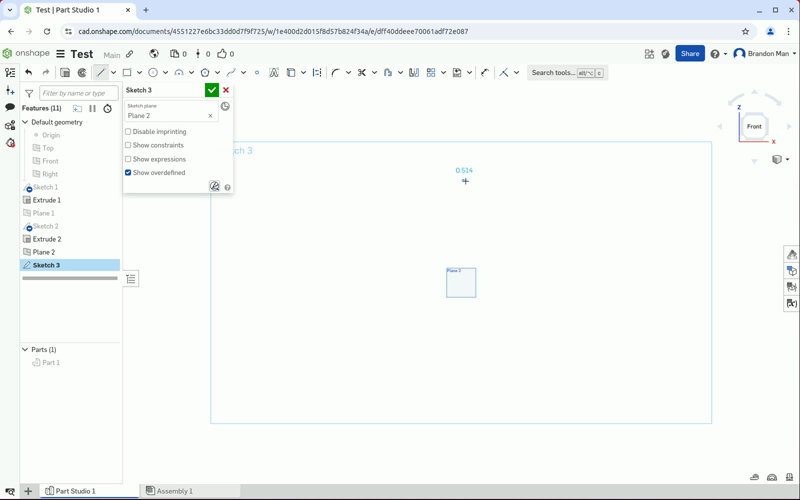
scroll(6)
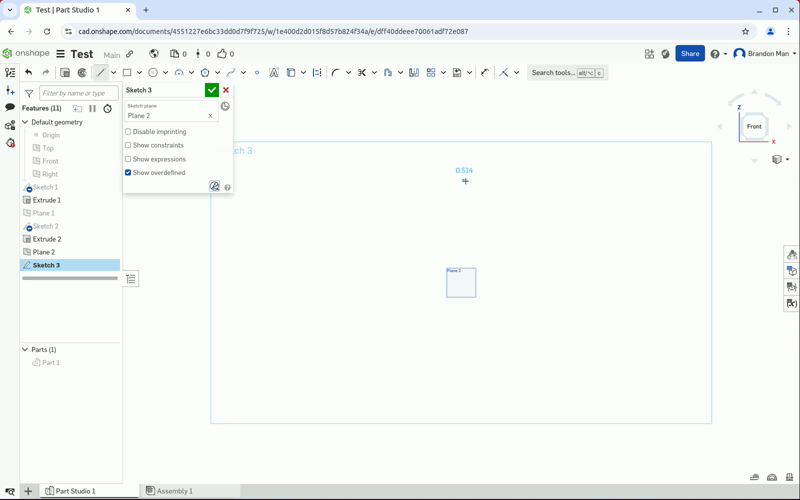
scroll(6)
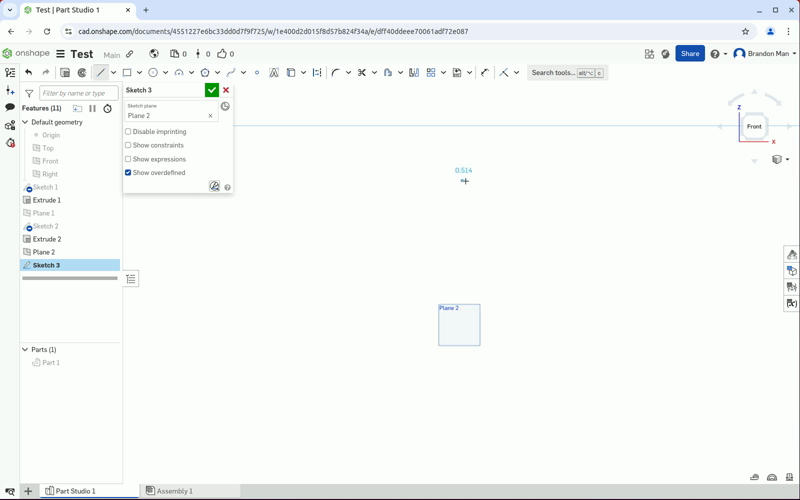
scroll(6)
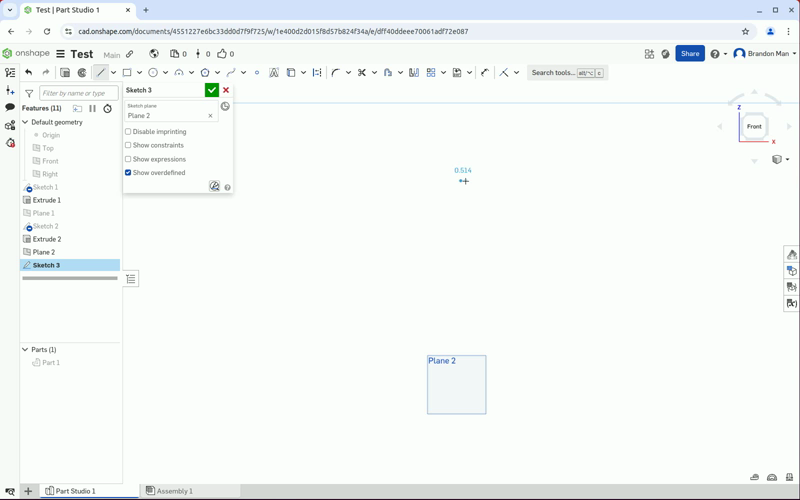
scroll(6)
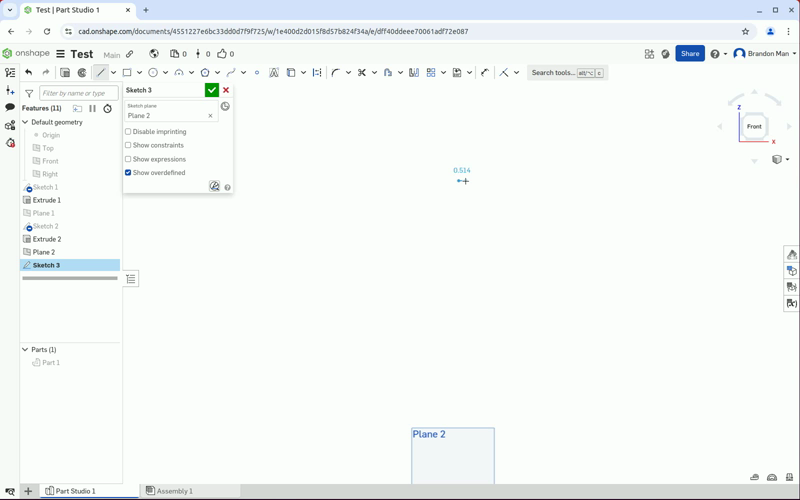
scroll(6)
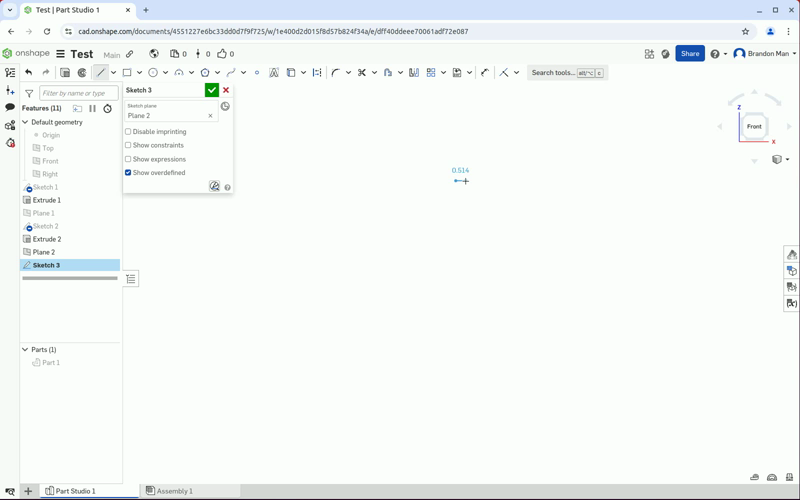
scroll(6)
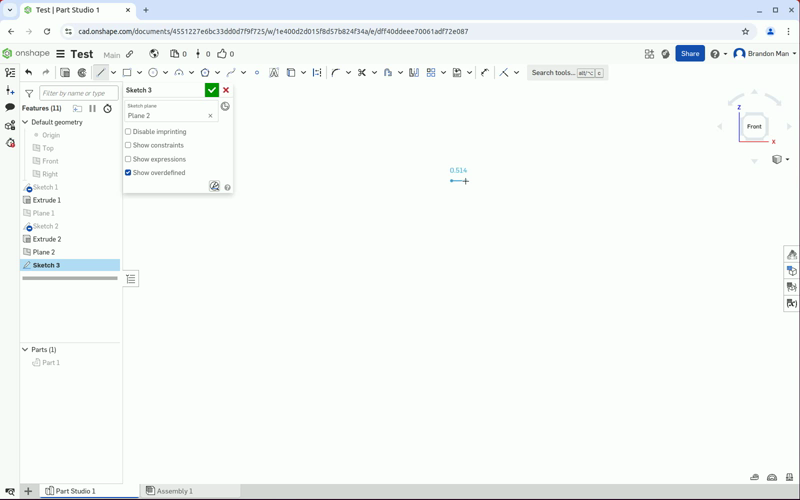
scroll(6)
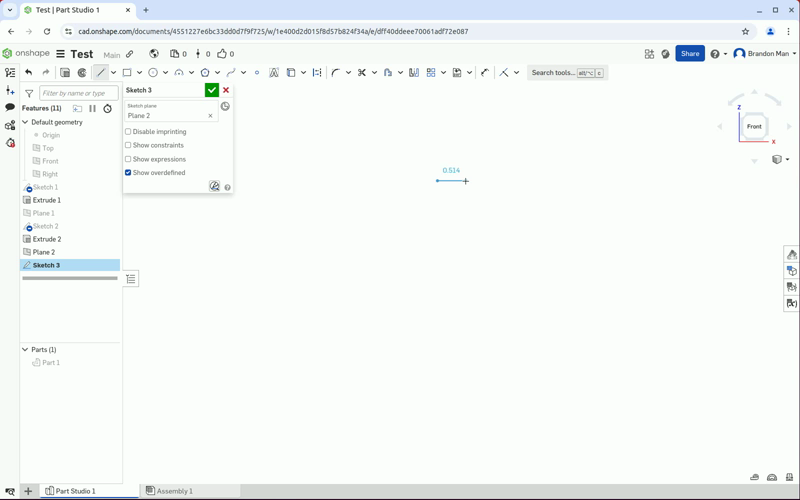
click(465, 180)
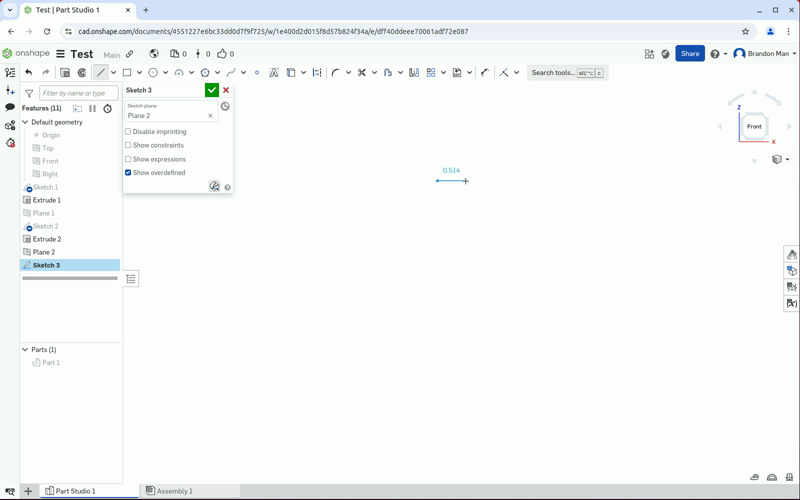
scroll(-6)
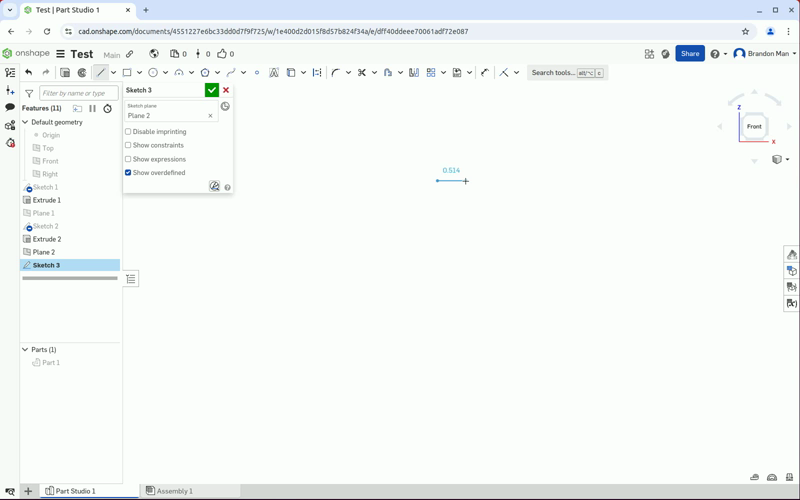
scroll(-6)
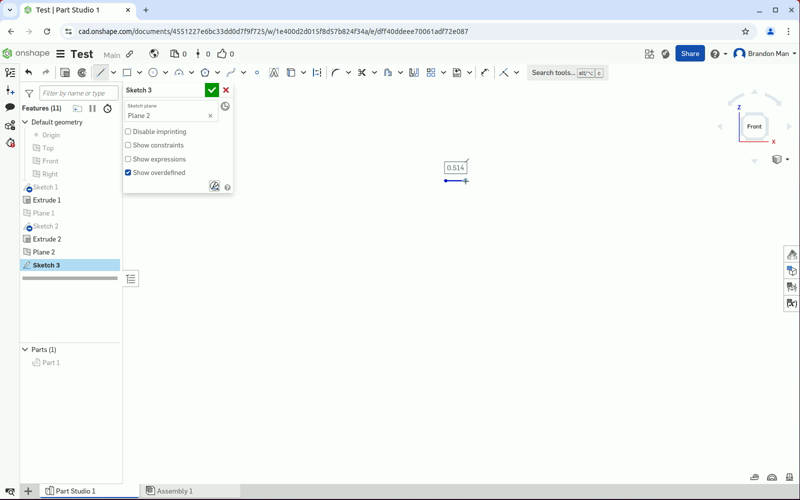
scroll(-6)
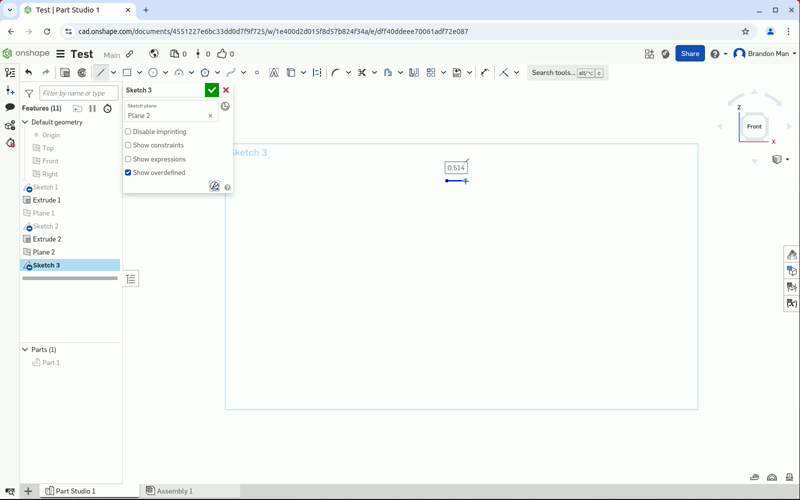
scroll(-6)
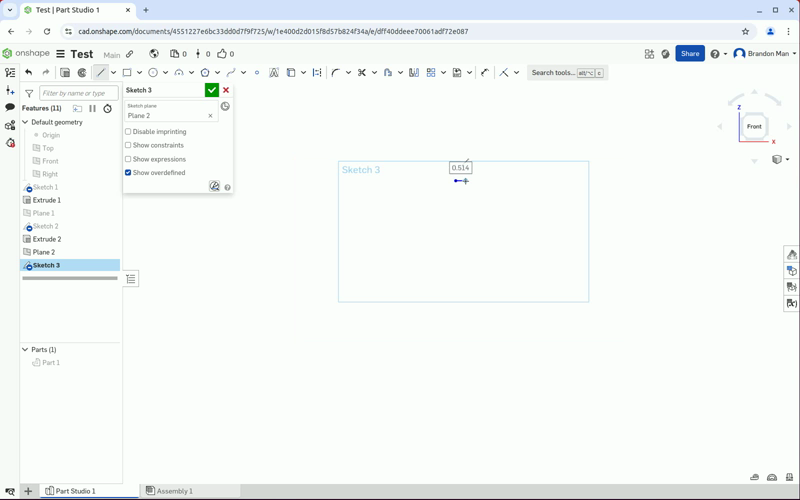
scroll(-6)
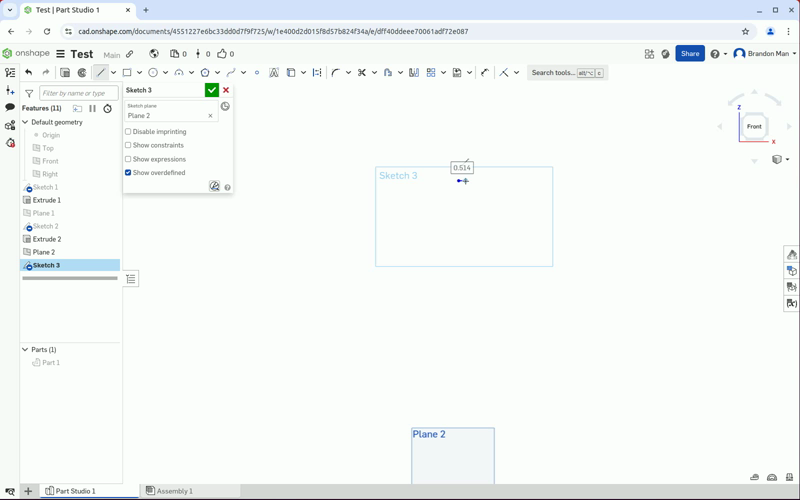
scroll(-6)
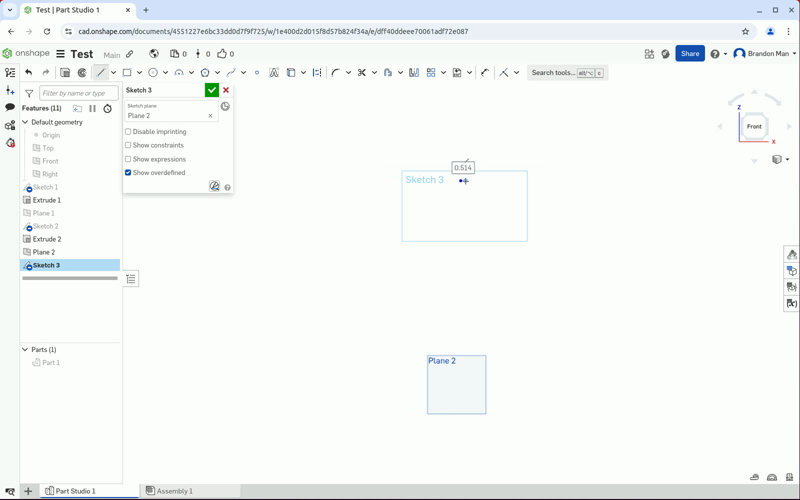
scroll(-6)
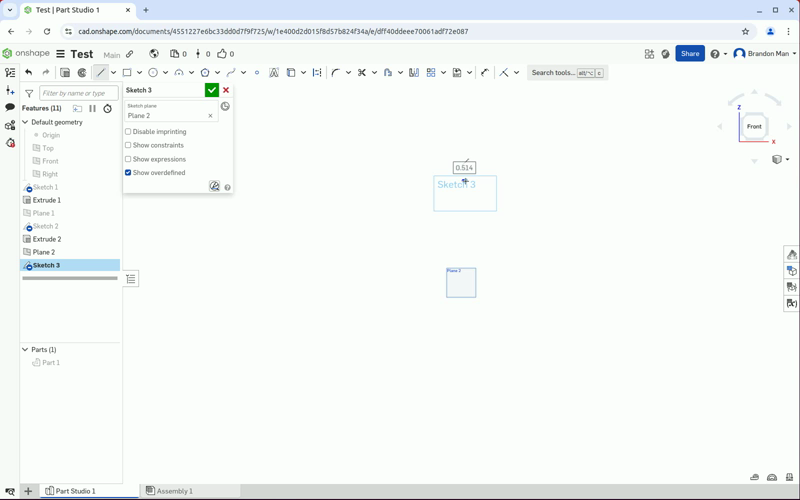
key_up(shift)
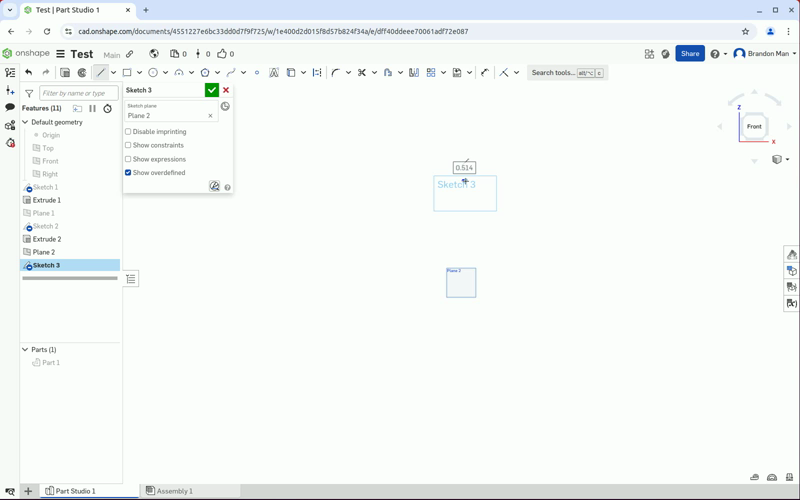
key_down(shift)
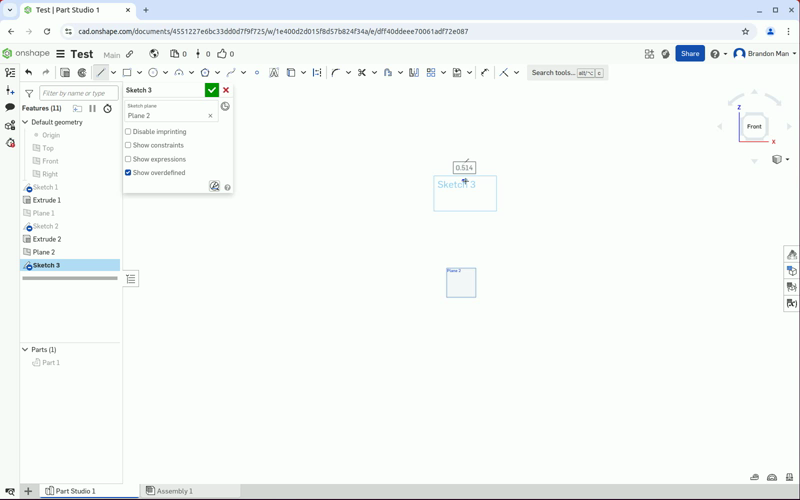
mouse_move(495, 180)
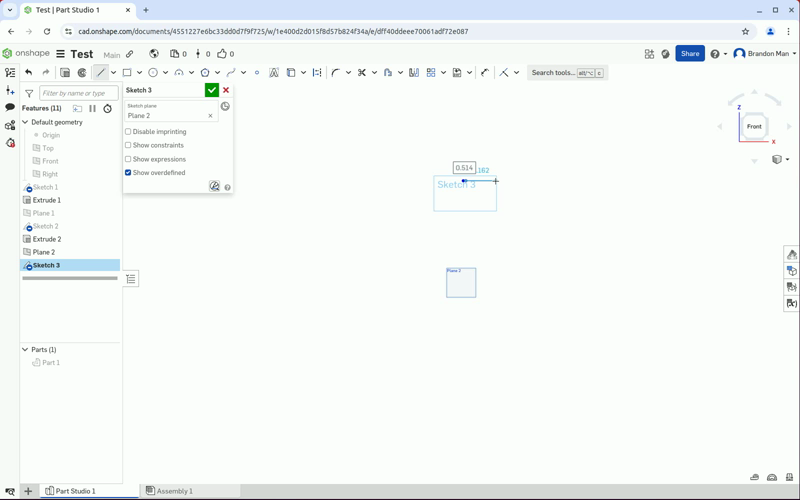
mouse_move(465, 172)
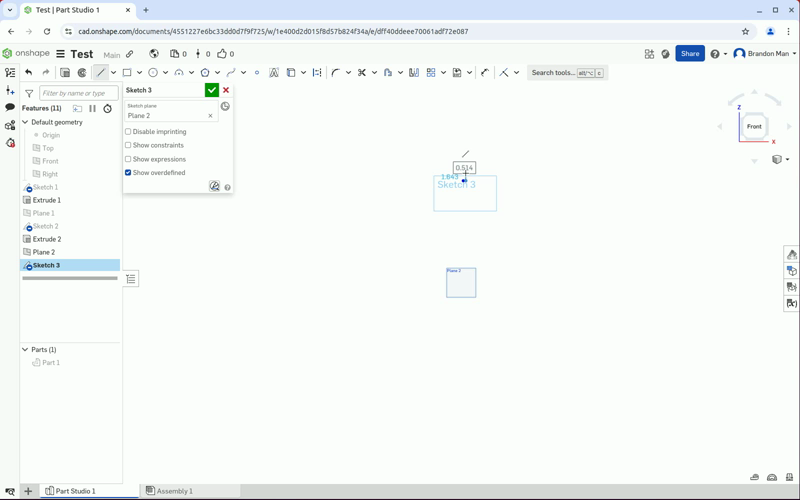
click(465, 172)
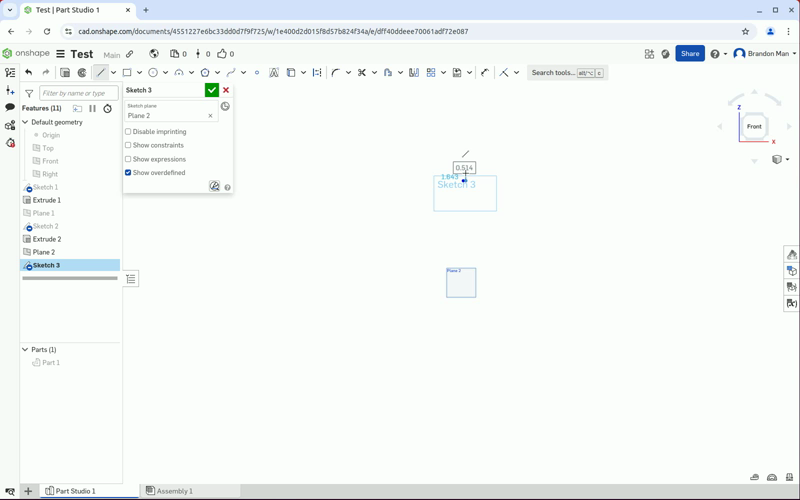
key_up(shift)
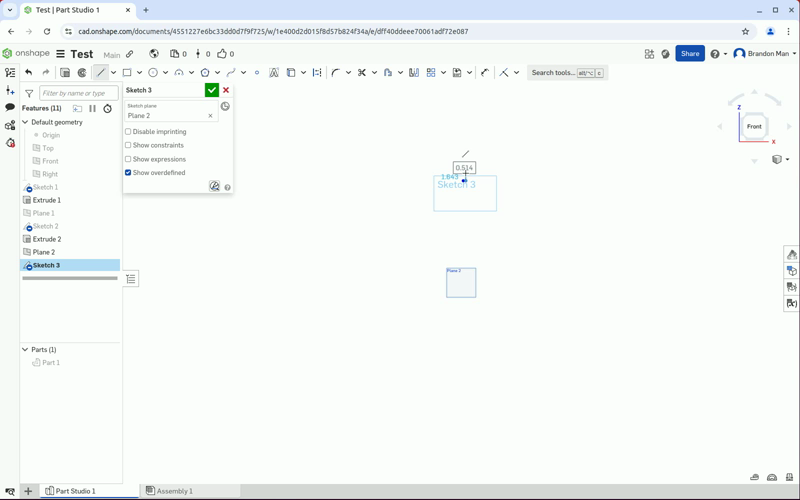
key_down(shift)
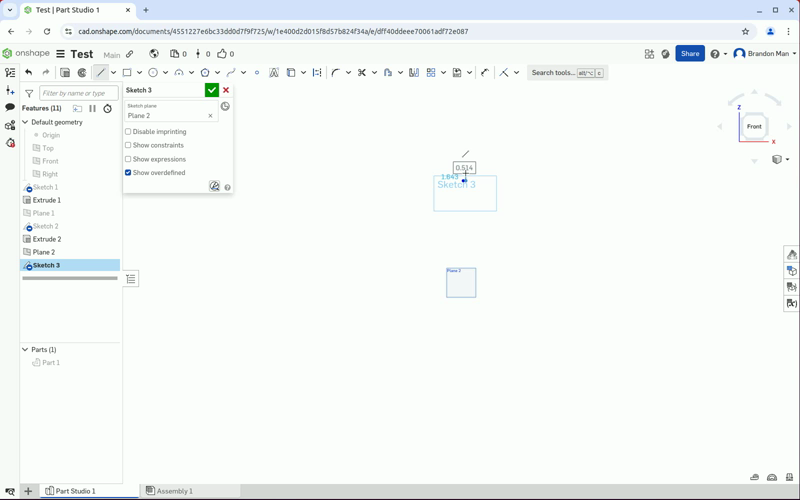
mouse_move(495, 172)
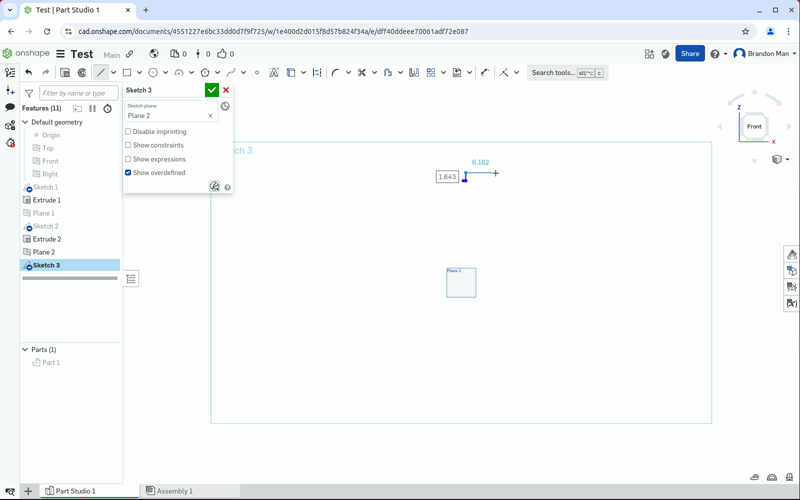
mouse_move(463, 172)
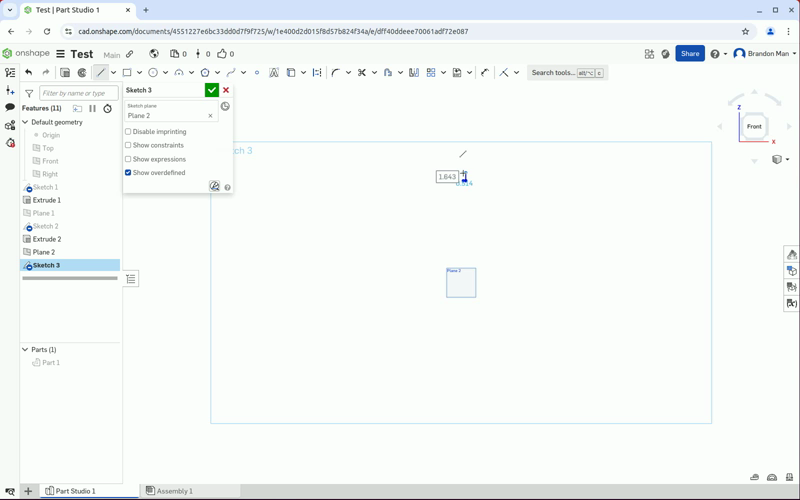
scroll(6)
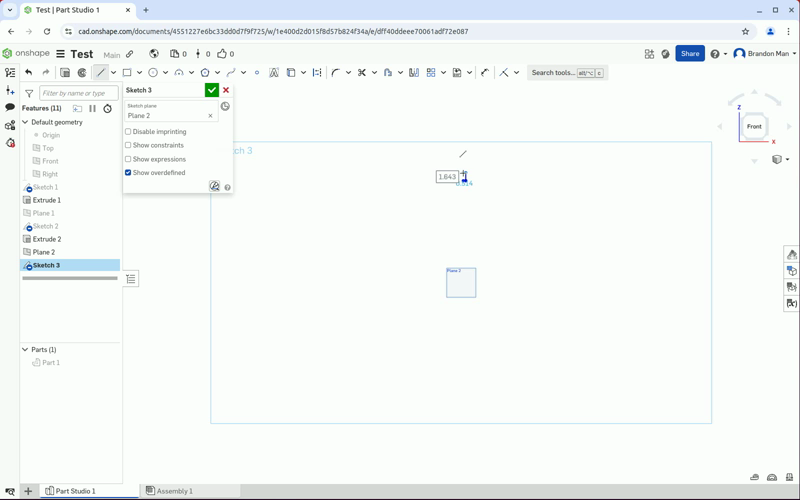
scroll(6)
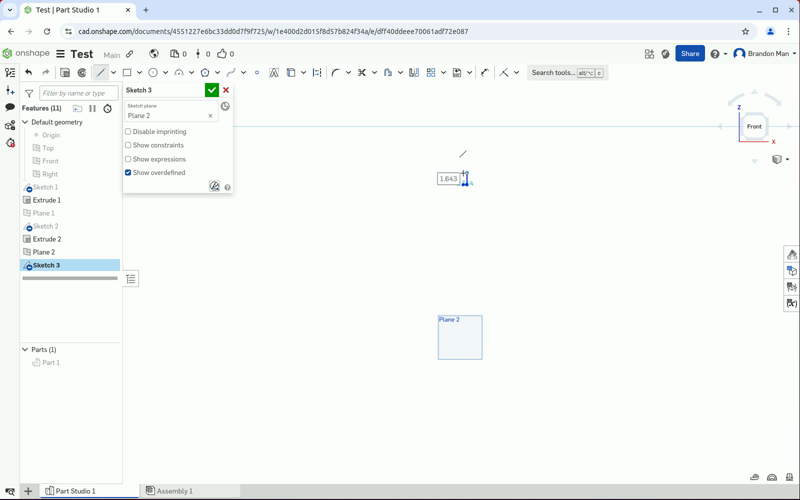
scroll(6)
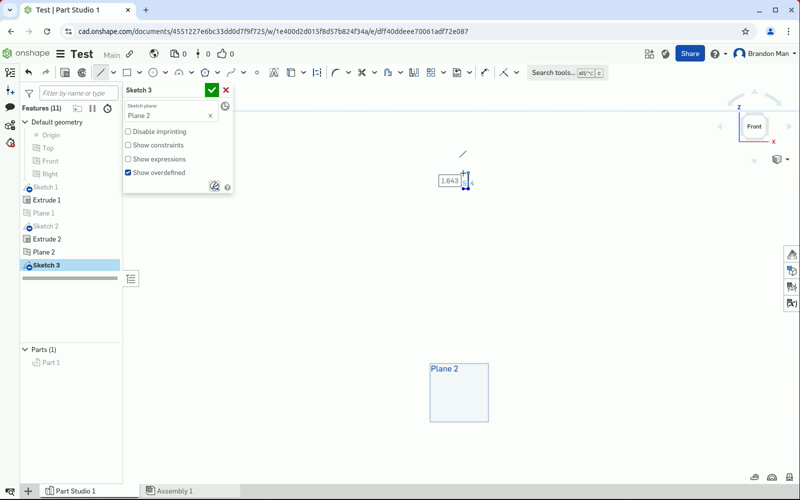
scroll(6)
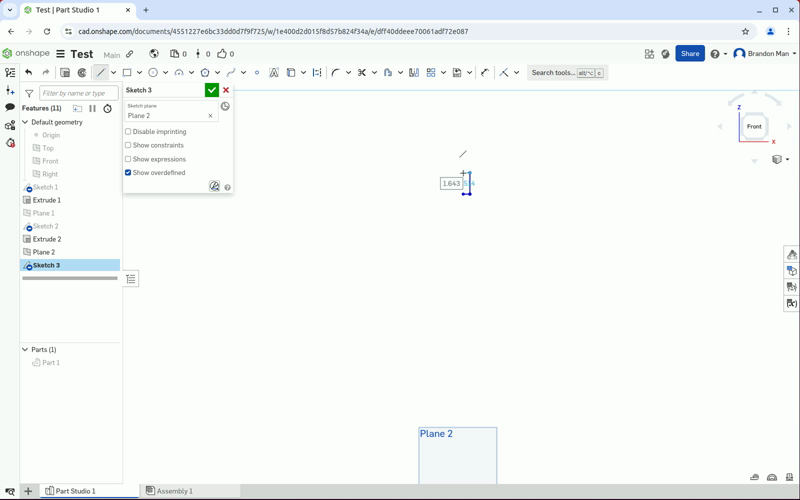
scroll(6)
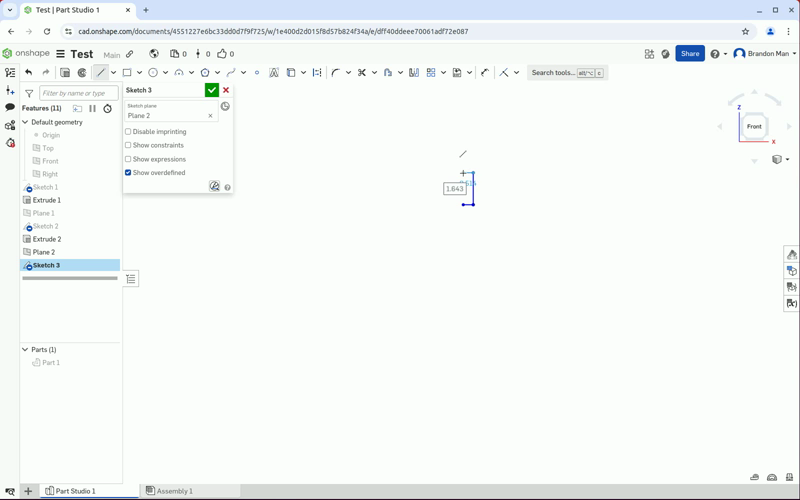
scroll(6)
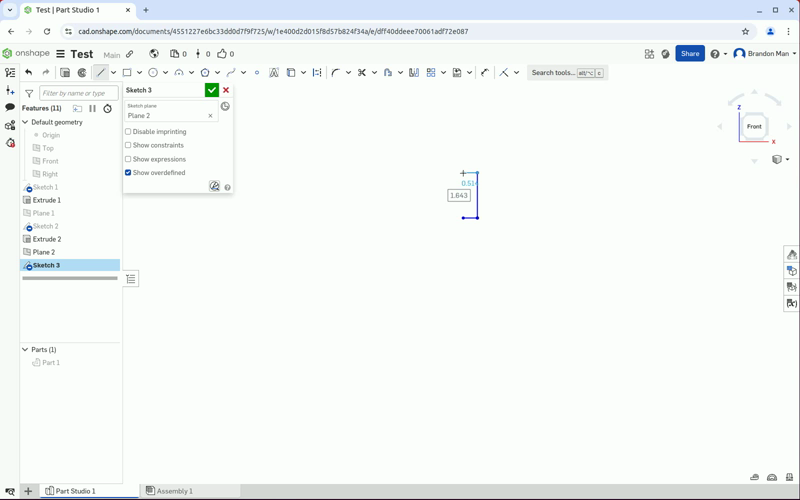
scroll(6)
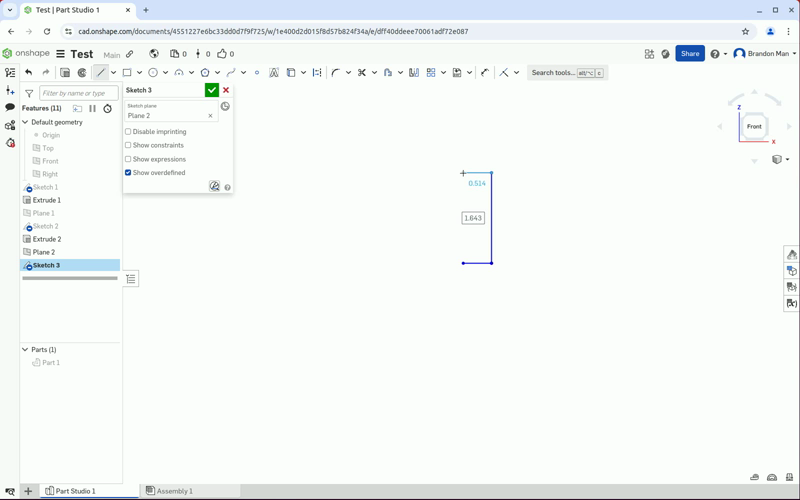
click(463, 172)
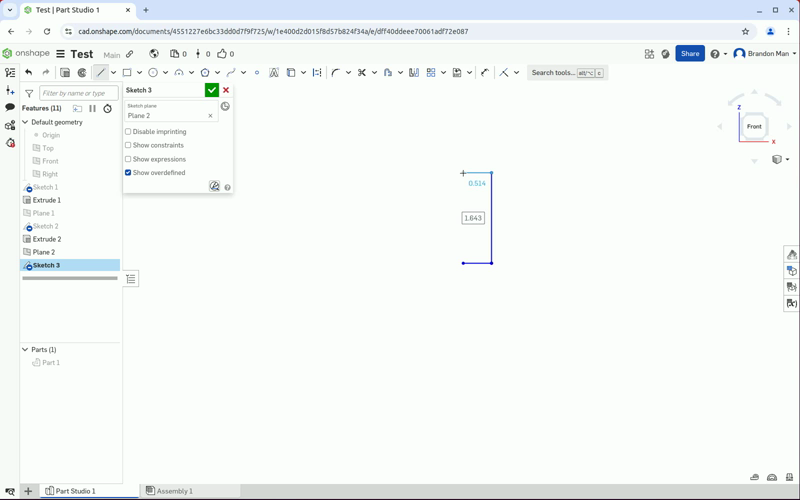
scroll(-6)
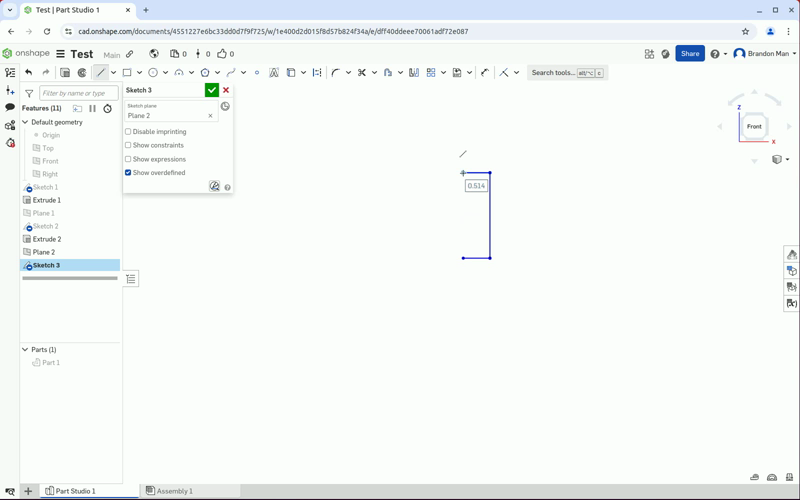
scroll(-6)
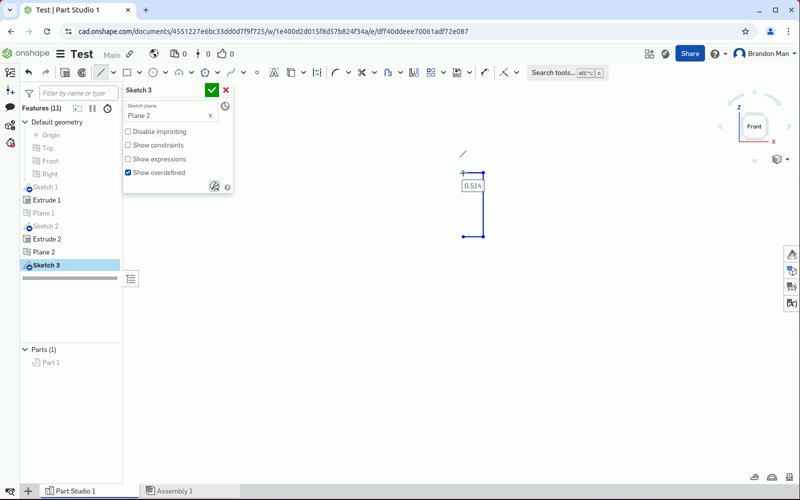
scroll(-6)
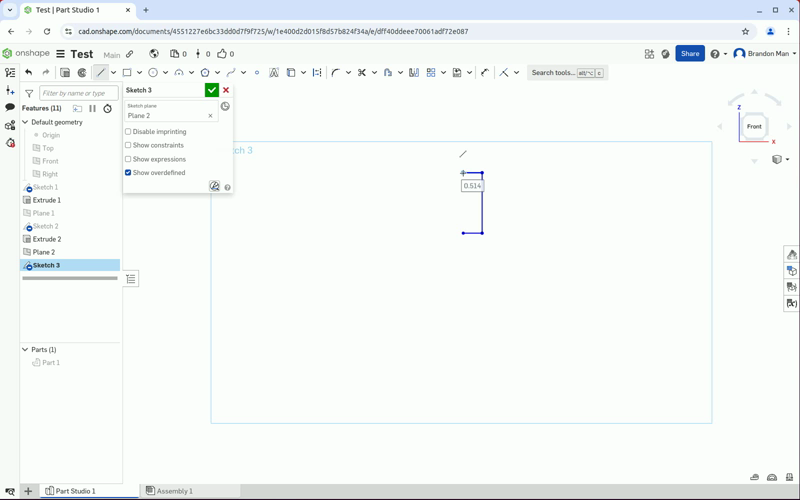
scroll(-6)
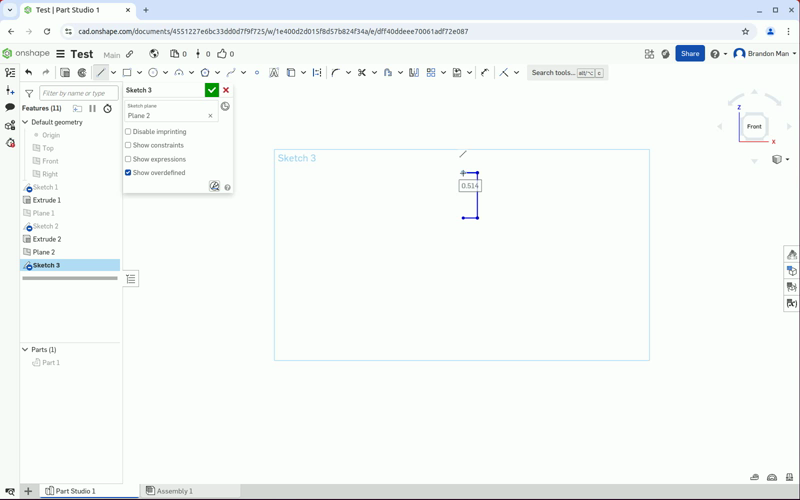
scroll(-6)
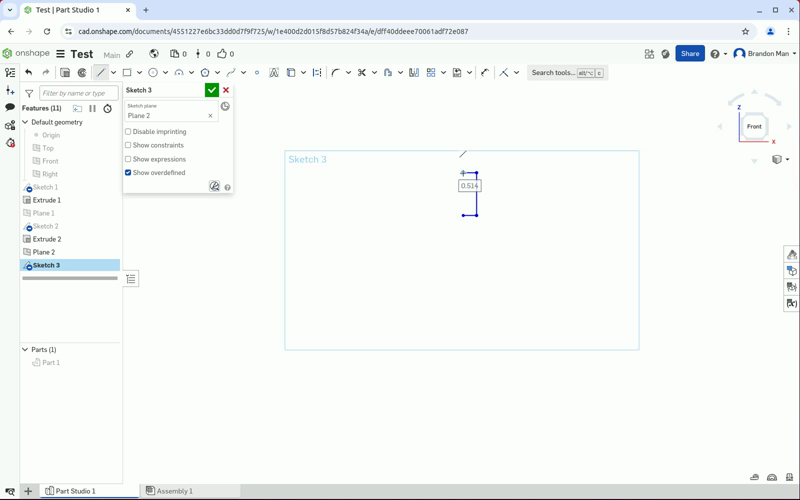
scroll(-6)
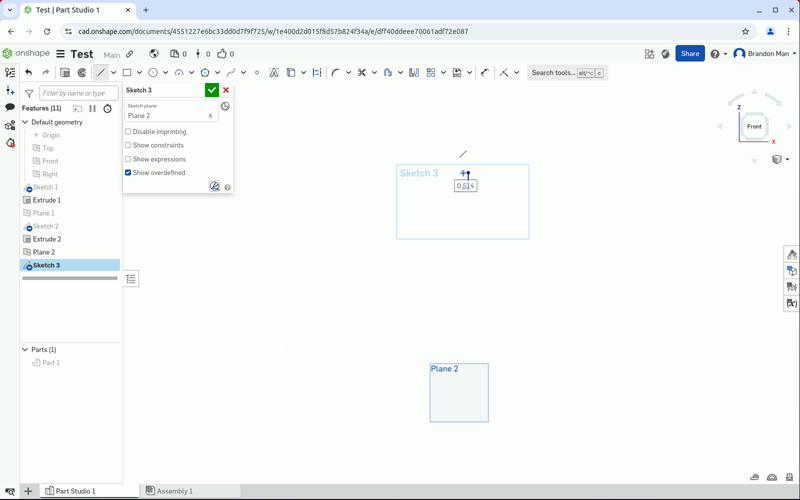
scroll(-6)
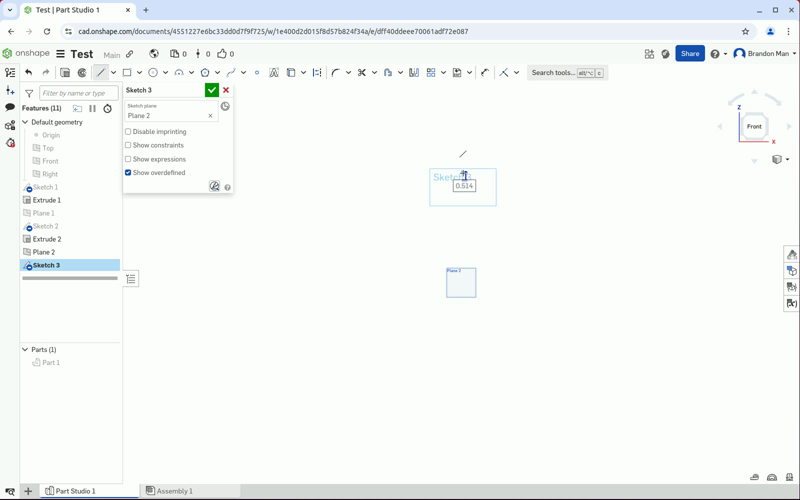
key_up(shift)
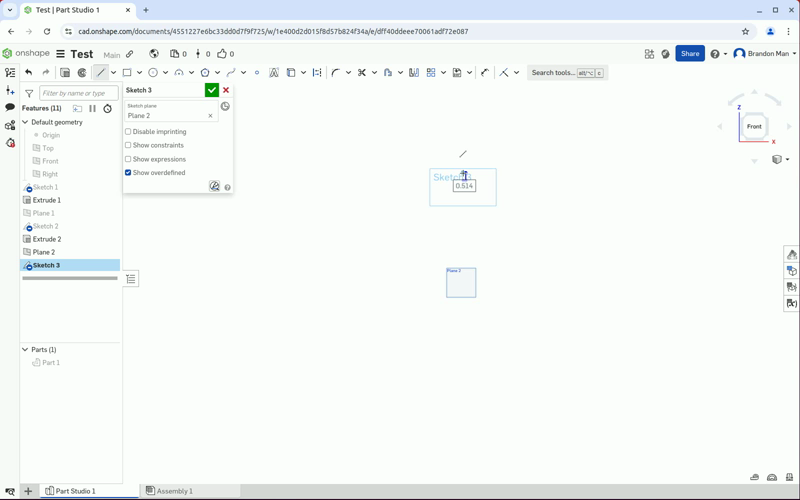
mouse_move(493, 172)
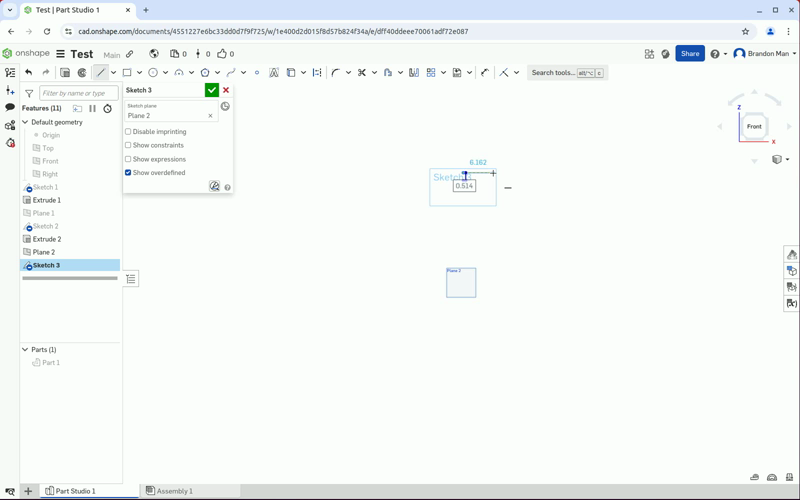
key_down(shift)
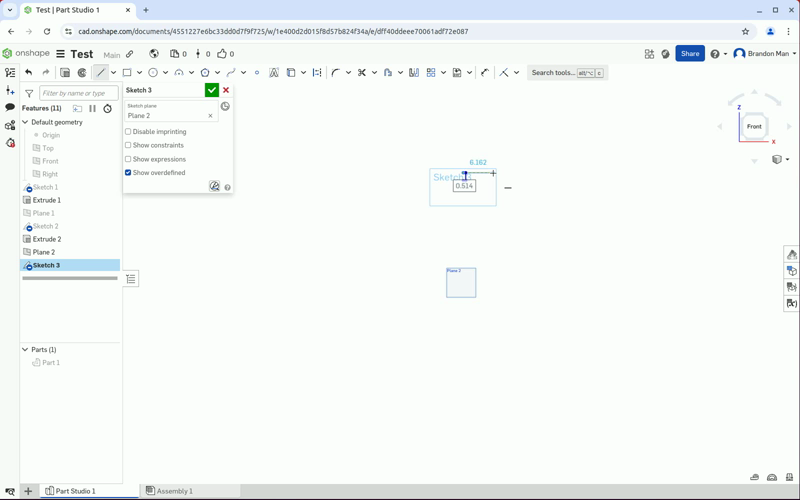
mouse_move(463, 180)
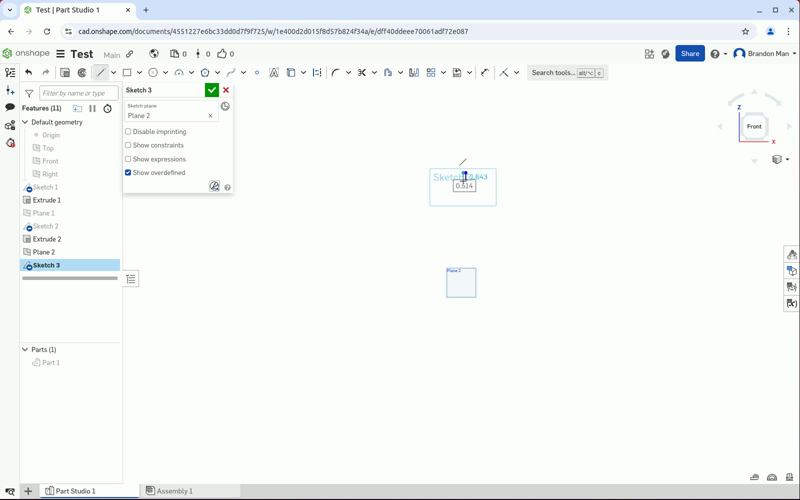
scroll(6)
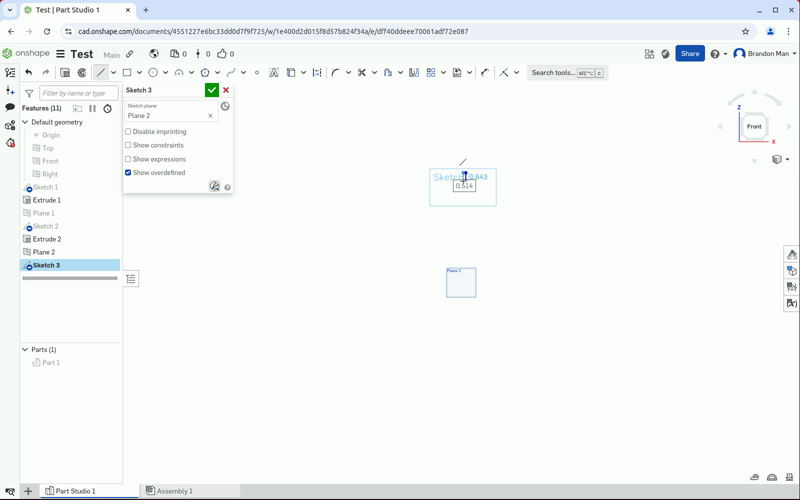
scroll(6)
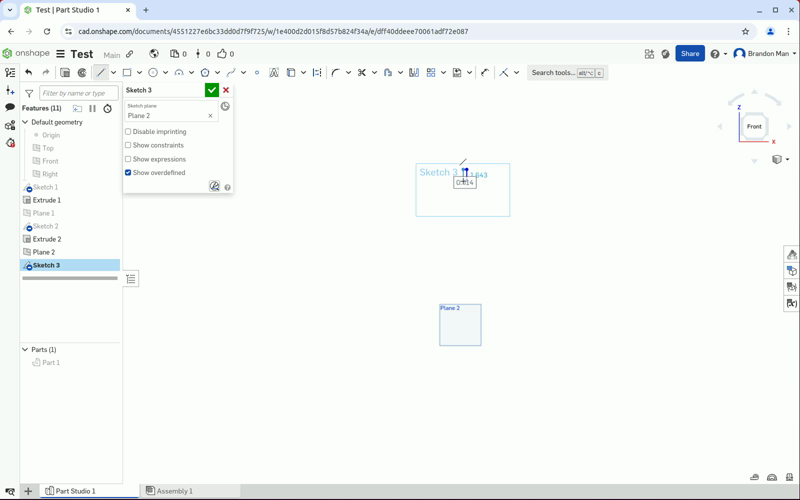
scroll(6)
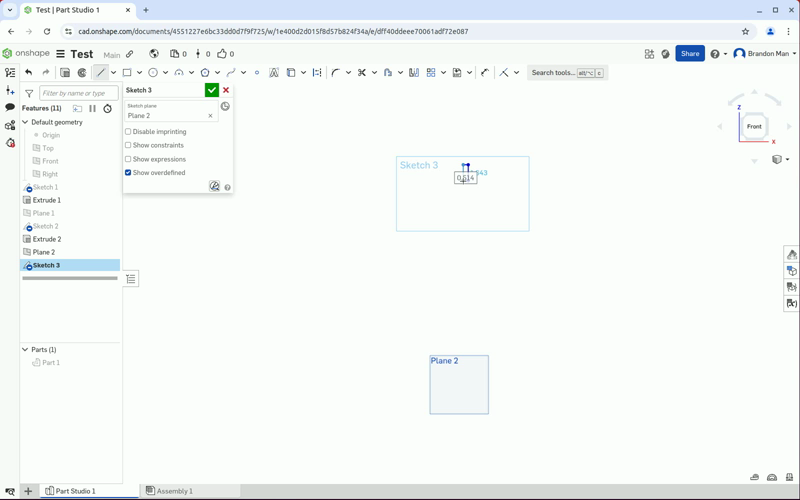
scroll(6)
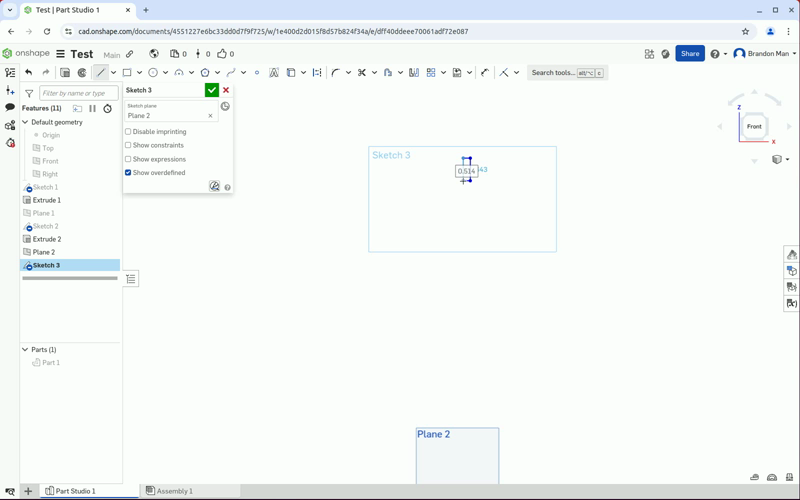
scroll(6)
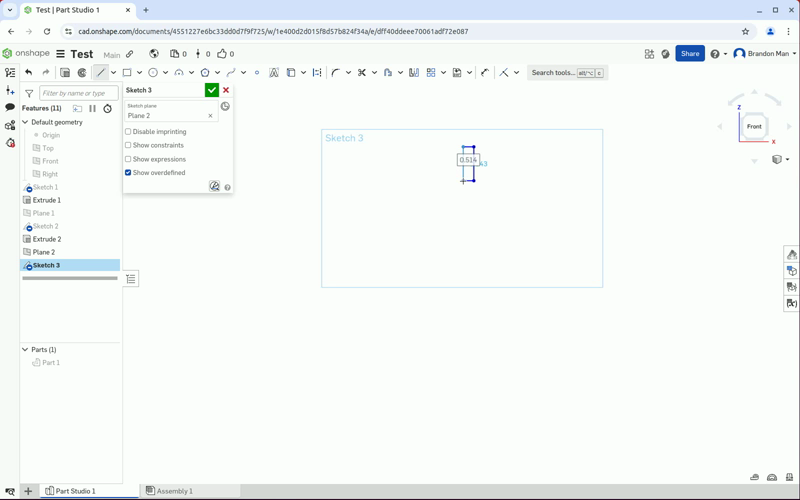
scroll(6)
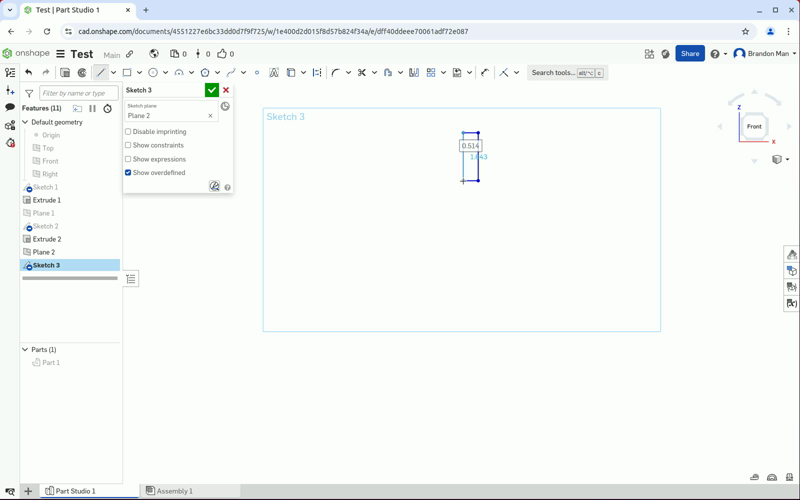
scroll(6)
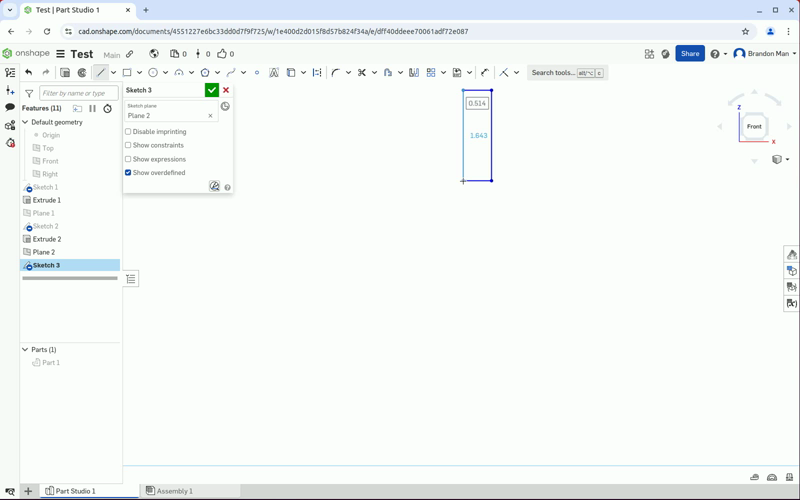
key_up(shift)
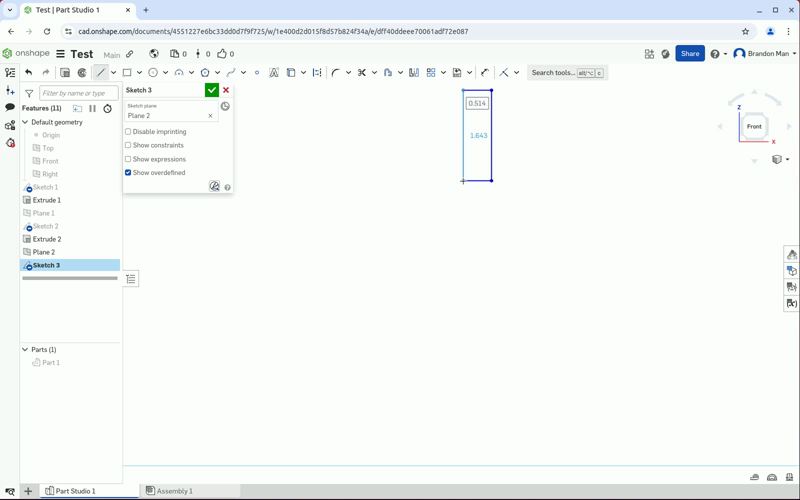
click(463, 180)
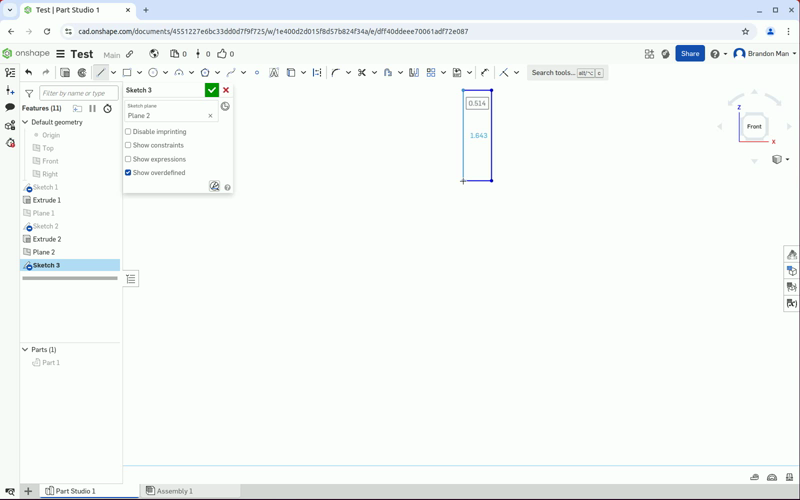
scroll(-6)
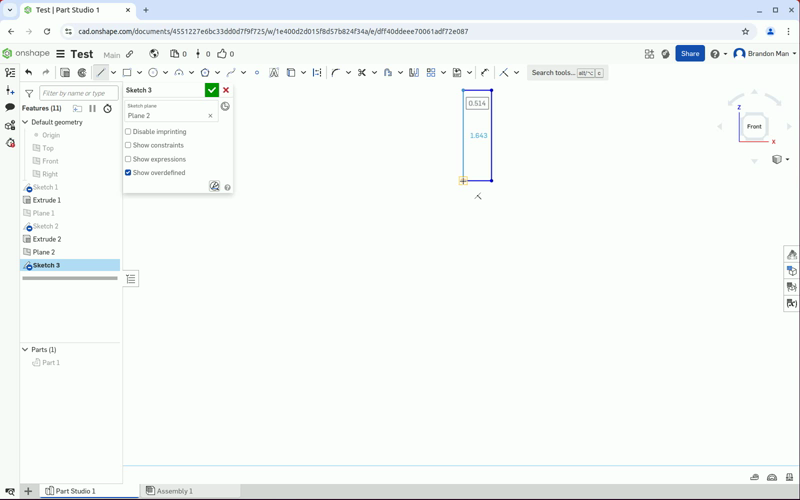
scroll(-6)
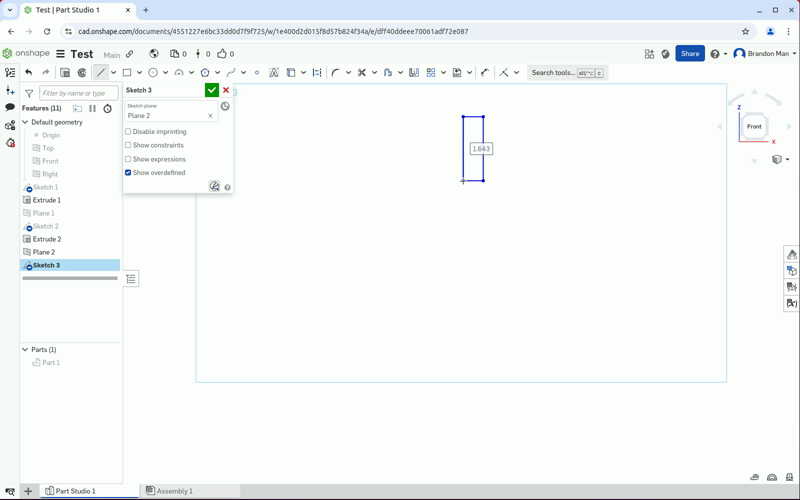
scroll(-6)
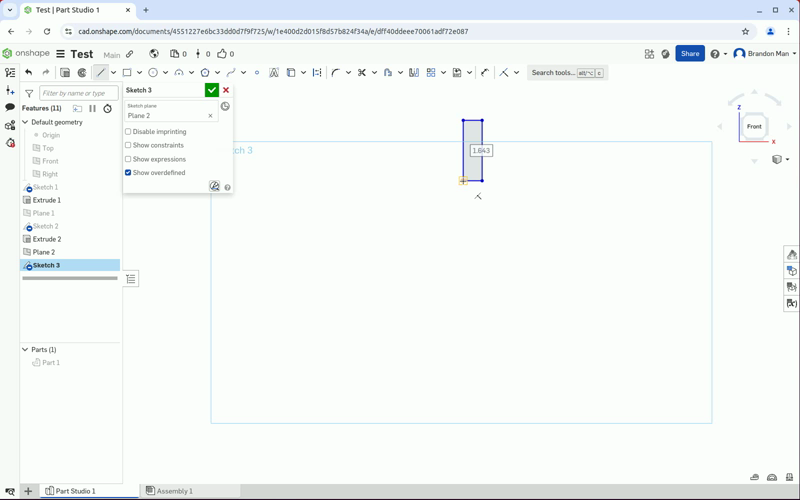
scroll(-6)
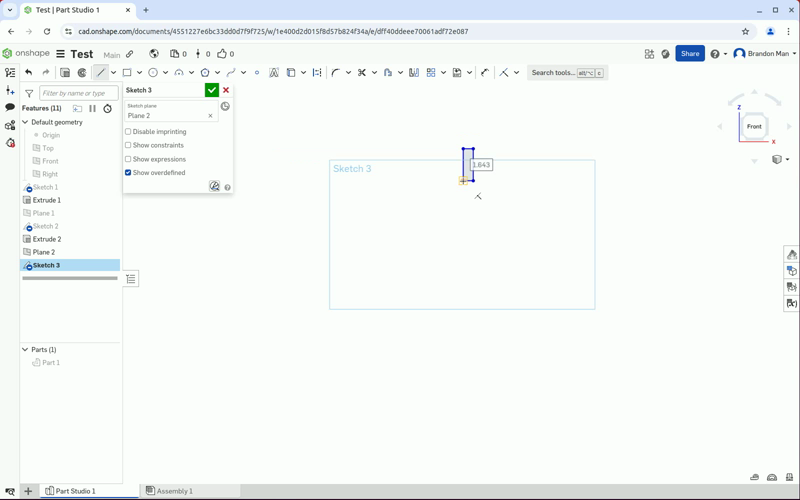
scroll(-6)
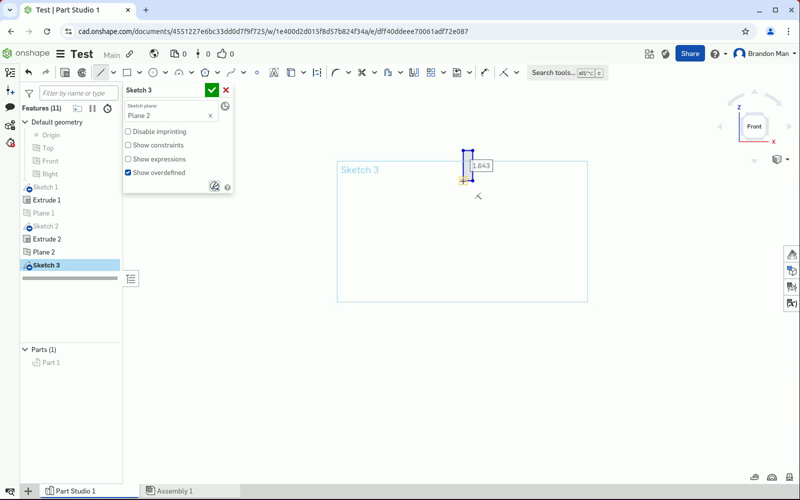
scroll(-6)
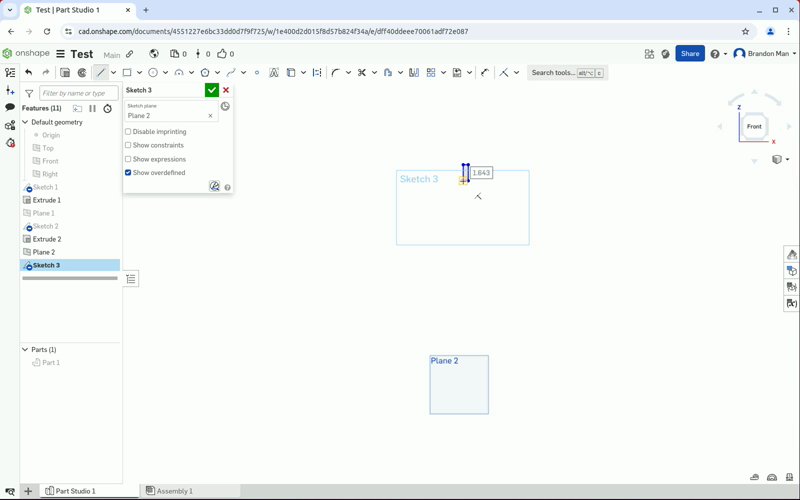
scroll(-6)
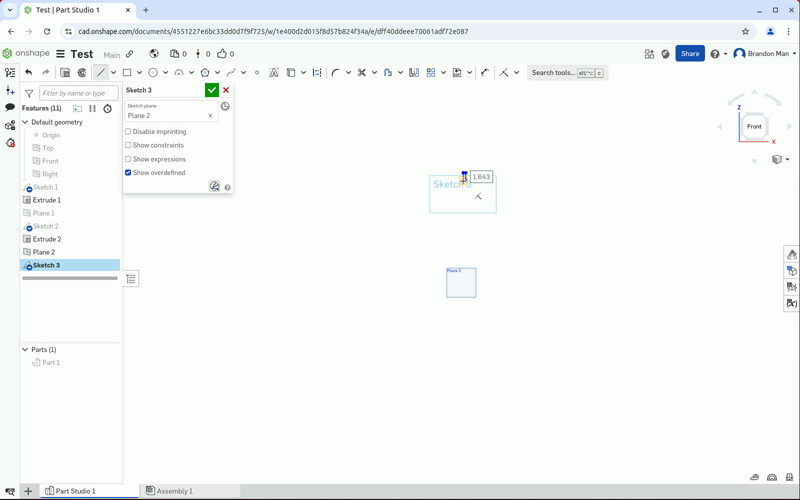
key(esc)
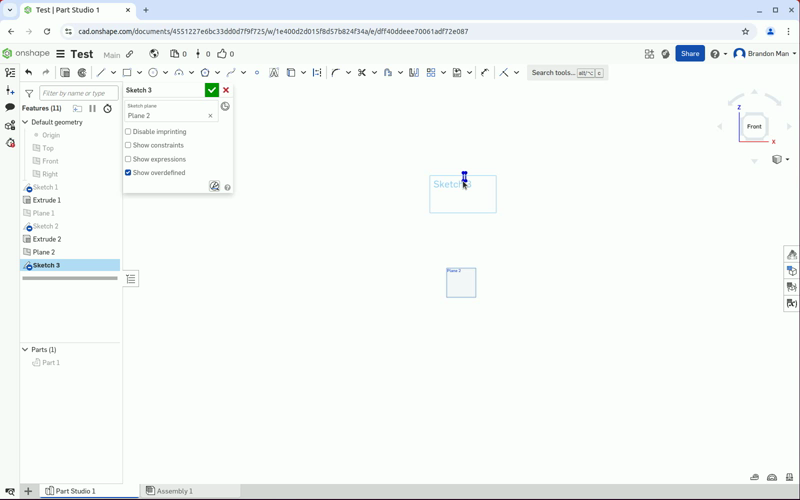
mouse_move(464, 174)
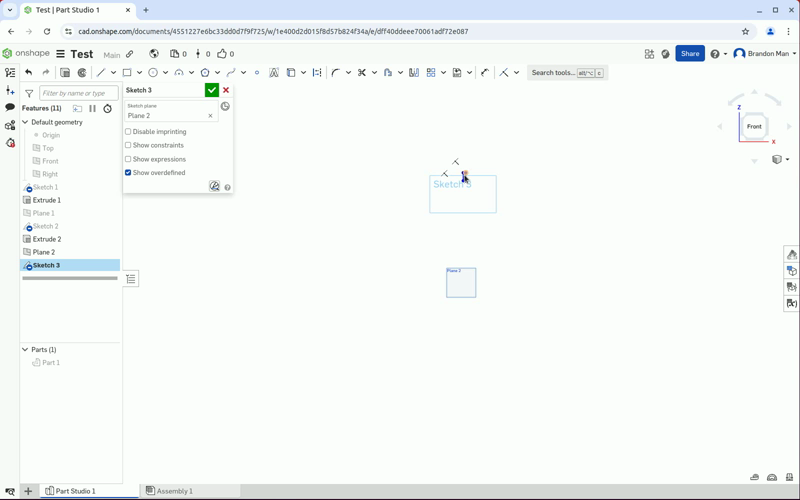
scroll(6)
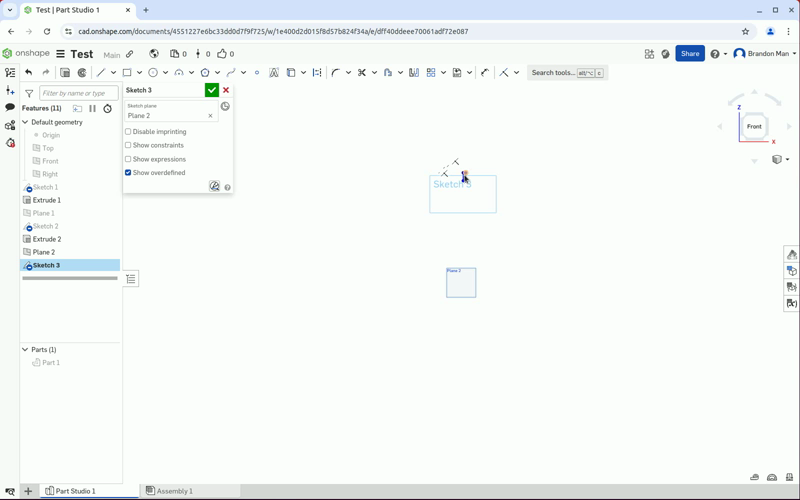
scroll(6)
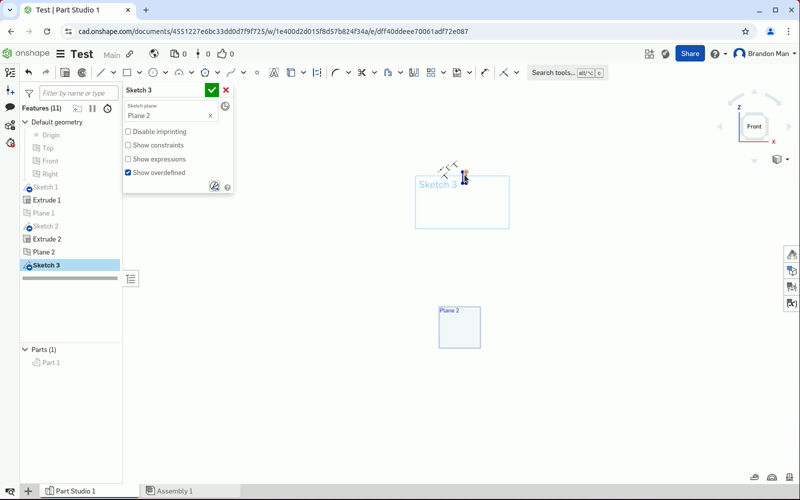
scroll(6)
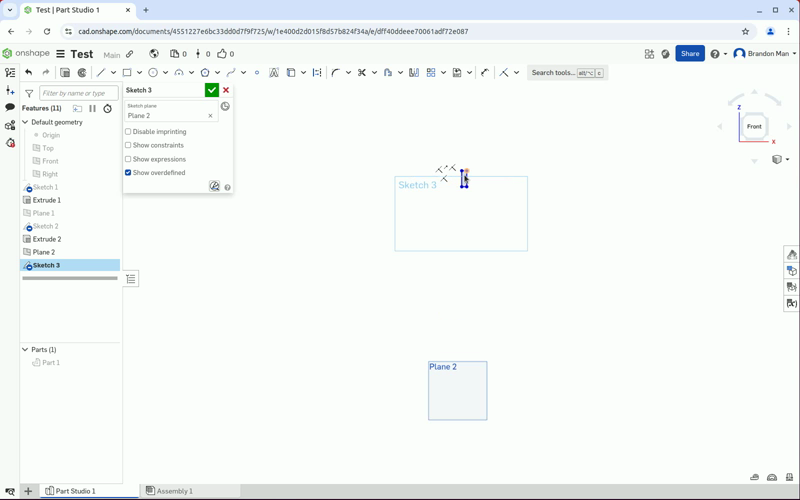
scroll(6)
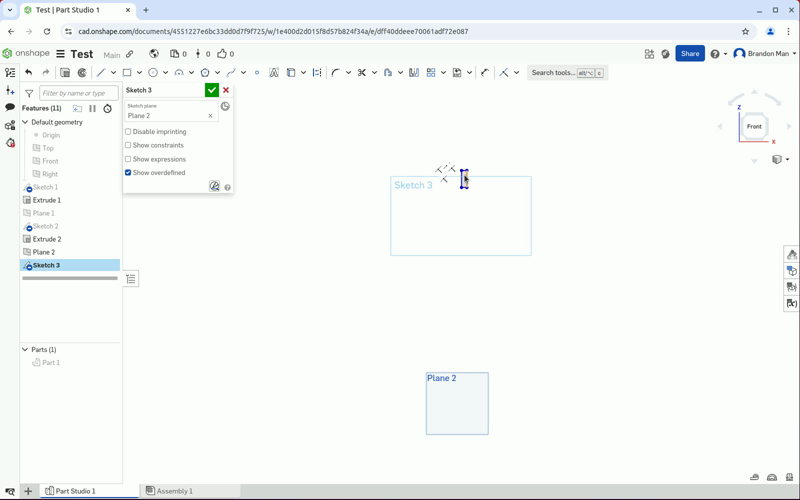
scroll(6)
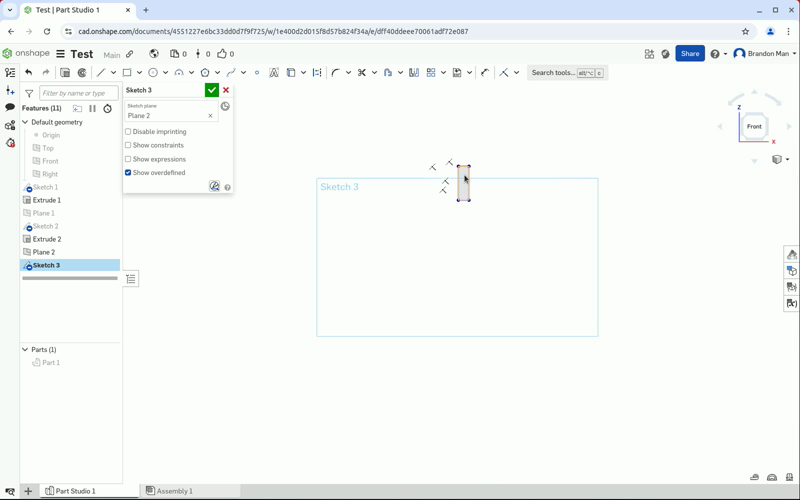
scroll(6)
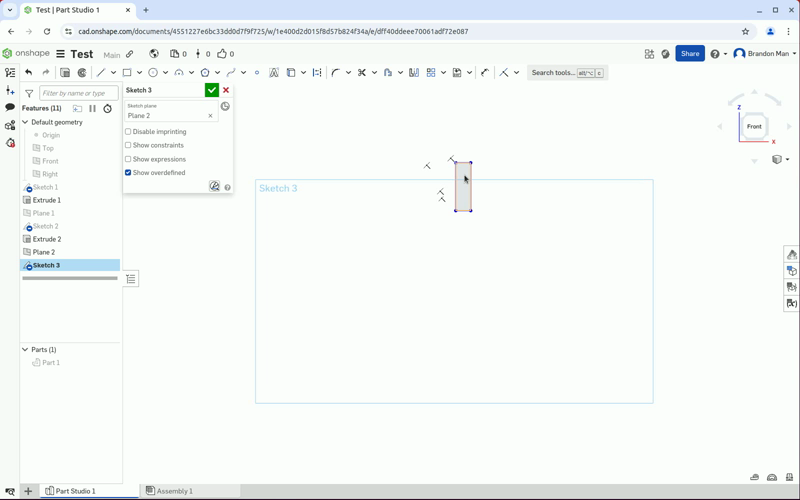
scroll(6)
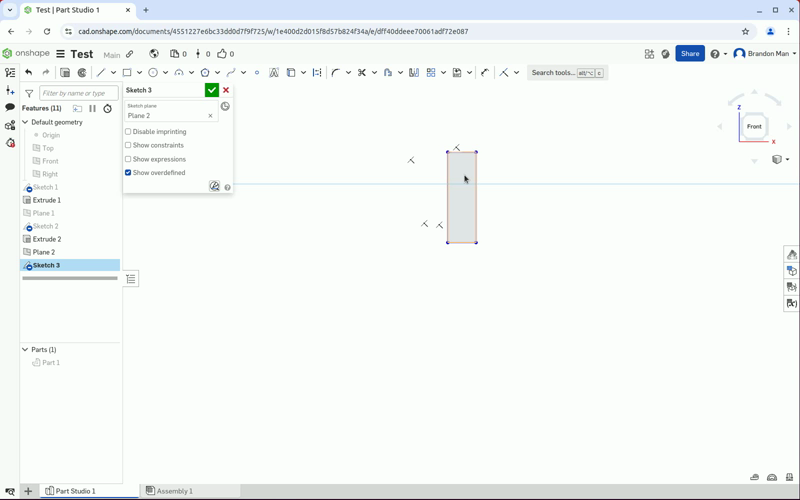
click(464, 174)
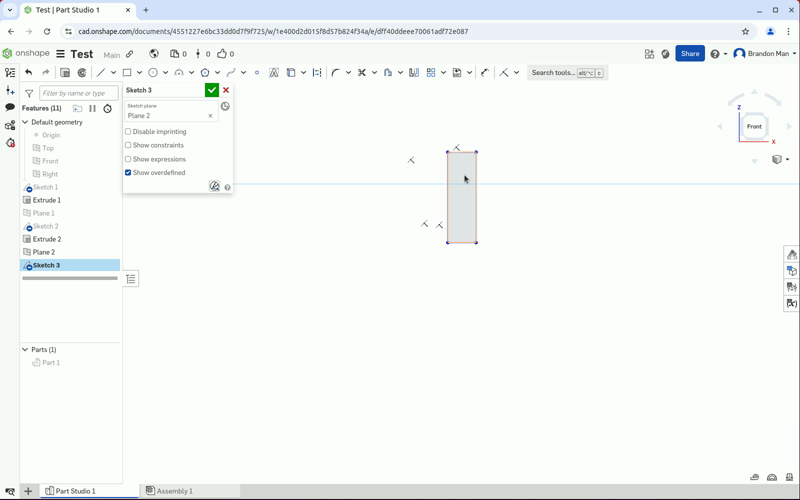
scroll(-6)
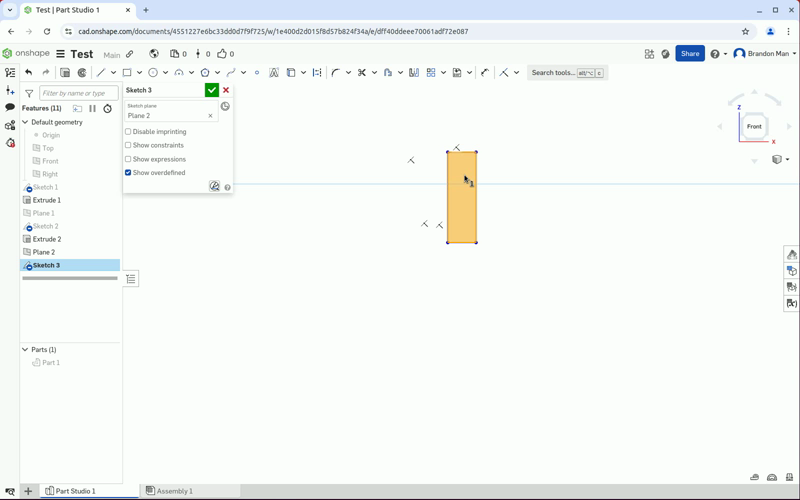
scroll(-6)
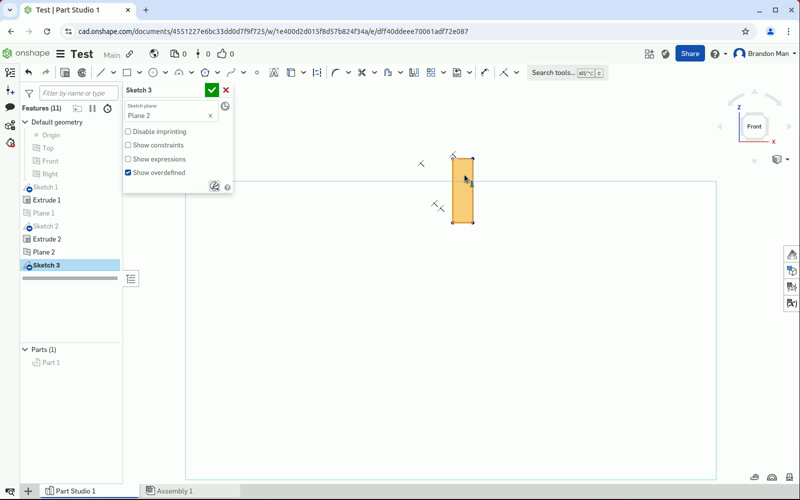
scroll(-6)
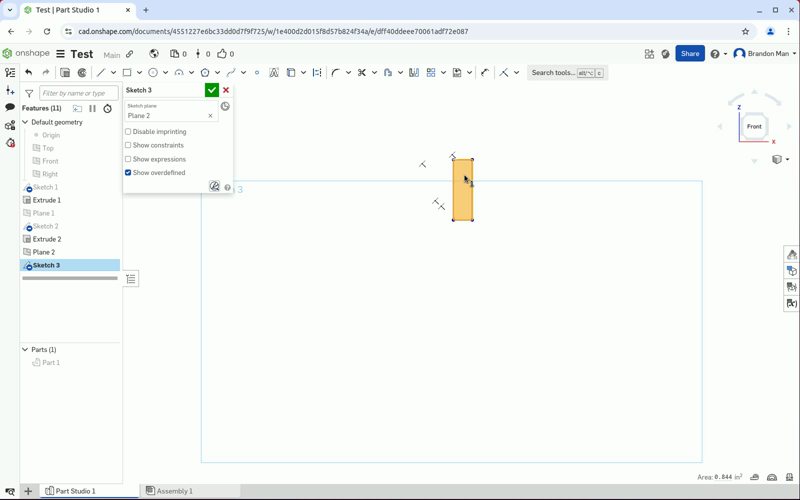
scroll(-6)
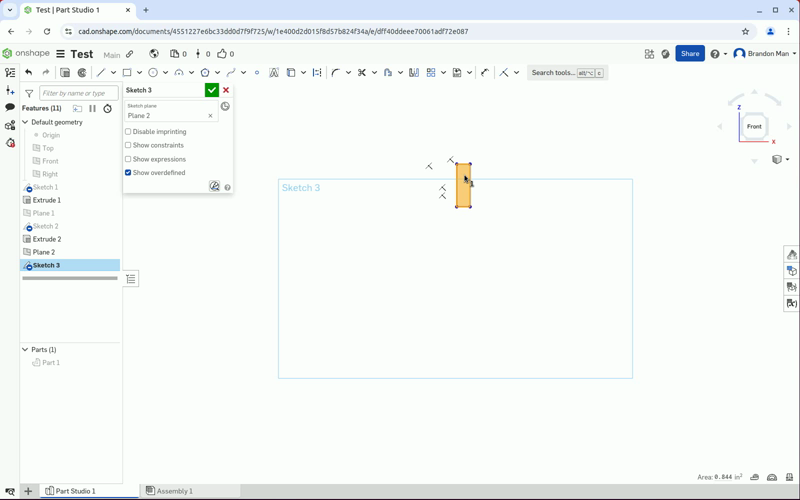
scroll(-6)
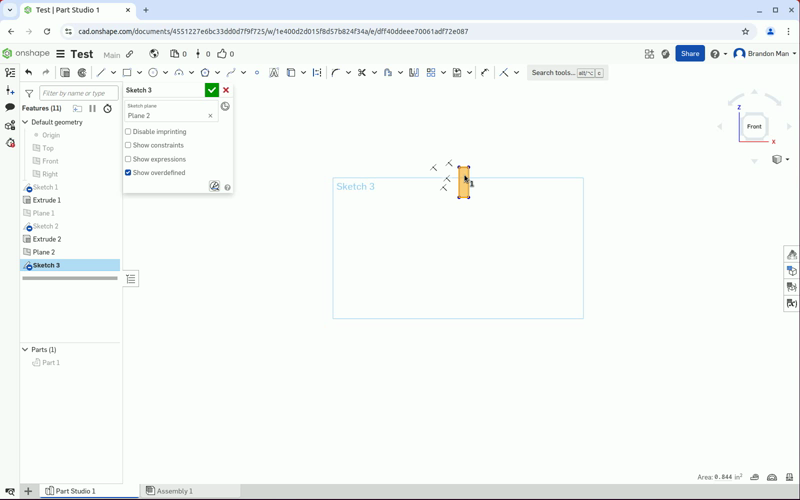
scroll(-6)
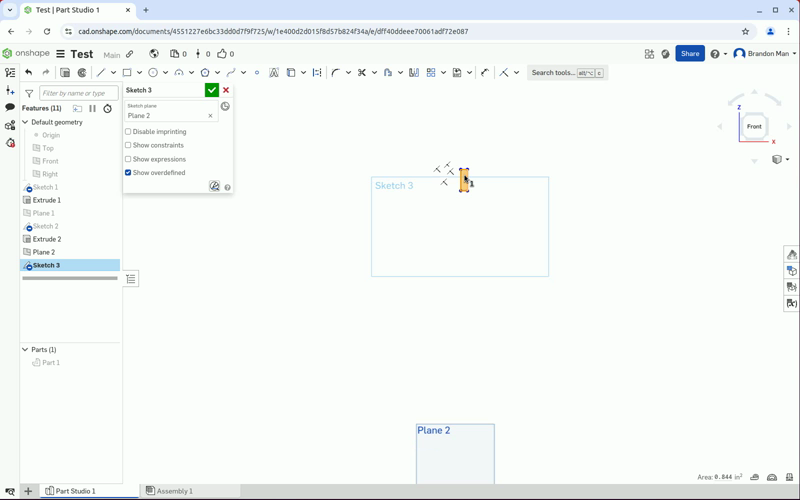
scroll(-6)
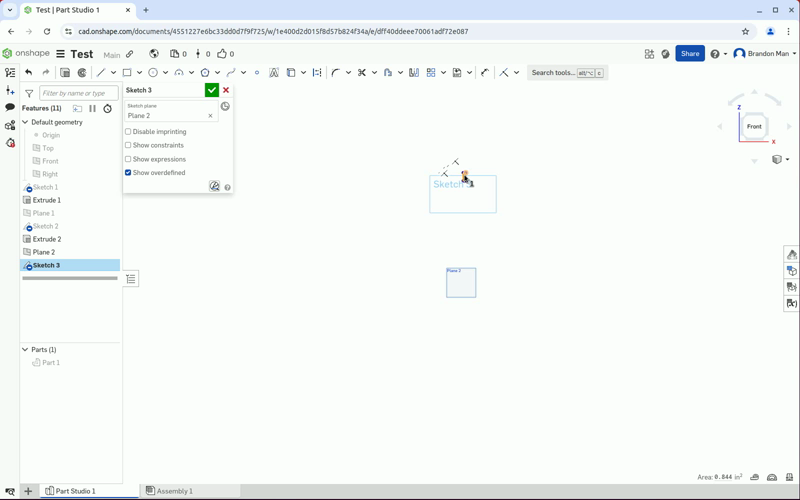
mouse_move(73, 352)
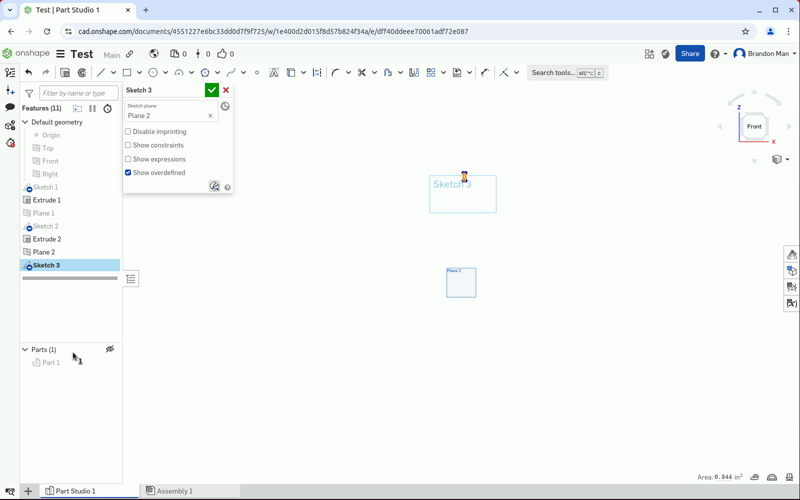
key(shift+y)
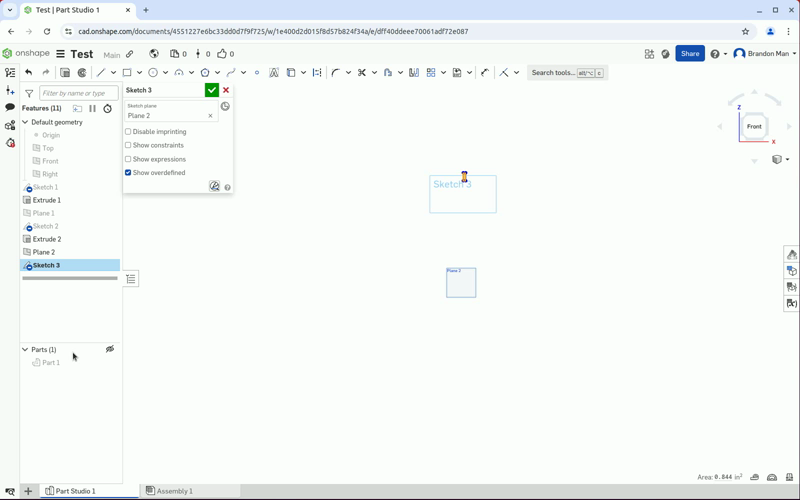
key(shift+e)
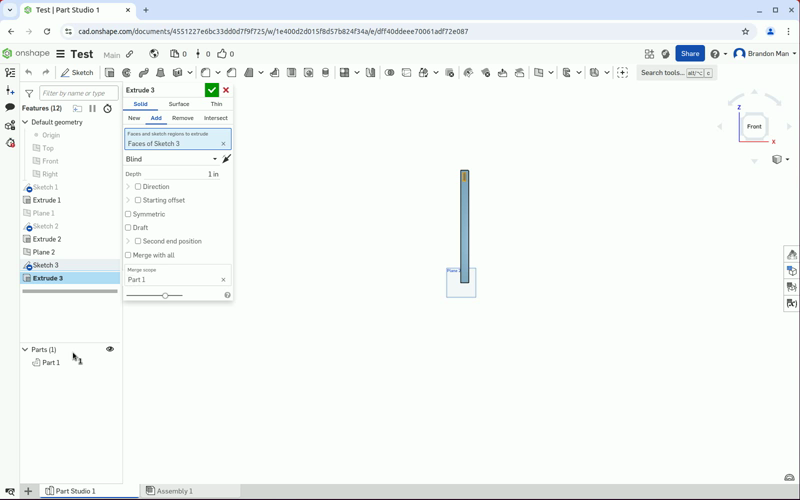
mouse_move(143, 106)
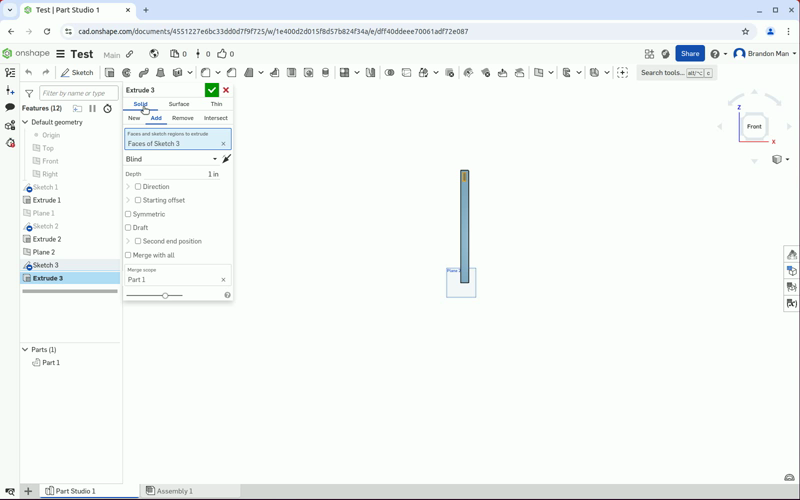
click(143, 106)
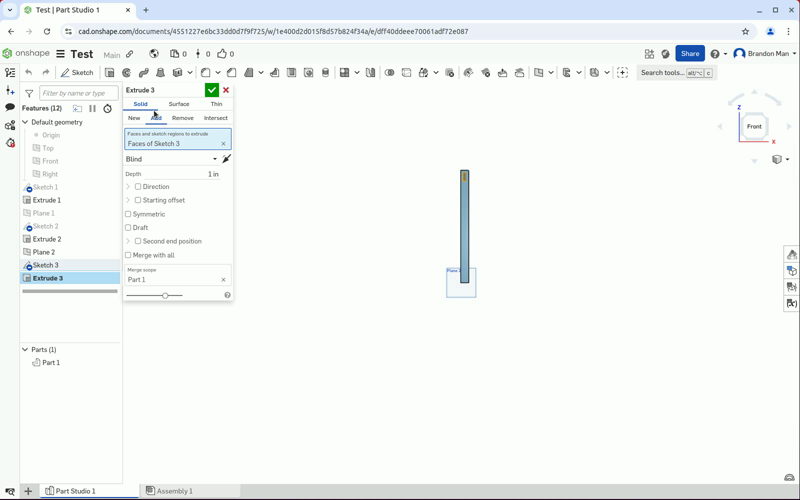
mouse_move(186, 120)
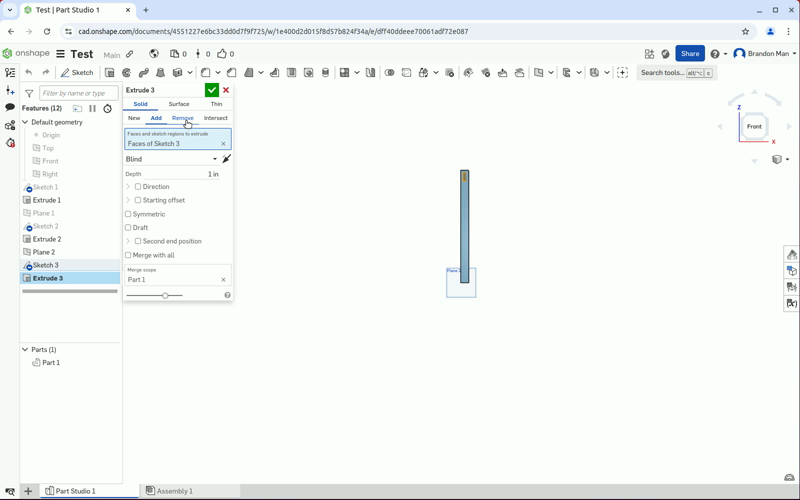
click(186, 120)
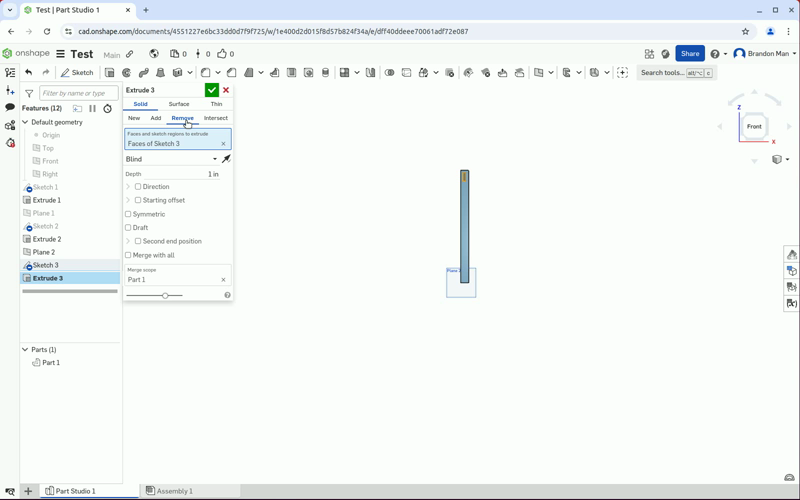
key(tab, 4)
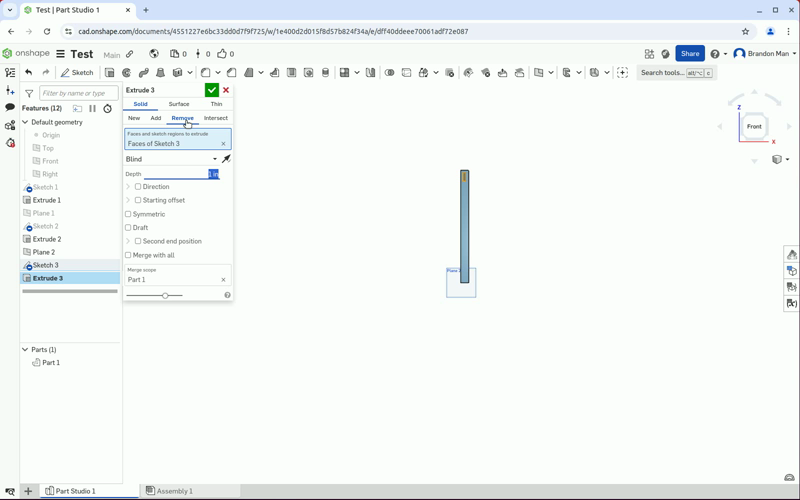
text(0.481)
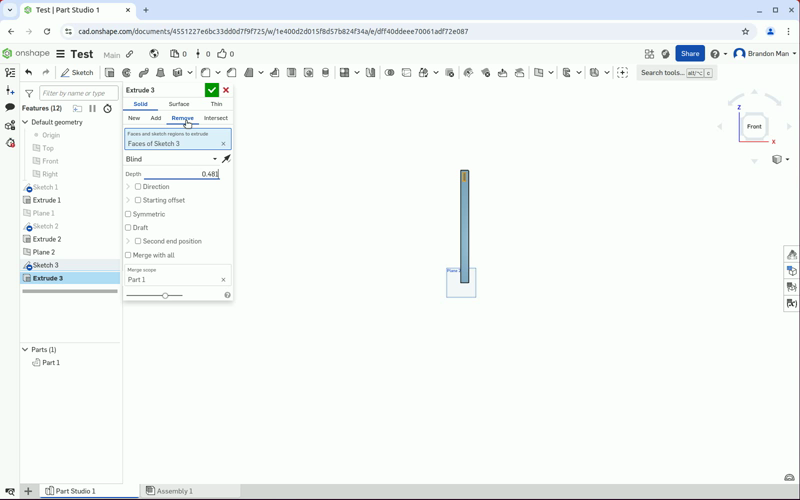
key(tab, 6)
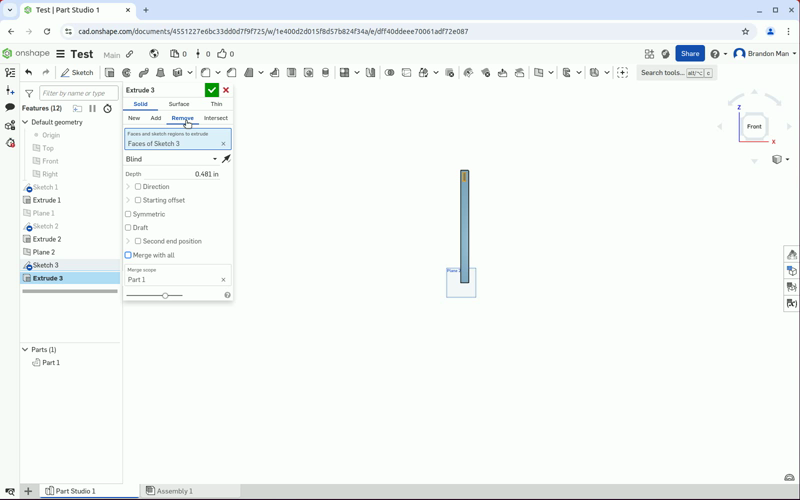
key(space)
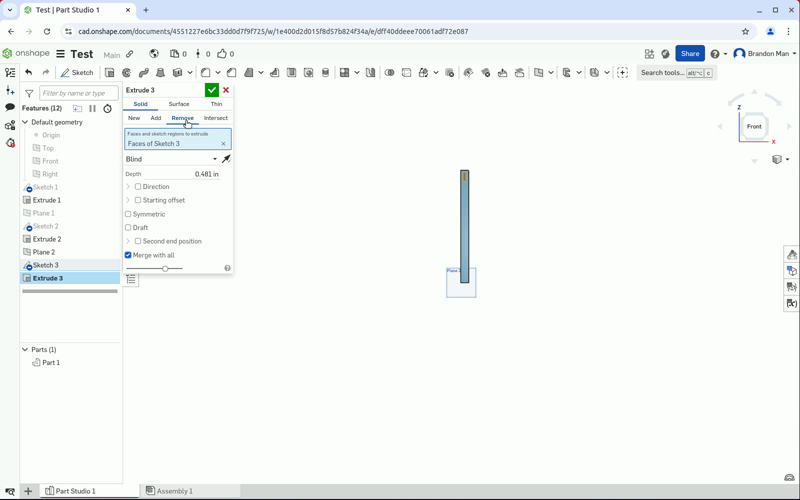
key(enter)
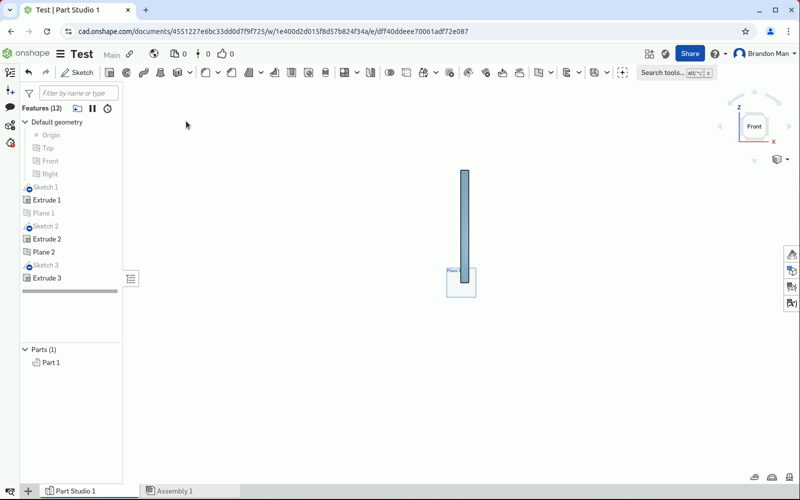
key(shift+h)
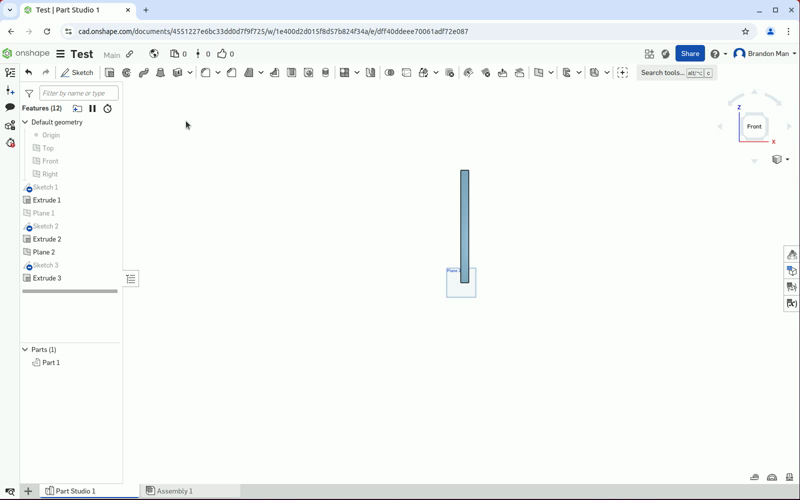
key(shift+h)
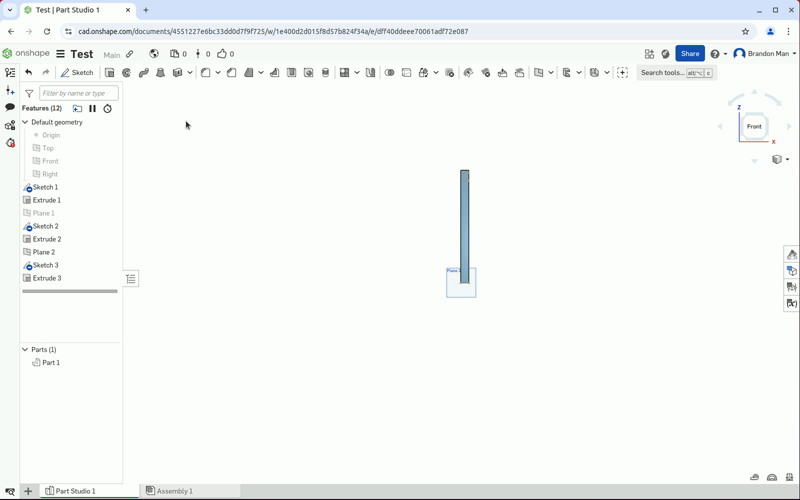
key(shift+7)
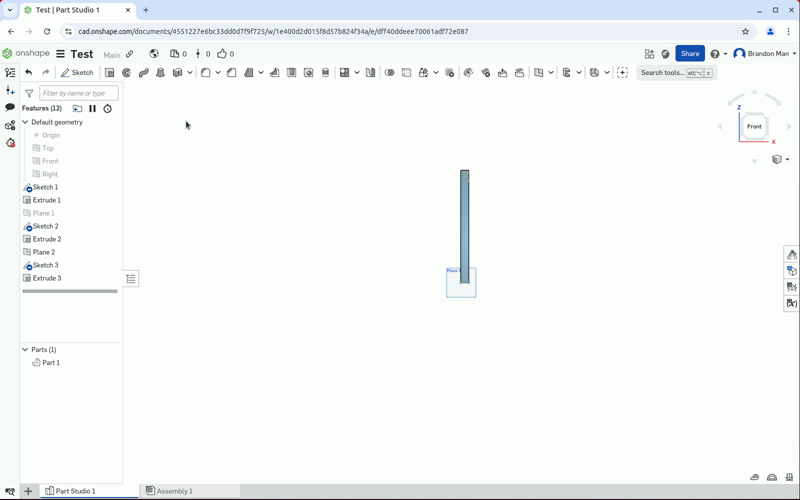
key(left, 2)
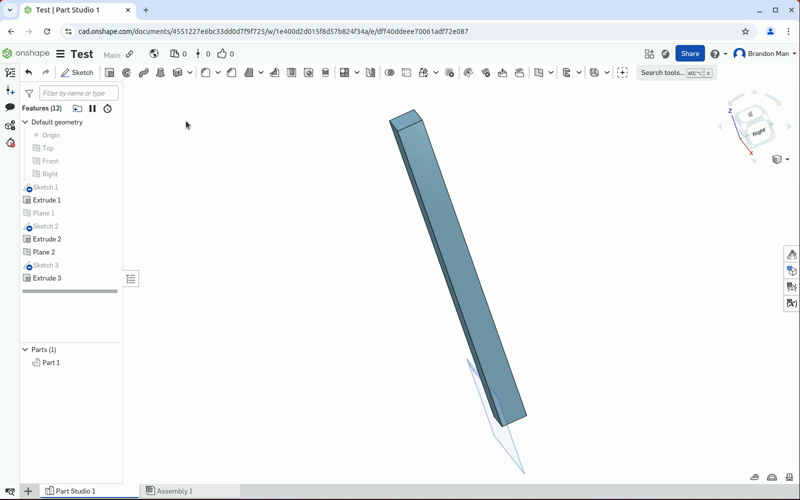
key(down, 2)
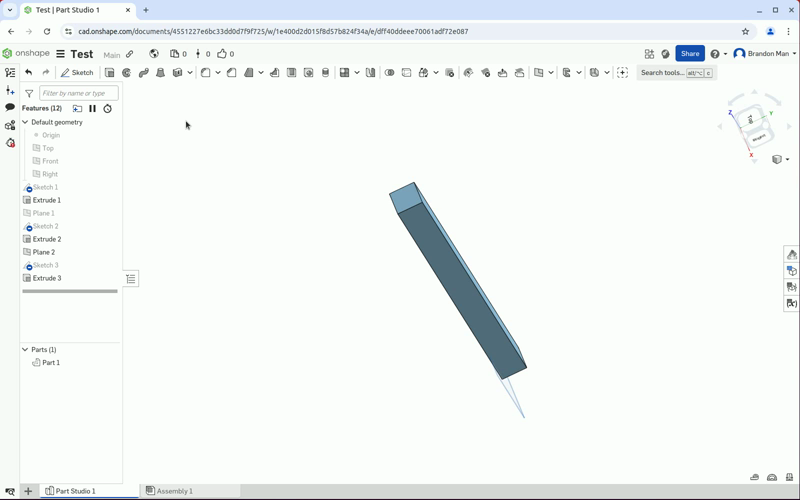
key(up, 2)
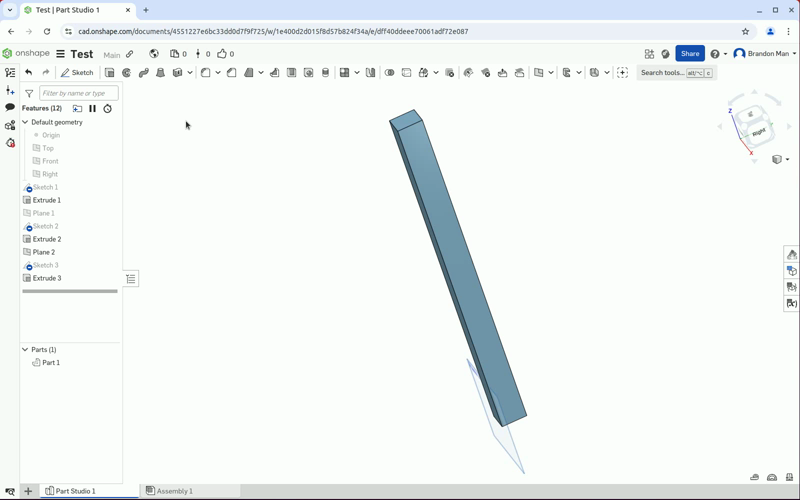
key(right, 2)
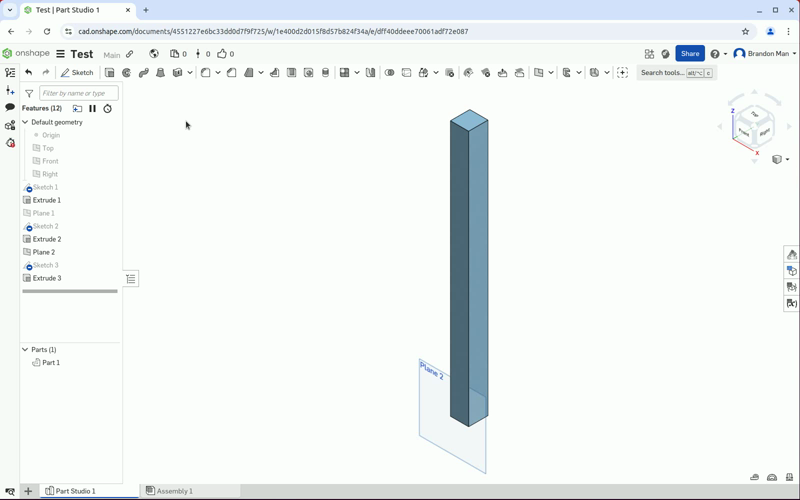
mouse_move(73, 189)
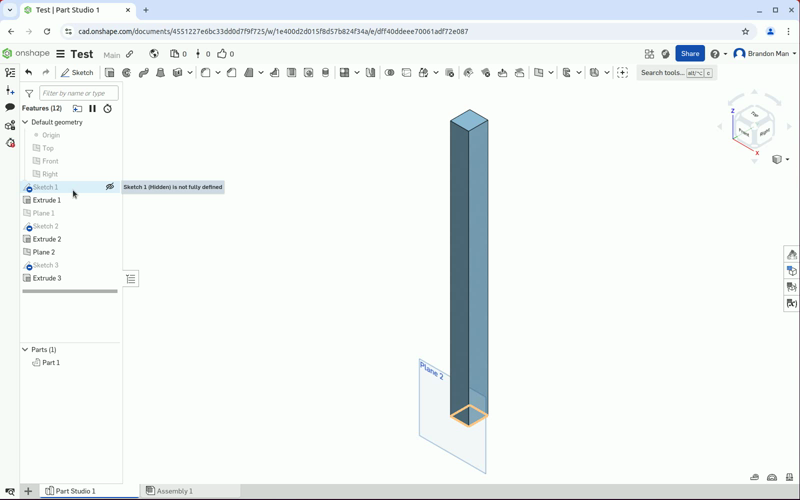
click(73, 189)